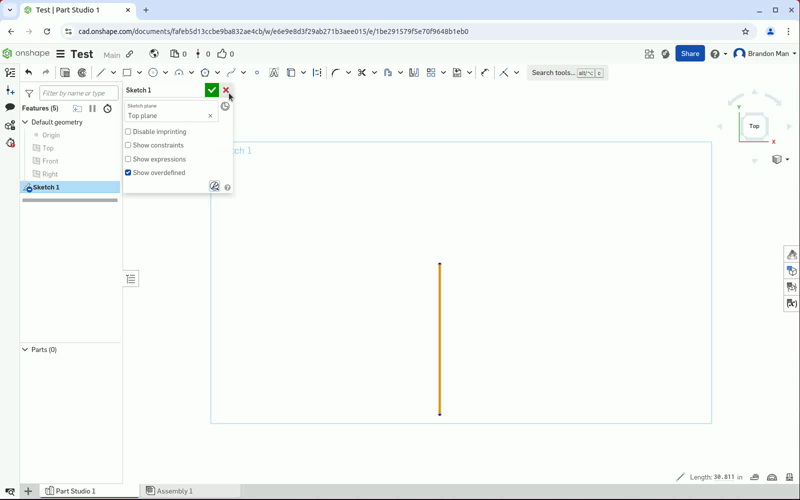
key(shift+h)
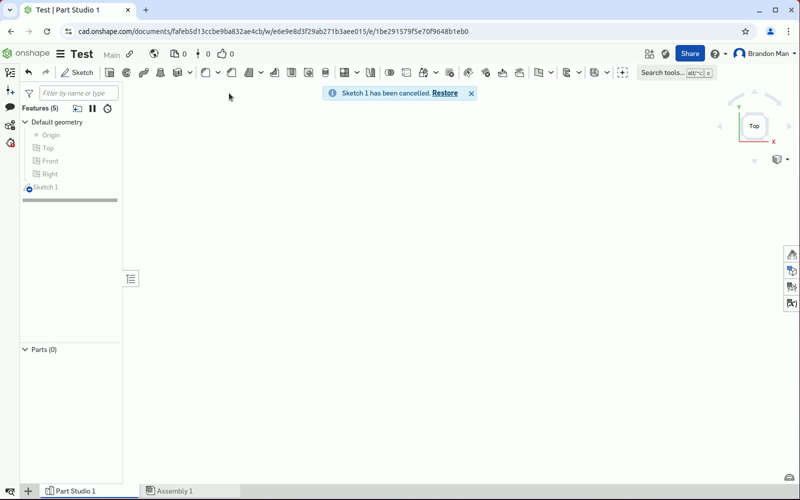
mouse_move(73, 352)
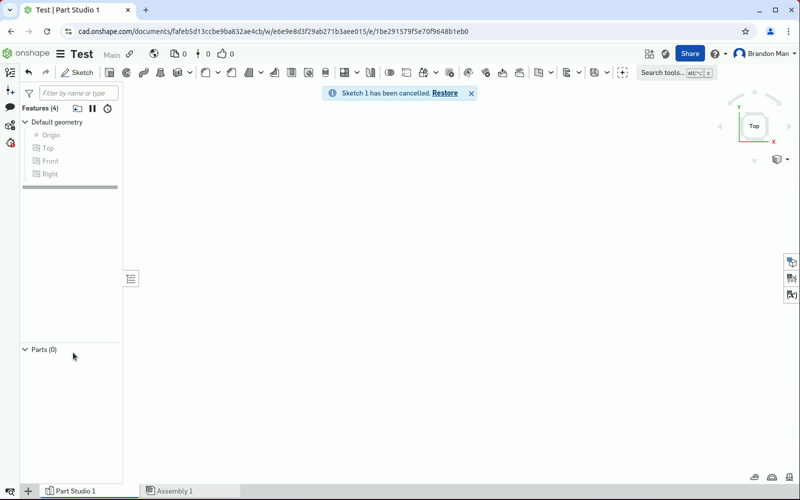
key(y)
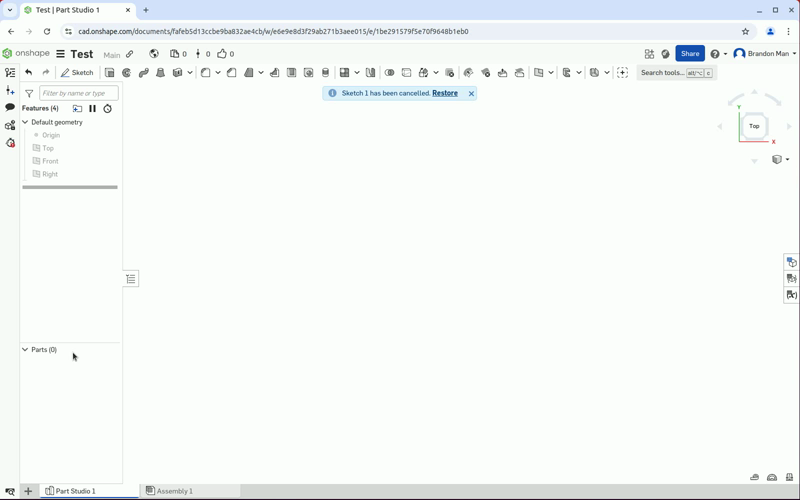
key(shift+p)
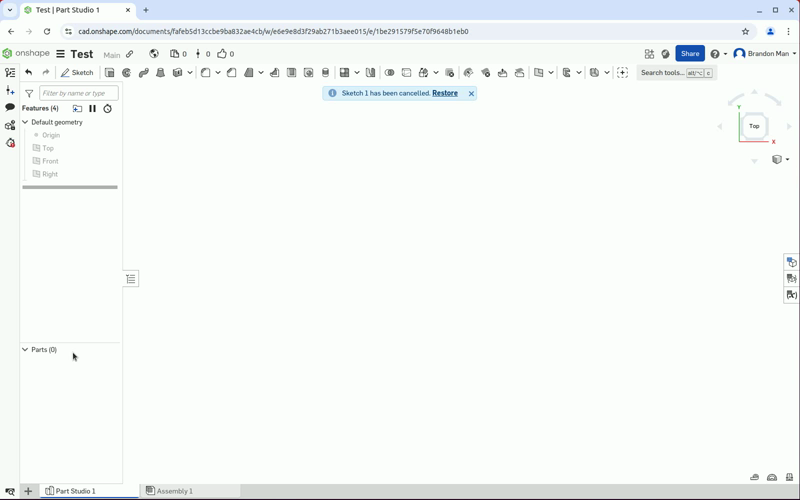
key(space)
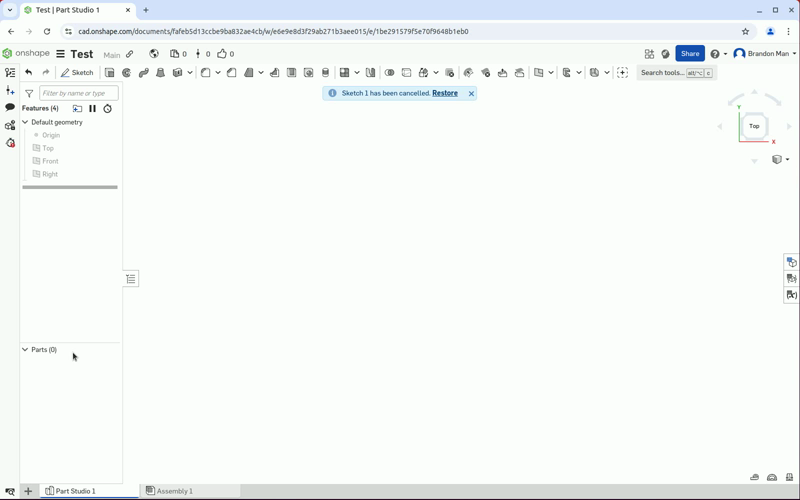
key_down(shift)
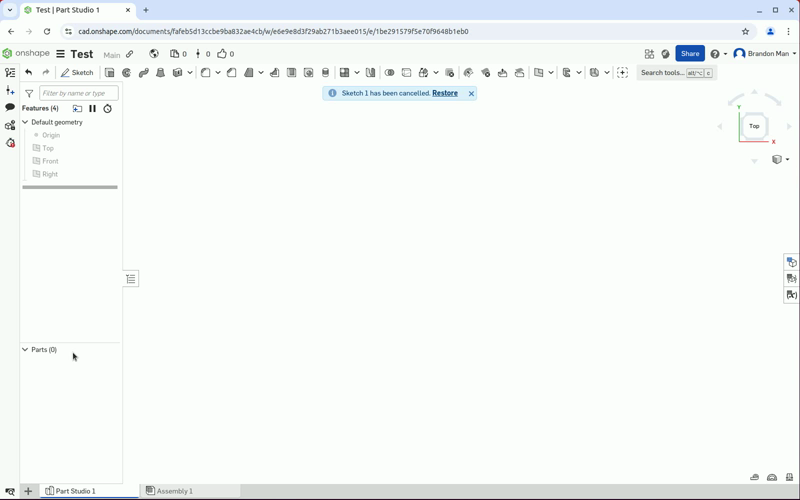
key(up)
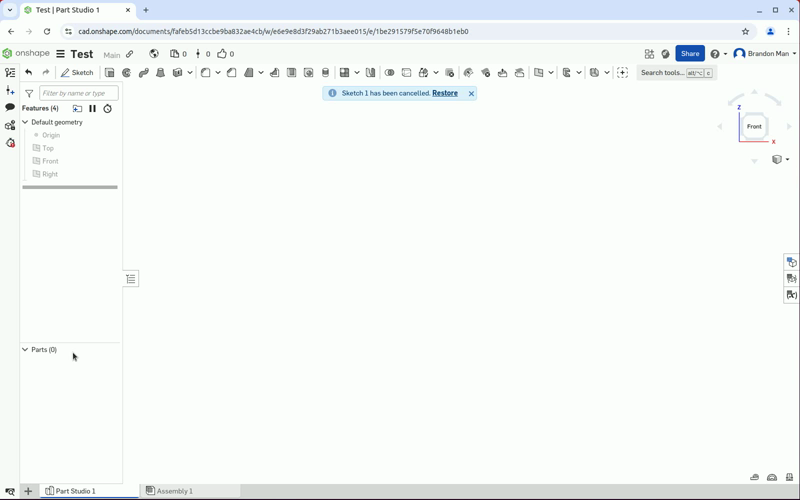
key_up(shift)
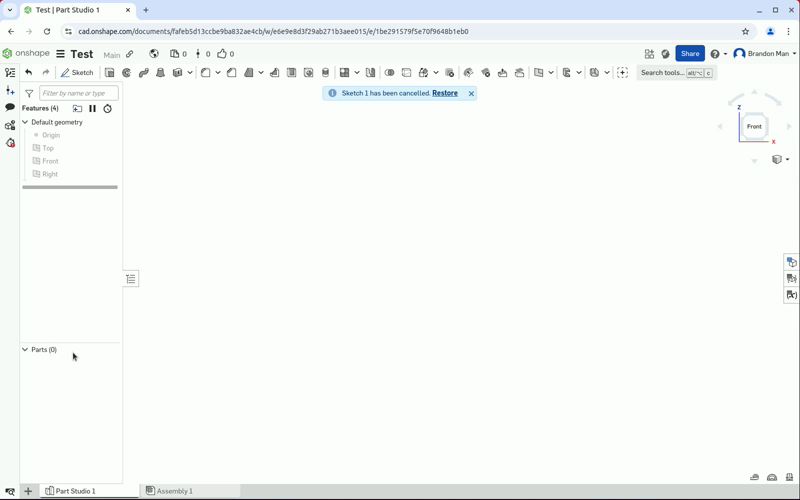
mouse_move(73, 352)
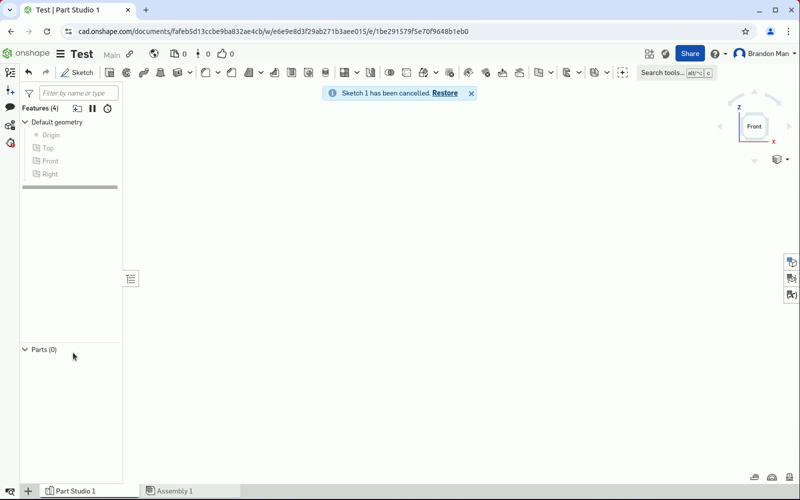
key(shift+y)
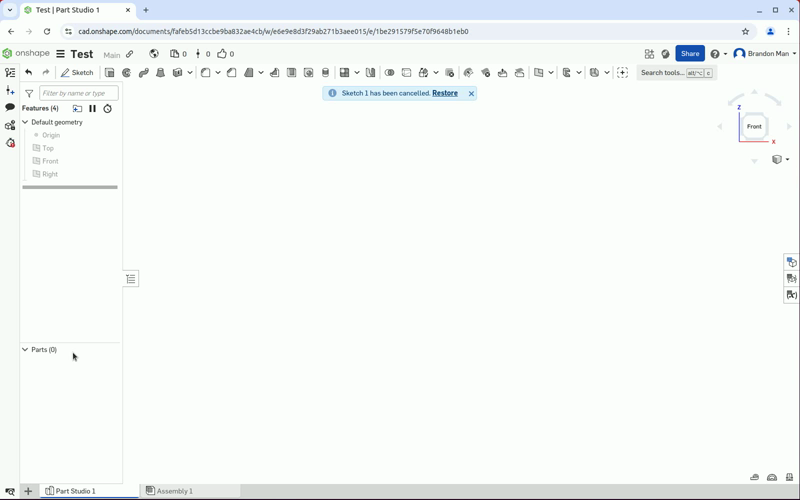
key(shift+s)
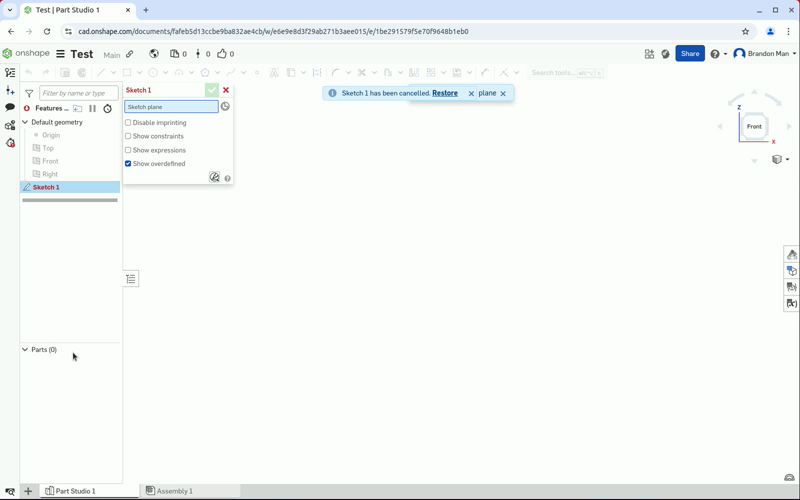
mouse_move(73, 163)
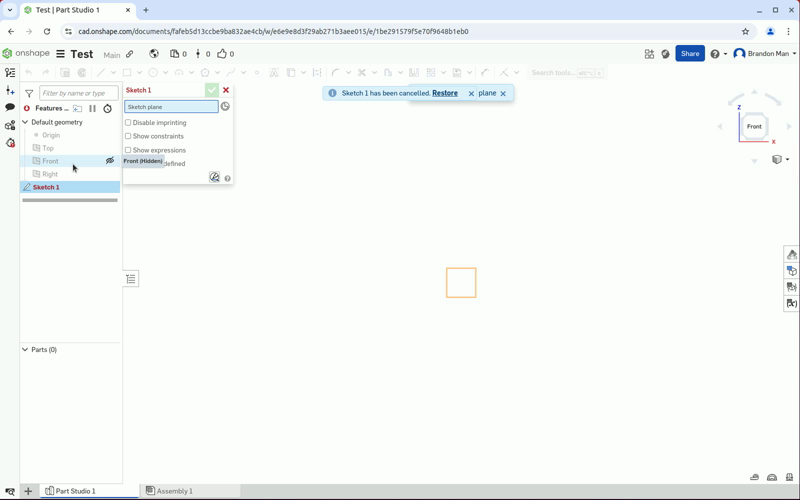
click(73, 163)
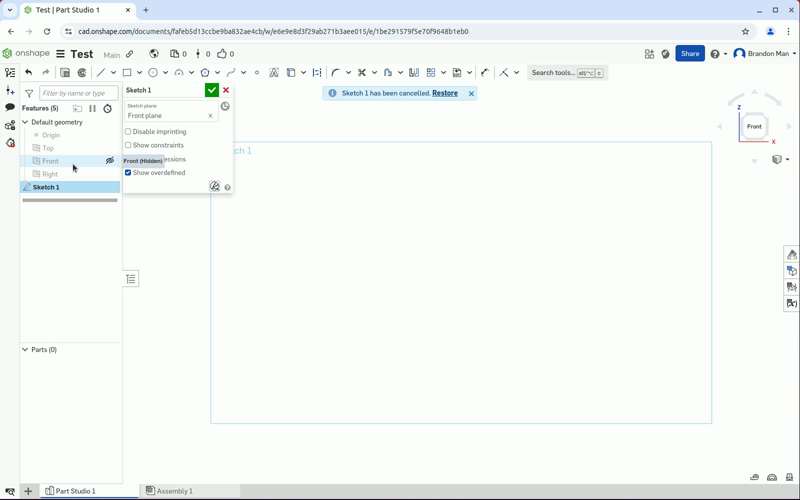
mouse_move(73, 352)
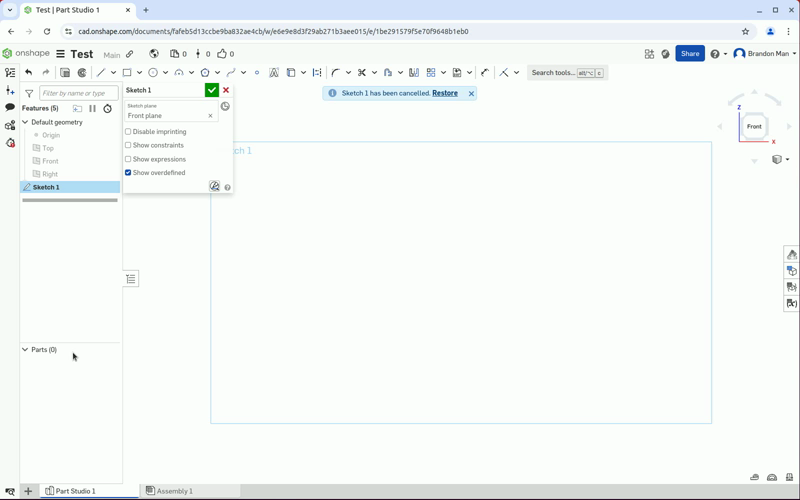
key(y)
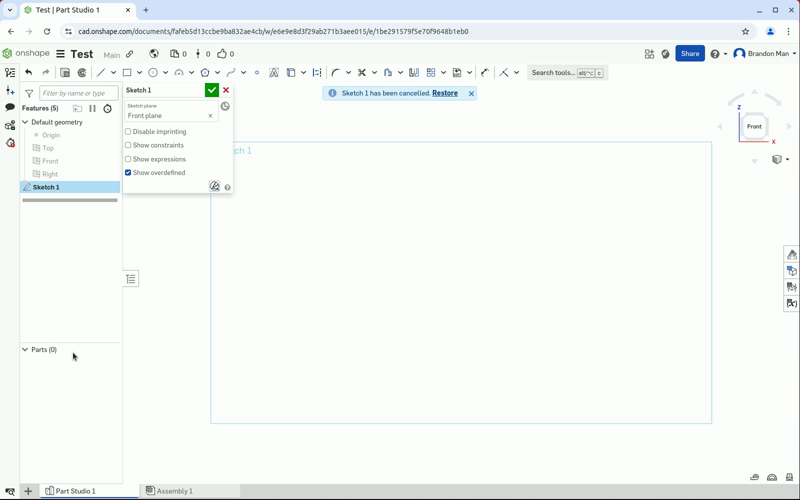
key(a)
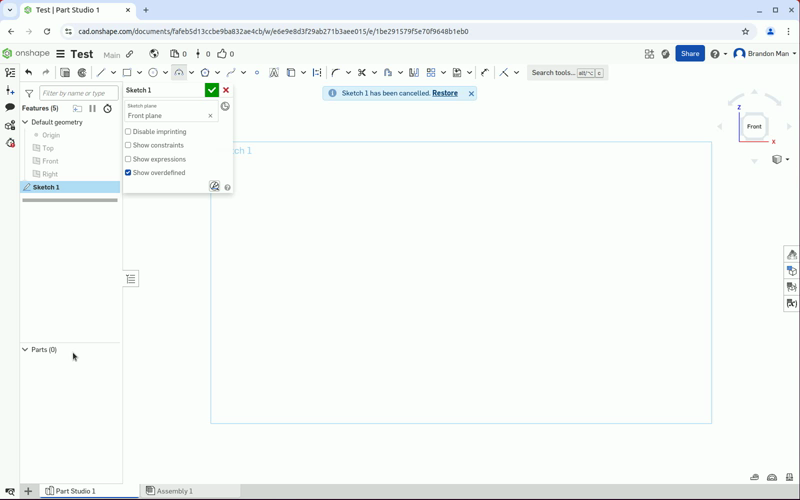
key_down(shift)
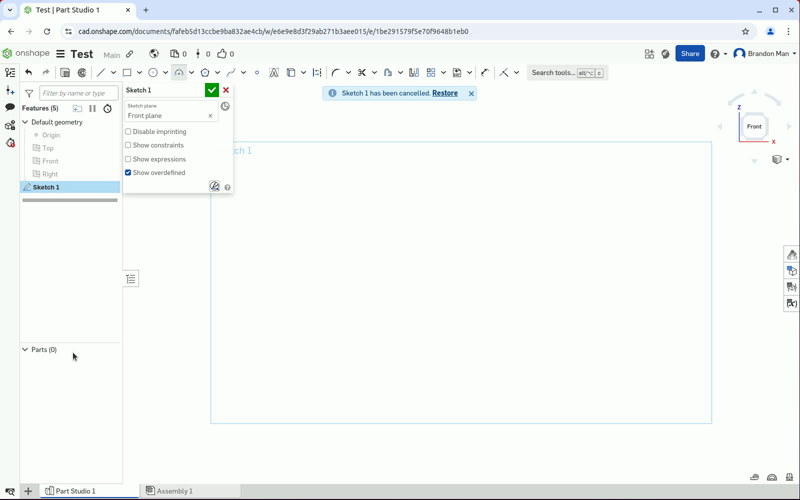
mouse_move(348, 370)
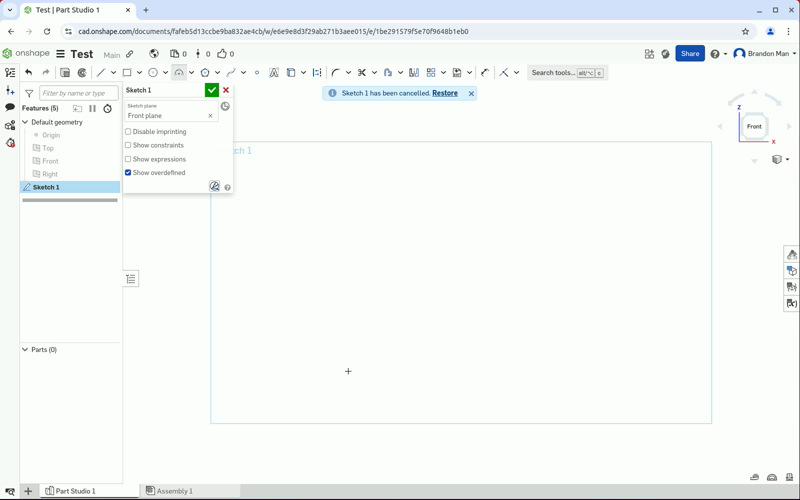
click(348, 370)
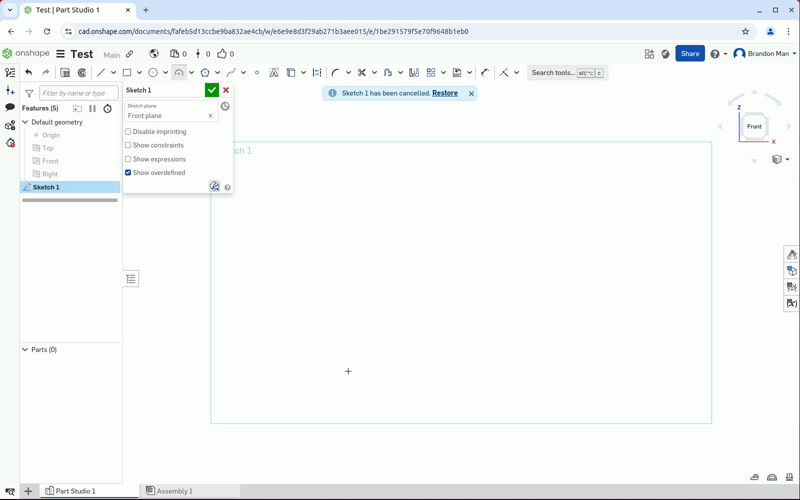
key_up(shift)
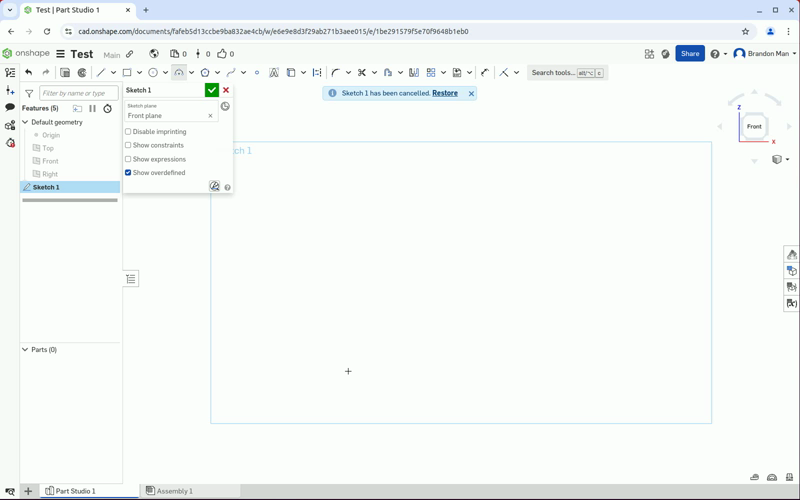
key_down(shift)
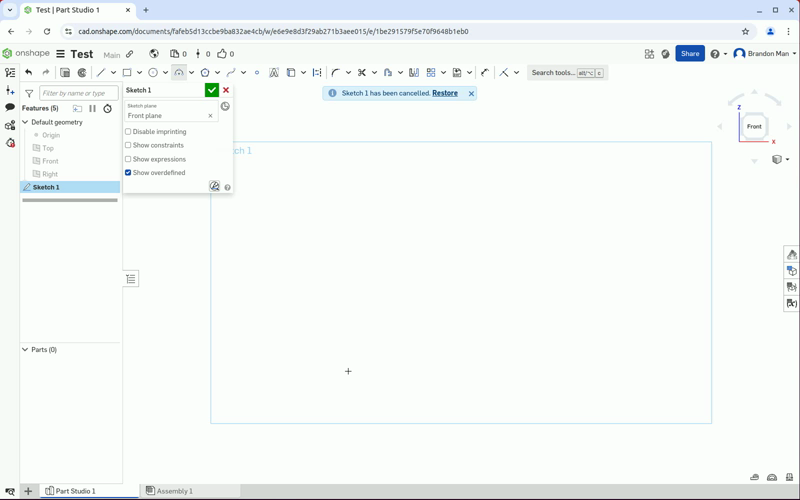
mouse_move(374, 396)
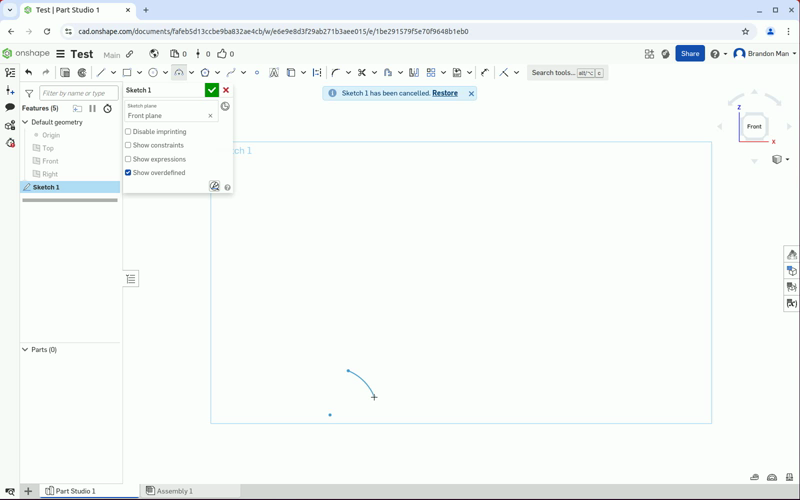
click(374, 396)
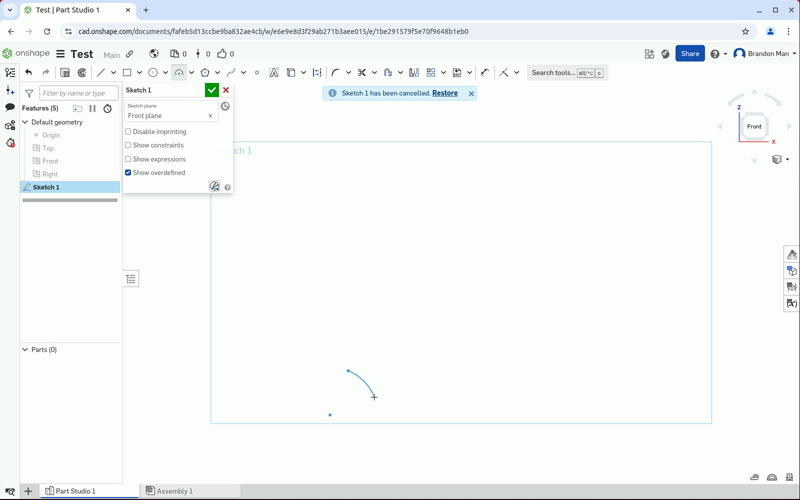
mouse_move(355, 389)
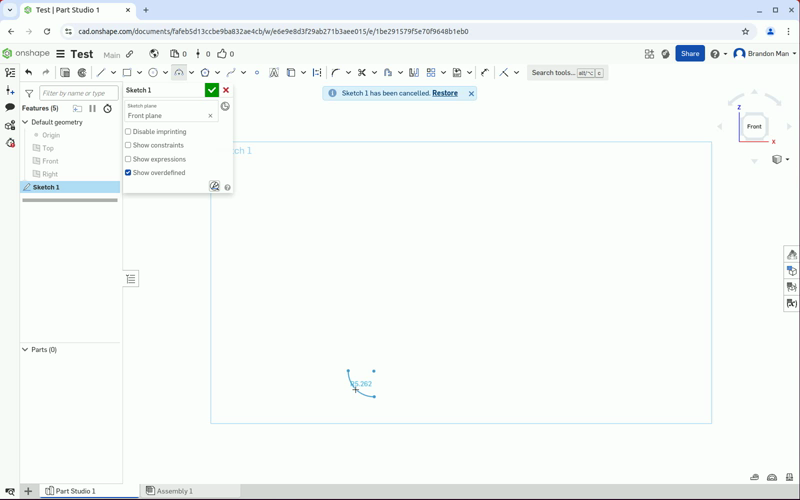
click(355, 389)
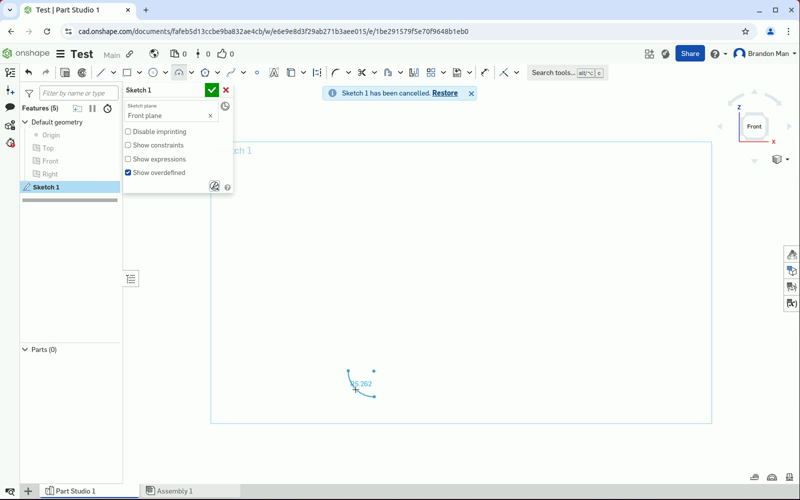
key_up(shift)
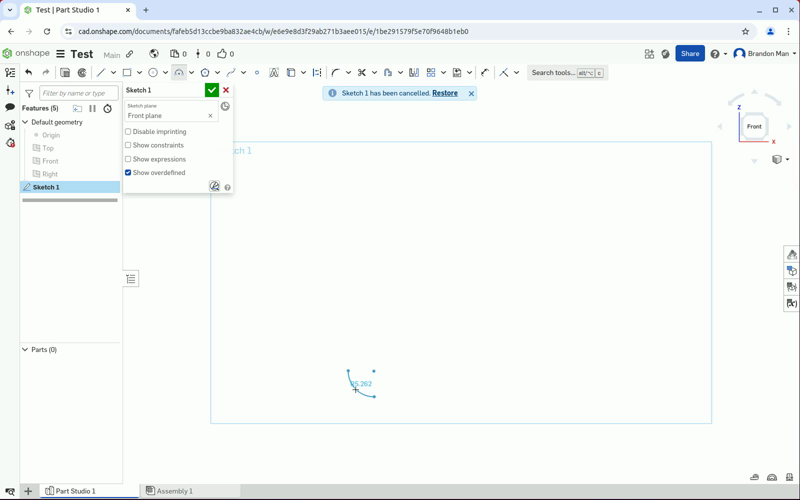
key(esc)
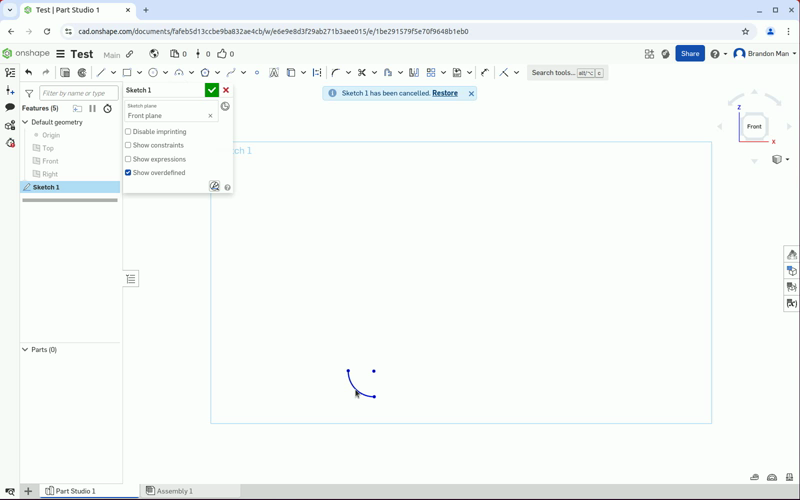
key(l)
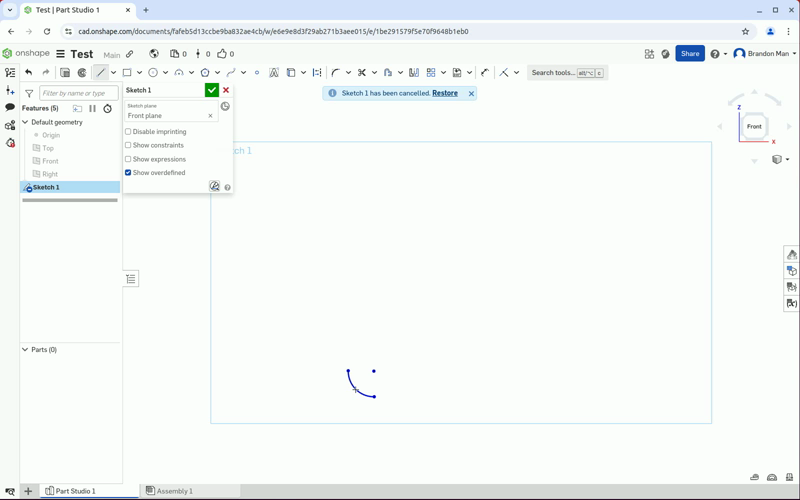
mouse_move(374, 396)
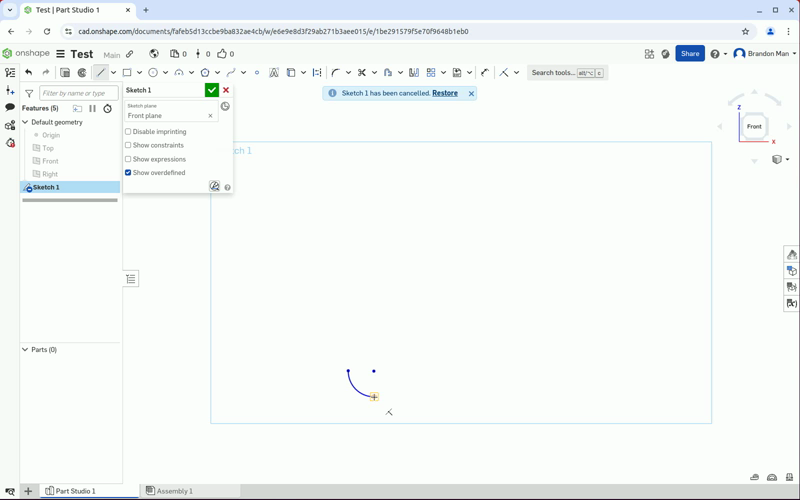
click(374, 396)
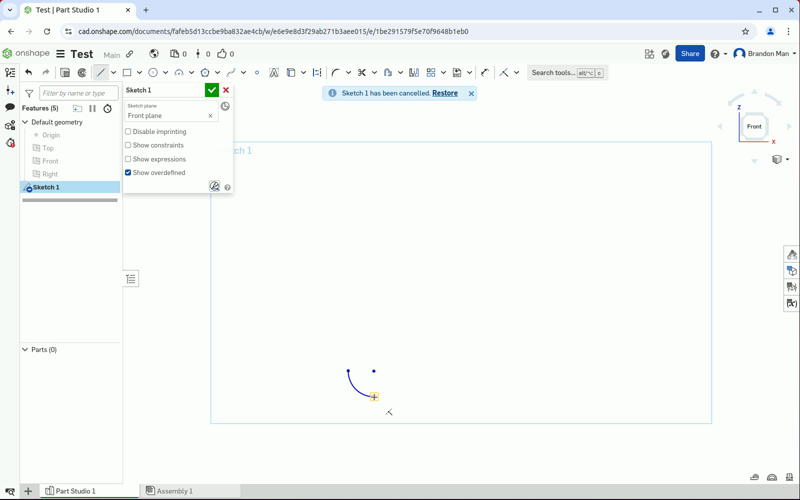
key_down(shift)
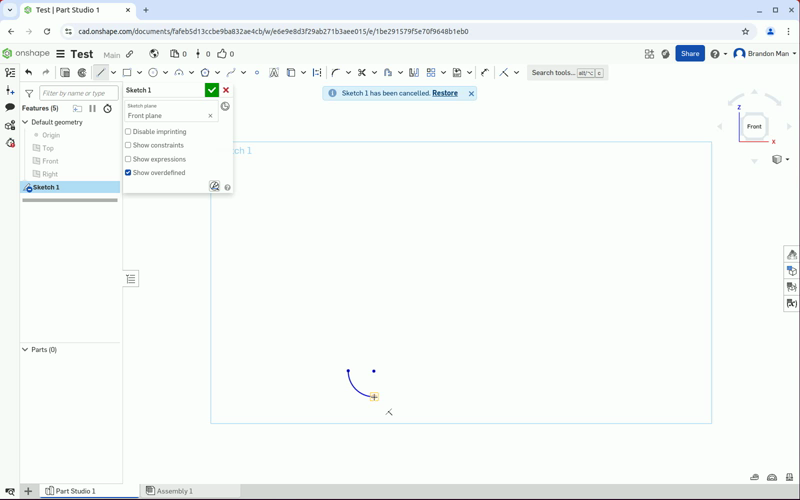
mouse_move(546, 396)
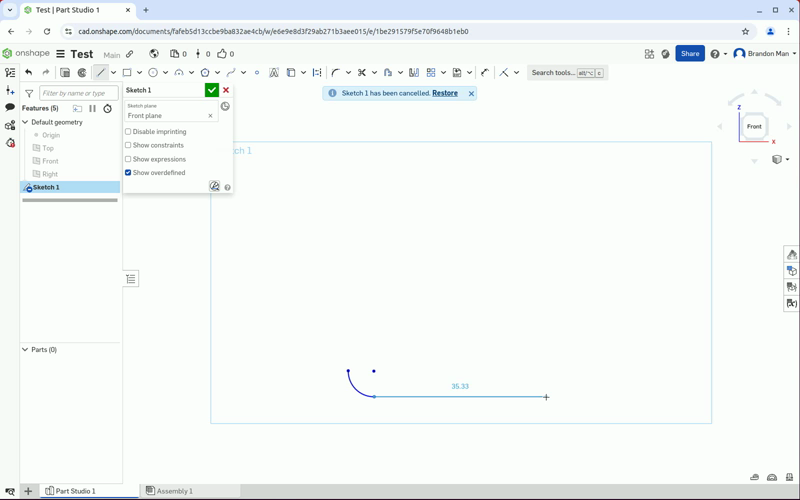
click(546, 396)
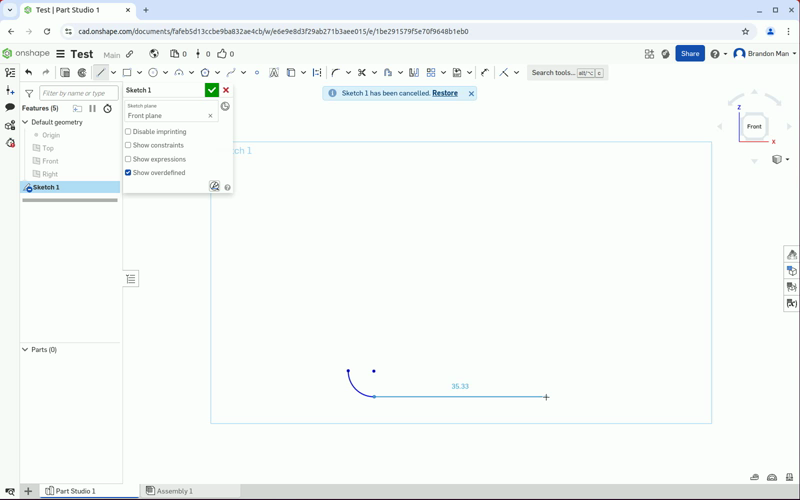
key_up(shift)
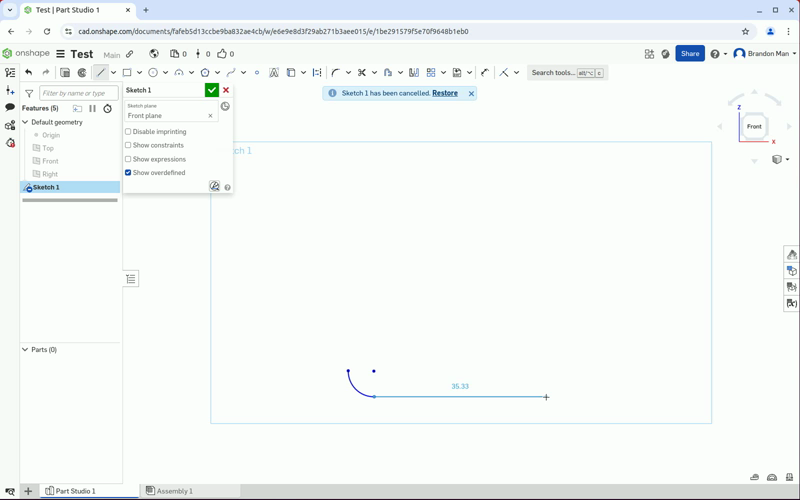
key(esc)
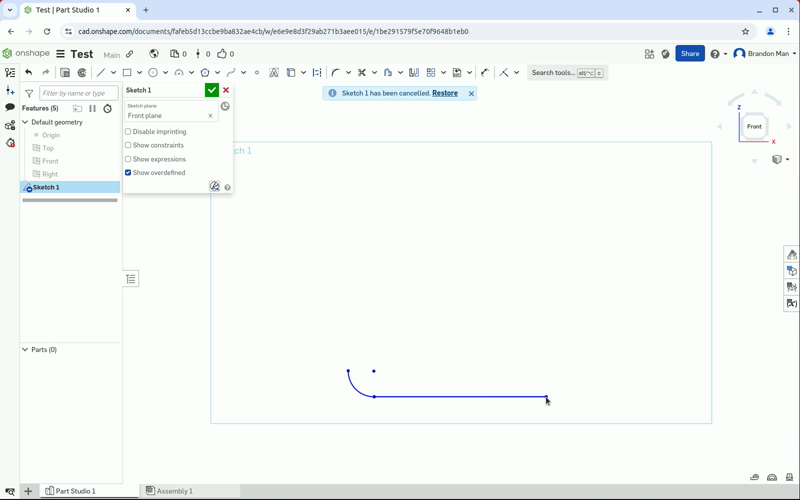
key(a)
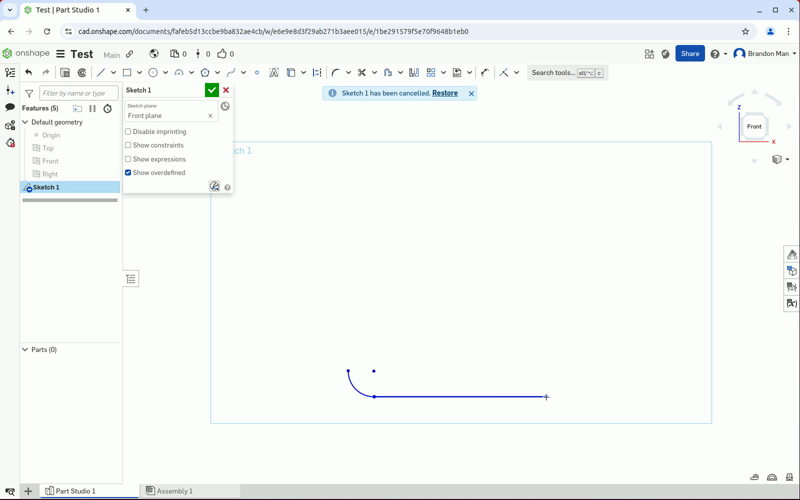
mouse_move(546, 396)
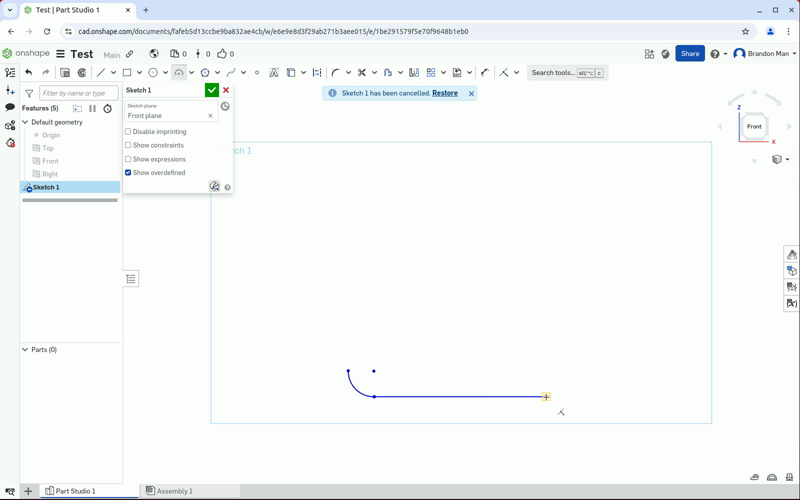
click(546, 396)
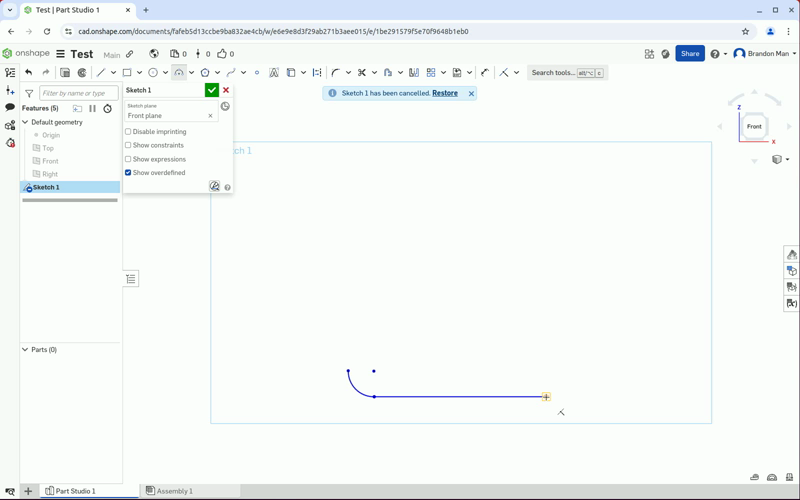
key_down(shift)
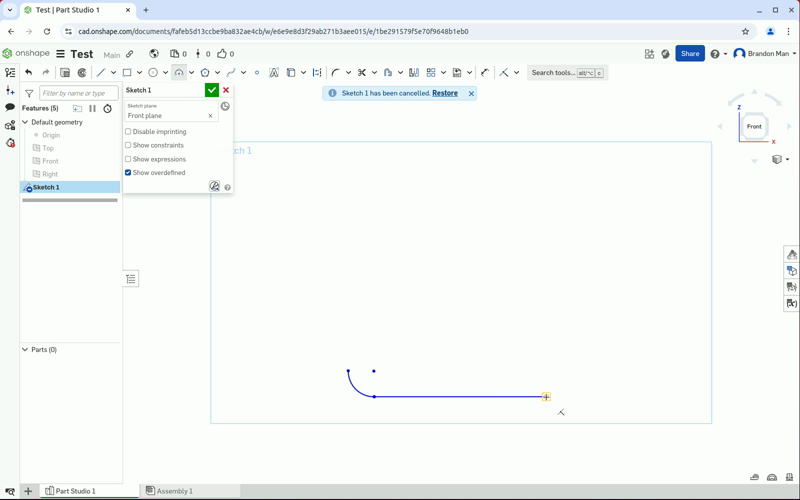
mouse_move(572, 370)
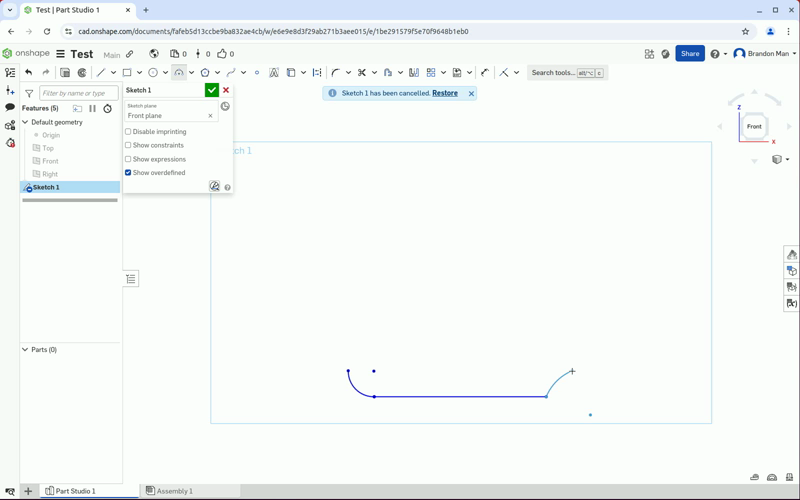
click(572, 370)
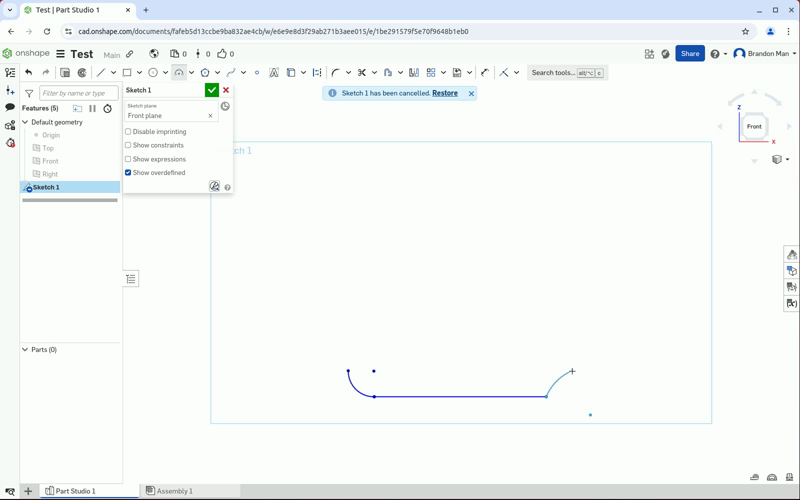
mouse_move(564, 389)
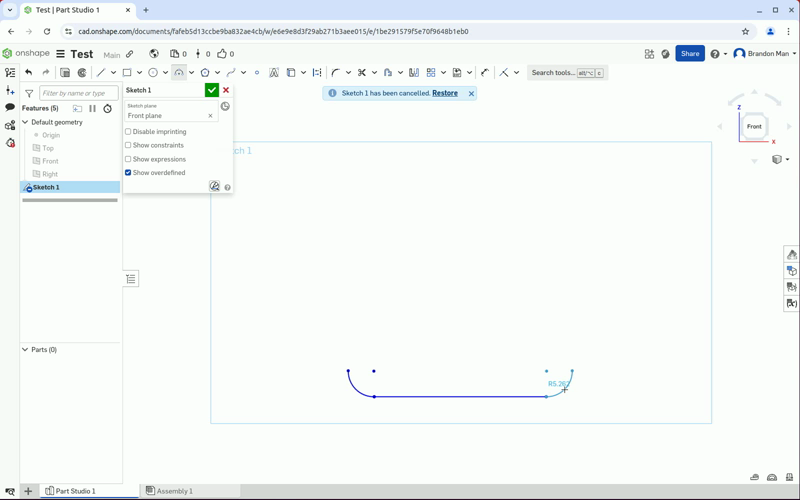
click(564, 389)
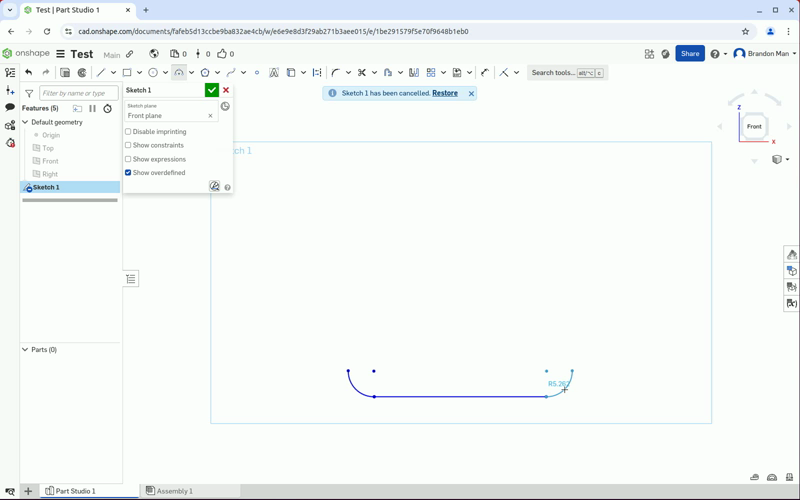
key_up(shift)
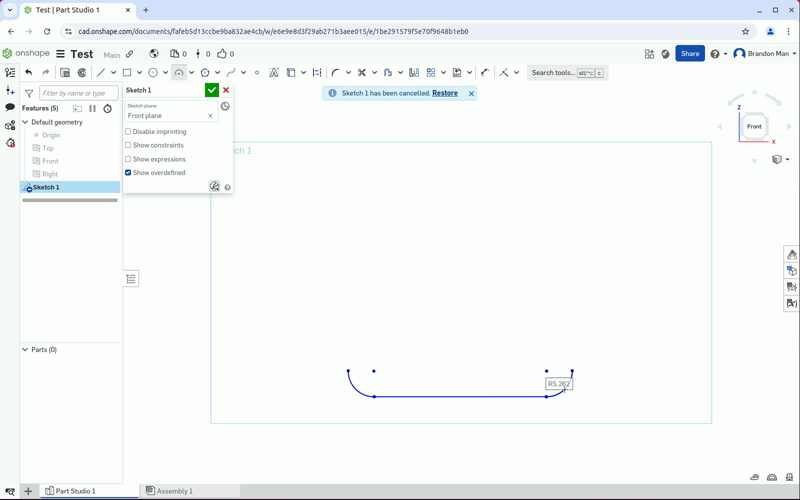
key(esc)
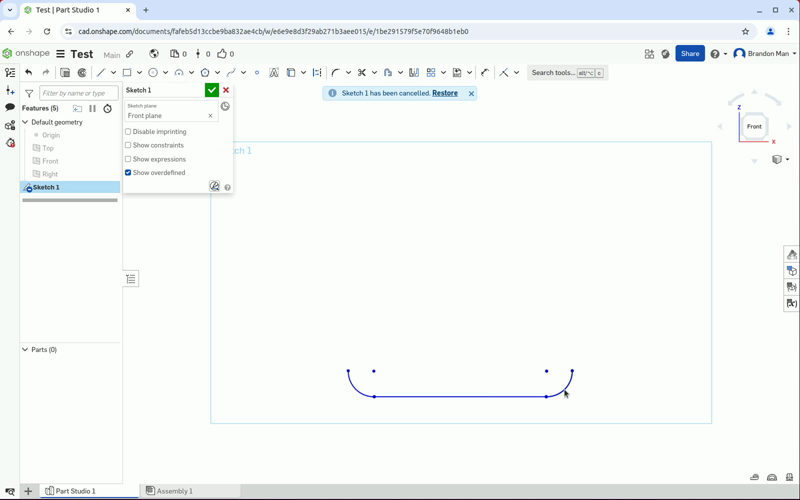
key(l)
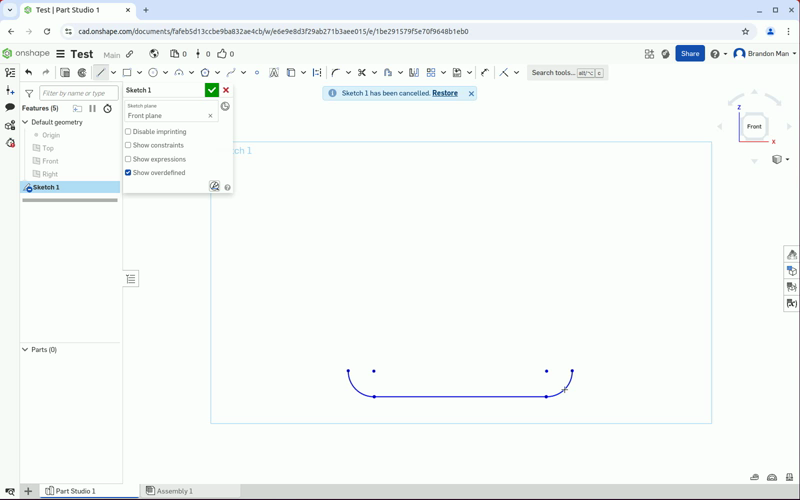
mouse_move(572, 370)
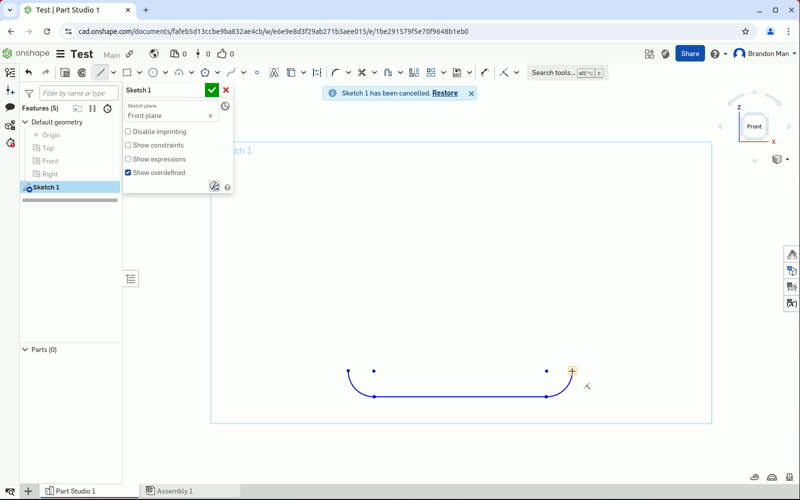
click(572, 370)
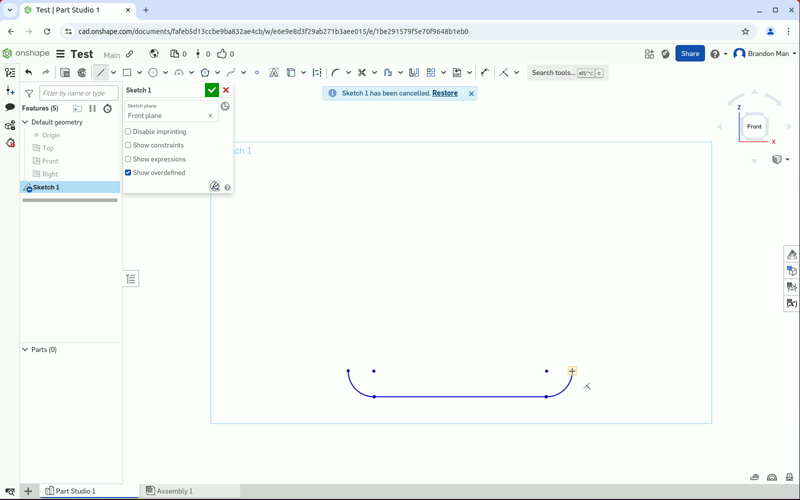
key_down(shift)
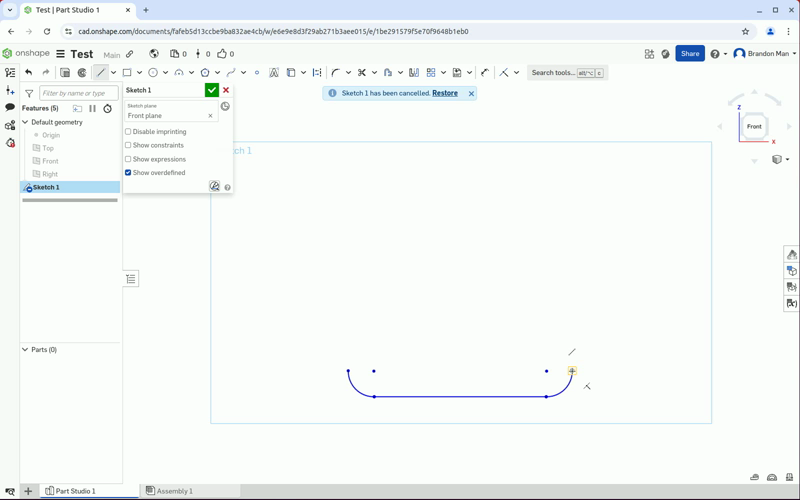
mouse_move(572, 196)
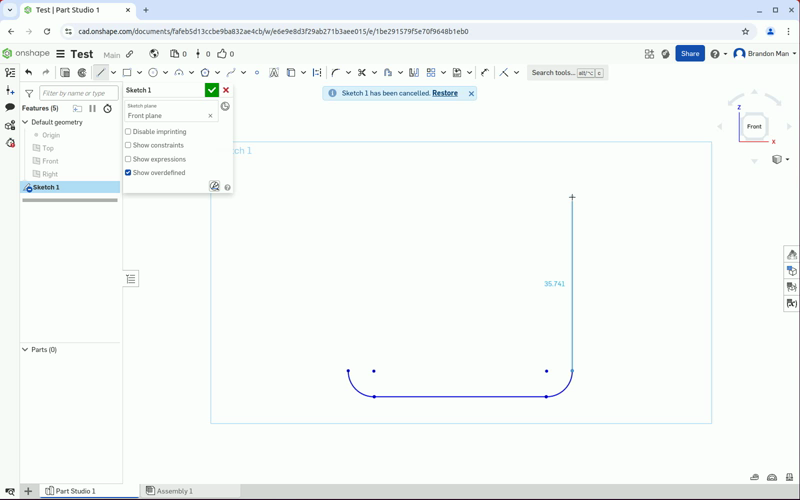
click(572, 196)
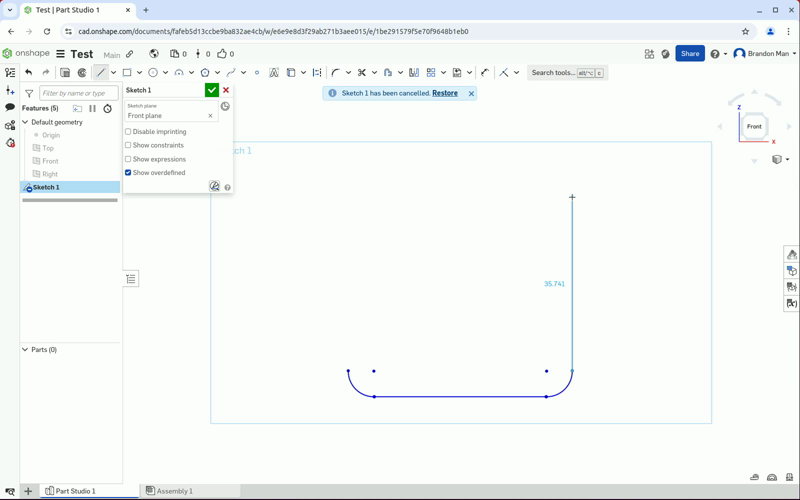
key_up(shift)
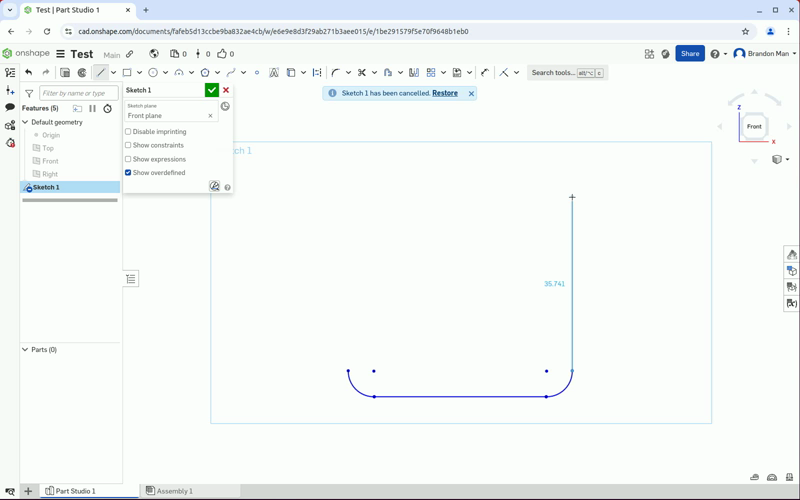
key(esc)
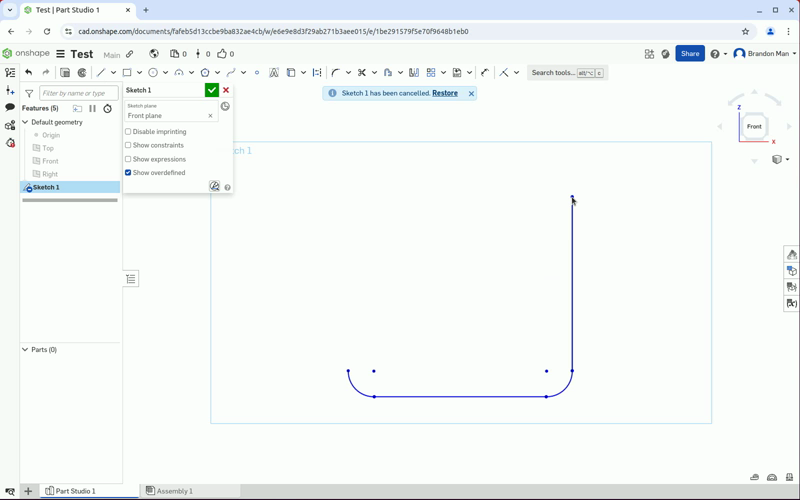
key(a)
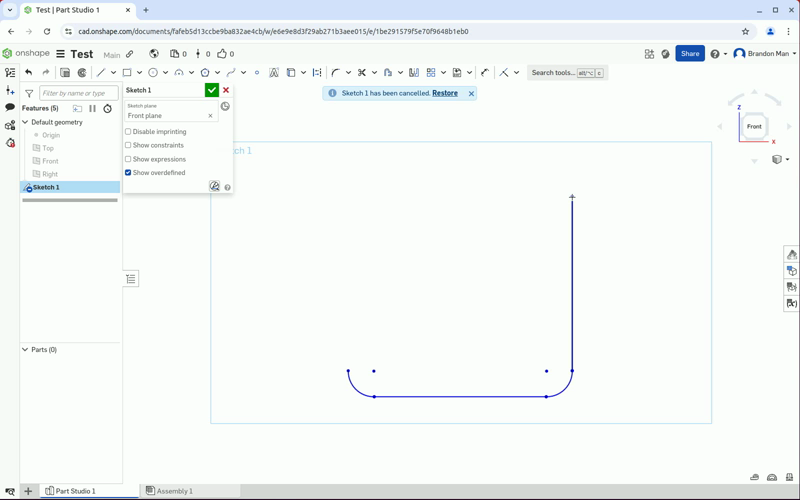
mouse_move(572, 196)
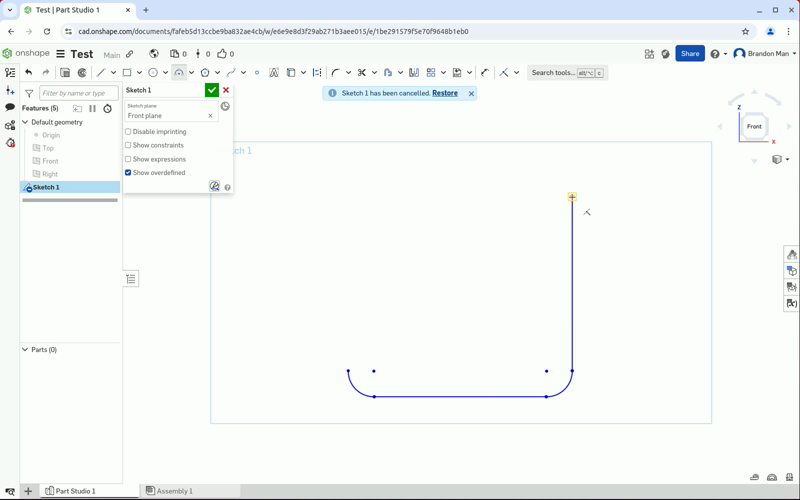
click(572, 196)
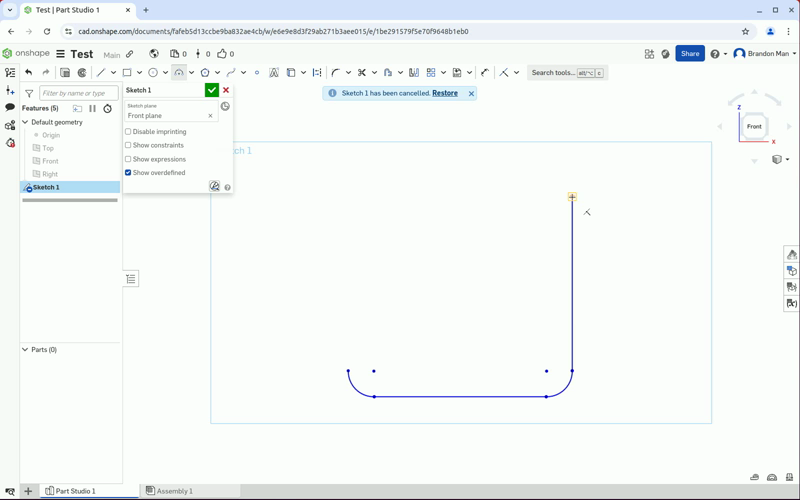
key_down(shift)
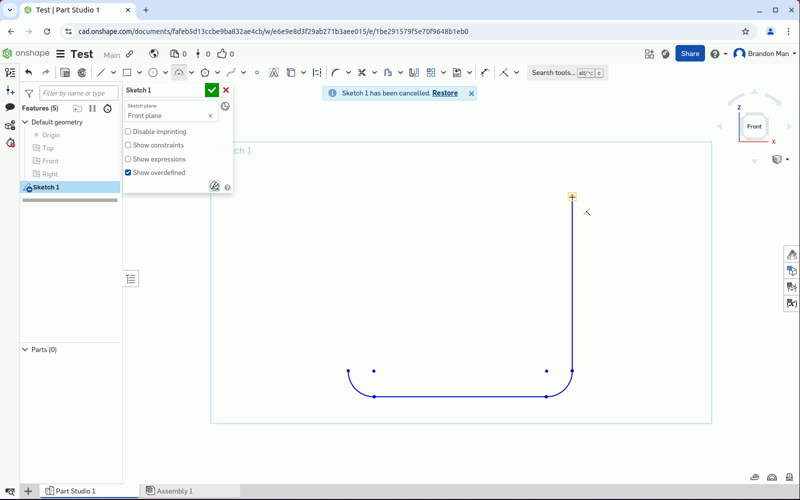
mouse_move(546, 172)
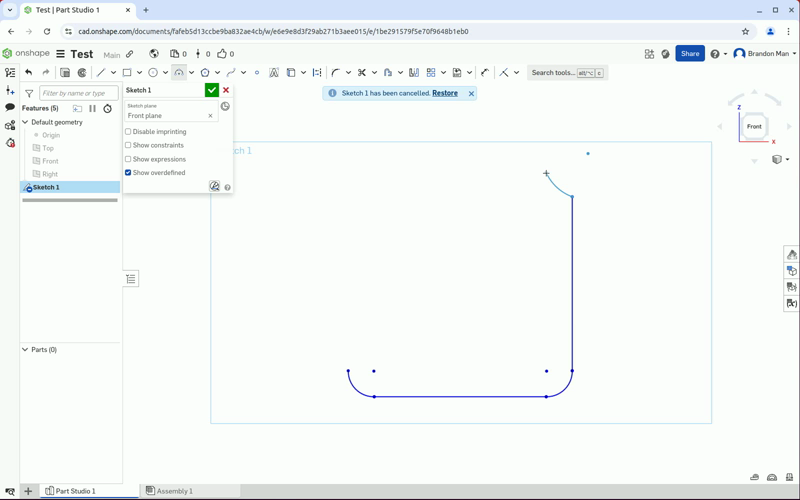
click(546, 172)
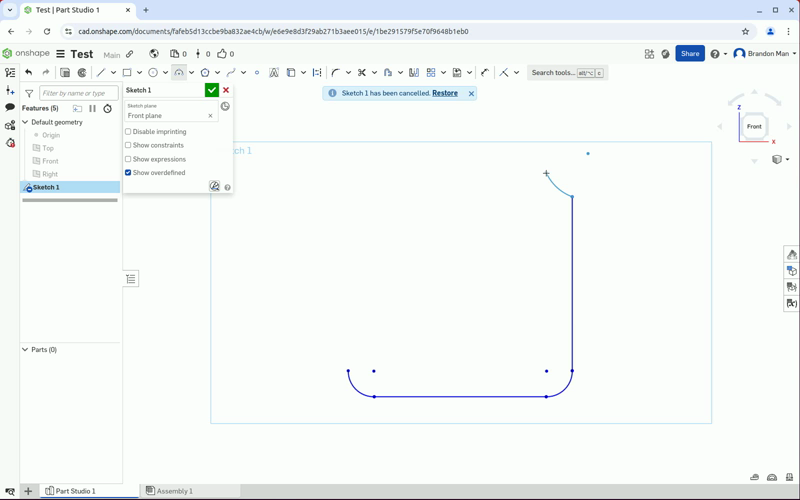
mouse_move(564, 179)
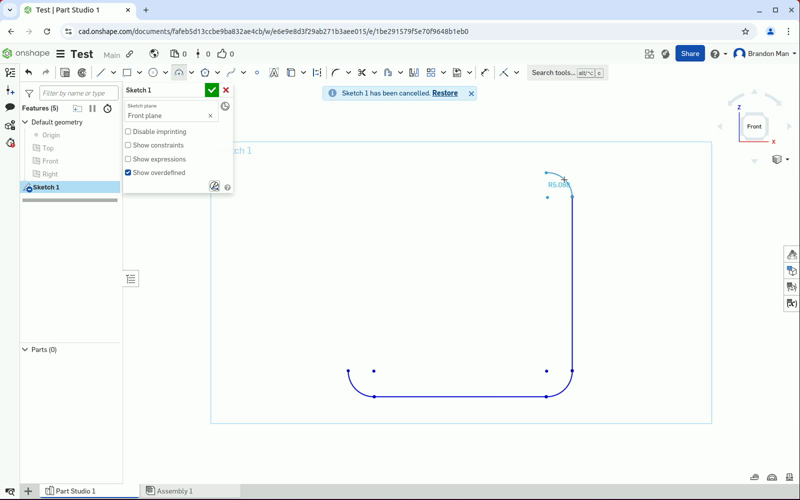
click(564, 179)
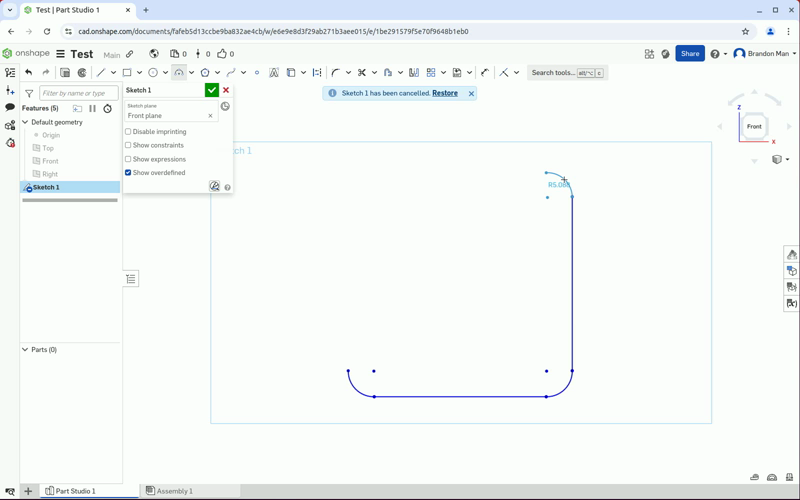
key_up(shift)
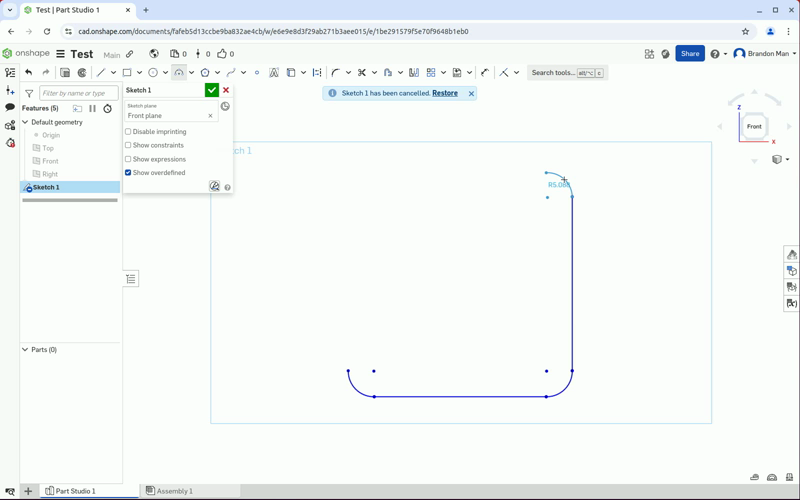
key(esc)
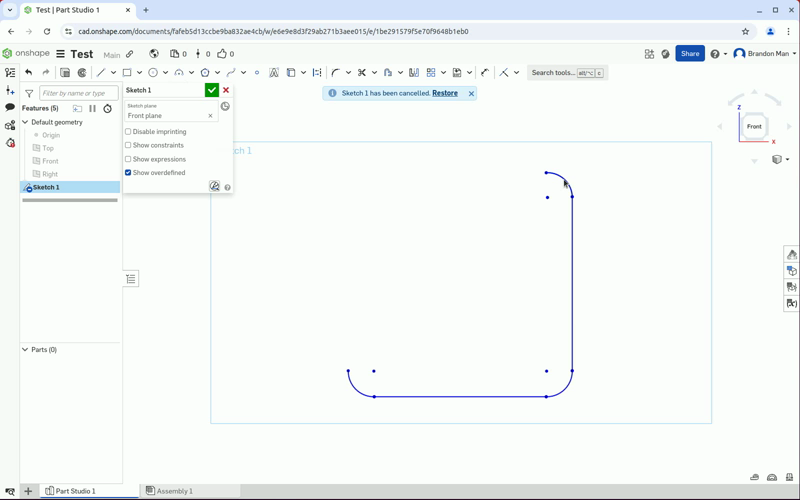
key(l)
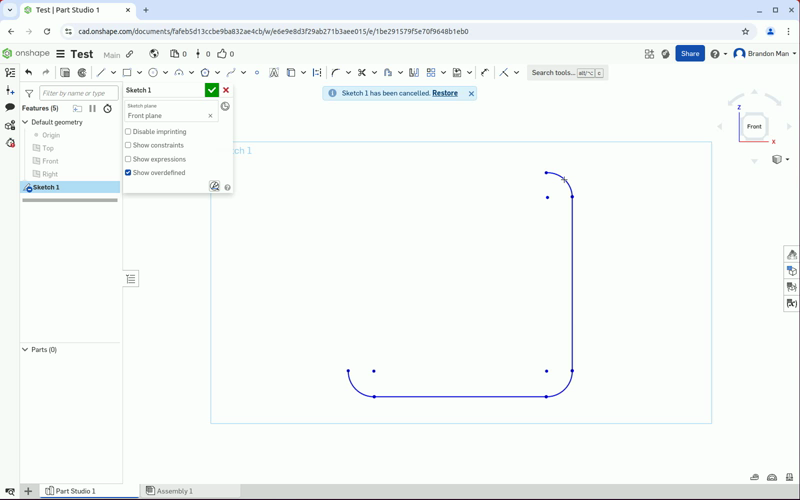
mouse_move(546, 172)
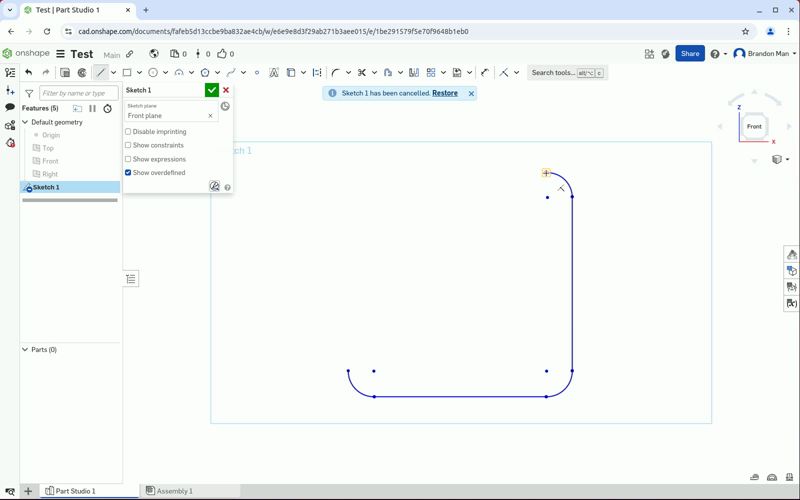
click(546, 172)
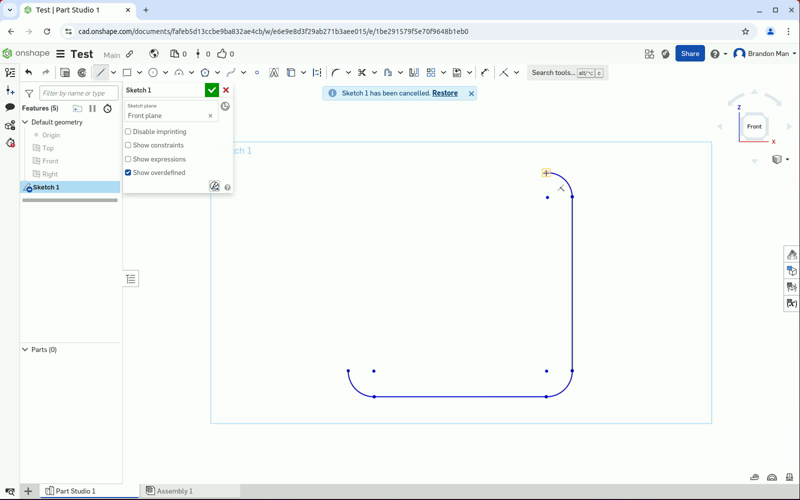
key_down(shift)
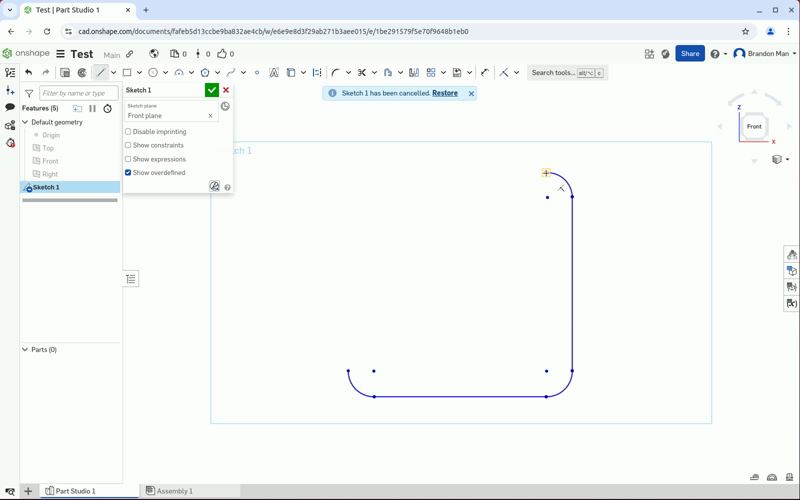
mouse_move(374, 172)
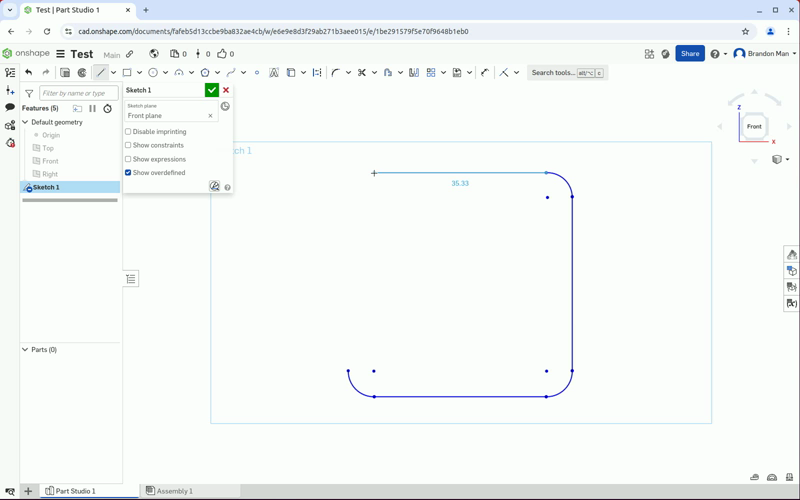
click(374, 172)
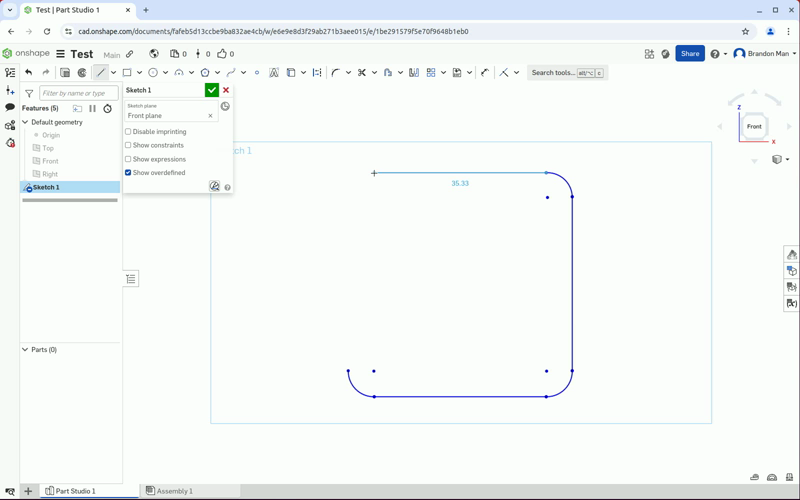
key_up(shift)
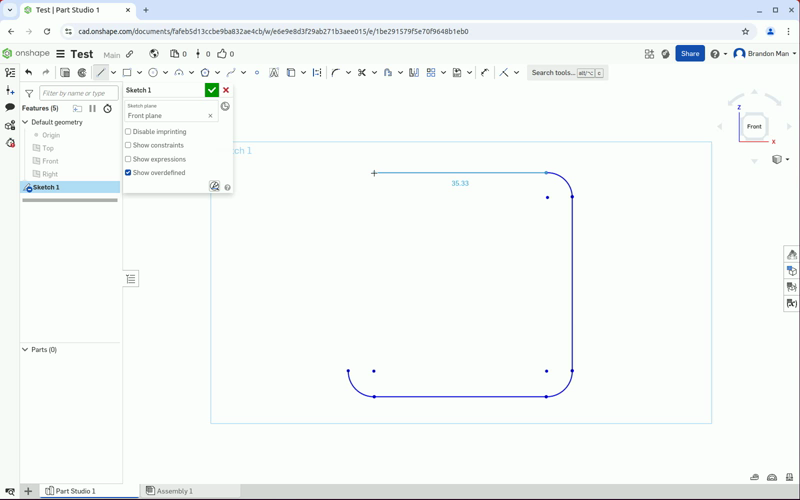
key(esc)
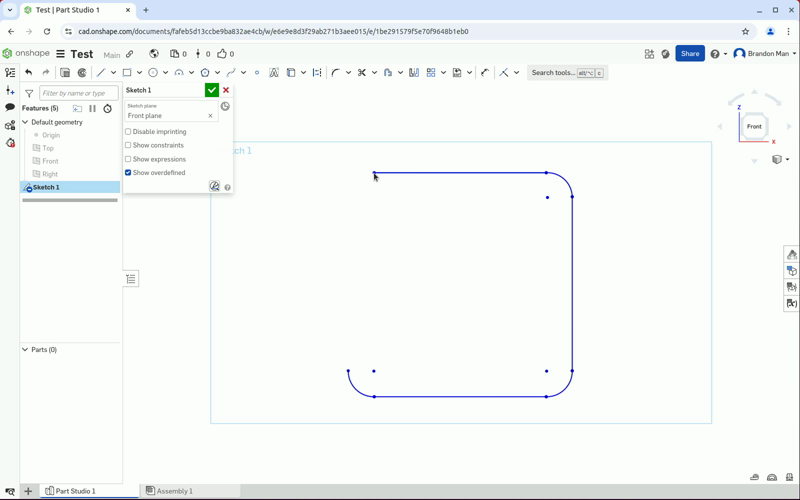
key(a)
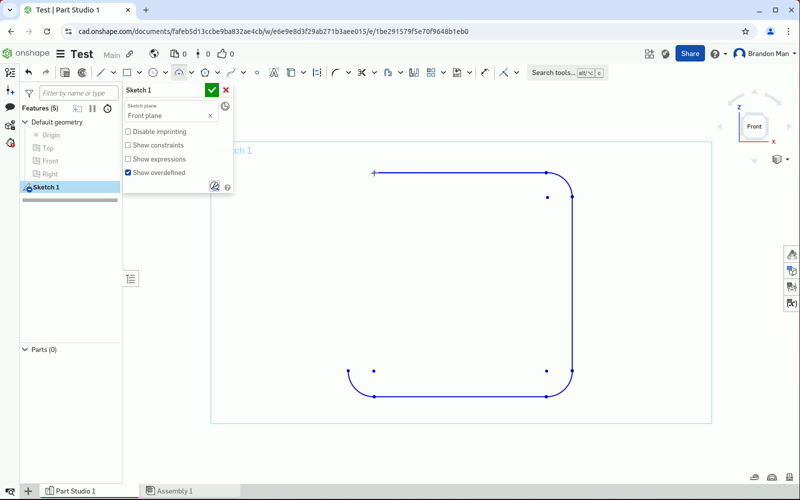
mouse_move(374, 172)
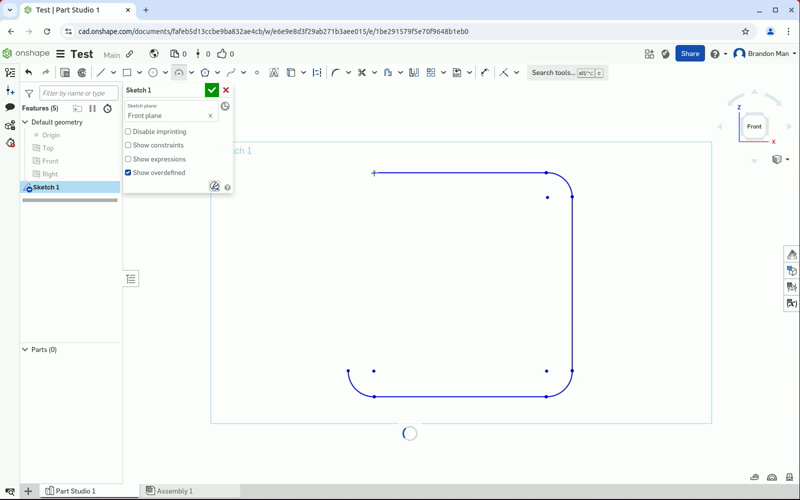
click(374, 172)
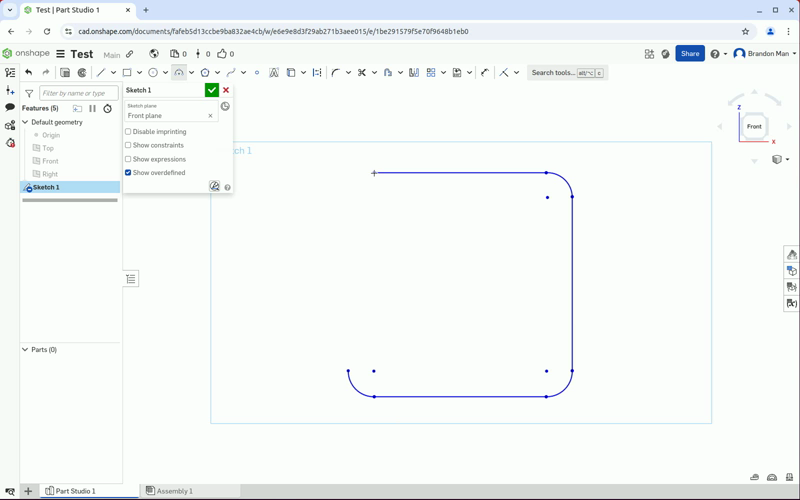
key_down(shift)
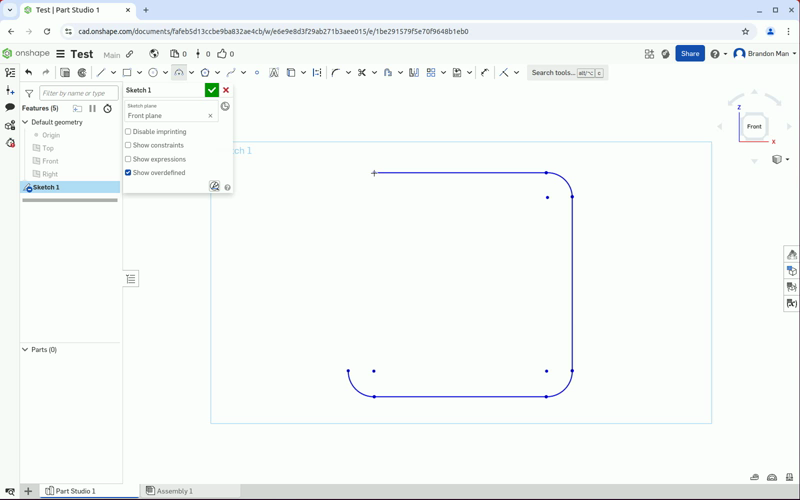
mouse_move(348, 196)
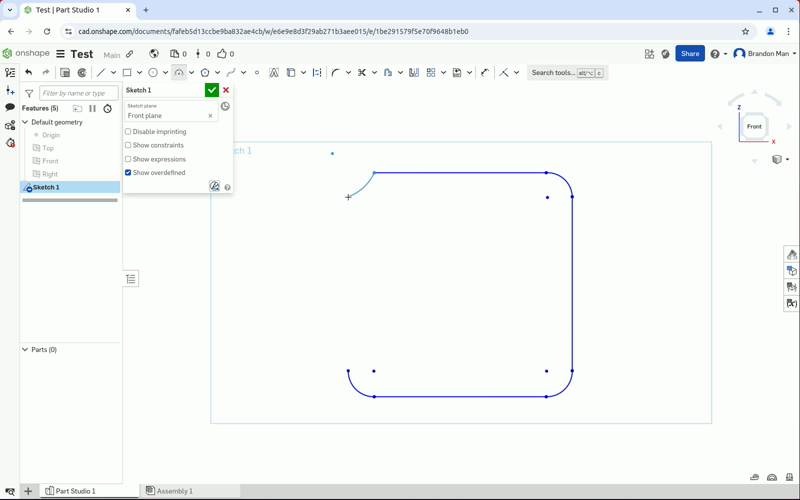
click(348, 196)
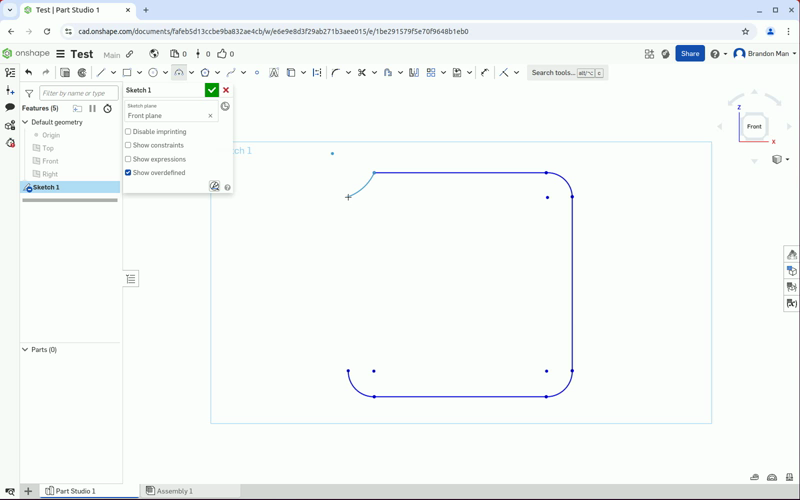
mouse_move(356, 179)
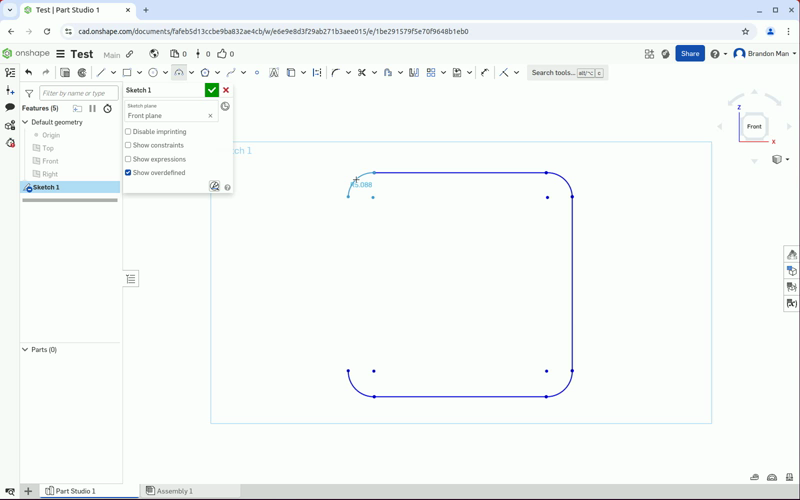
click(356, 179)
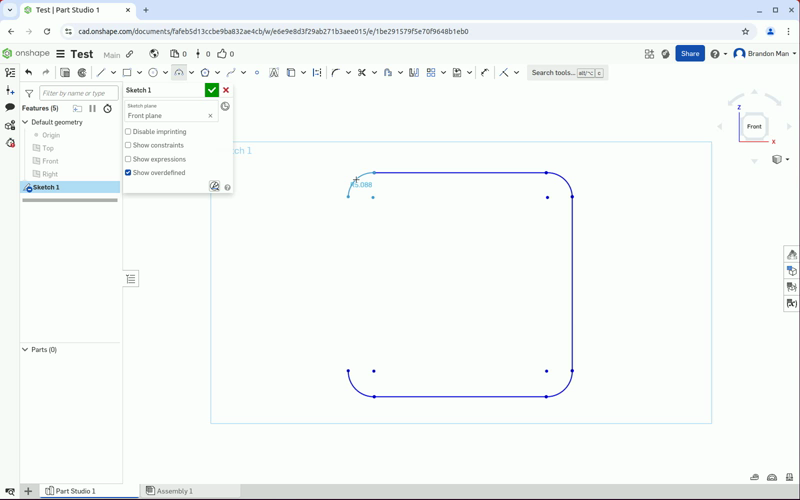
key_up(shift)
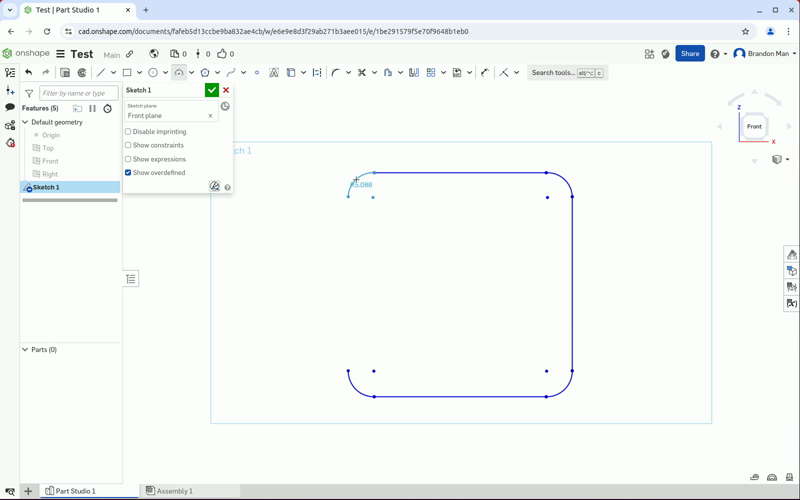
key(esc)
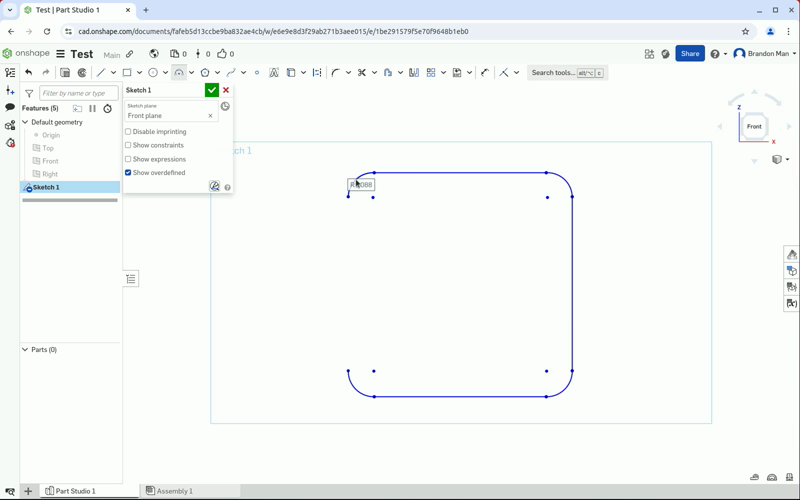
key(l)
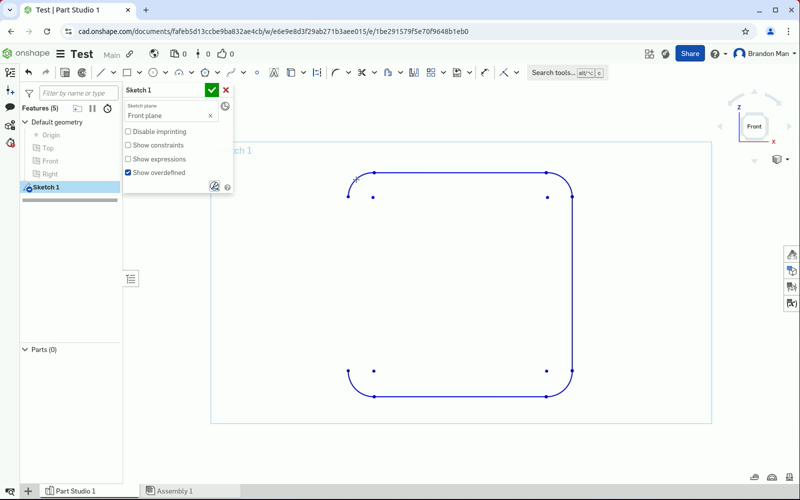
mouse_move(348, 196)
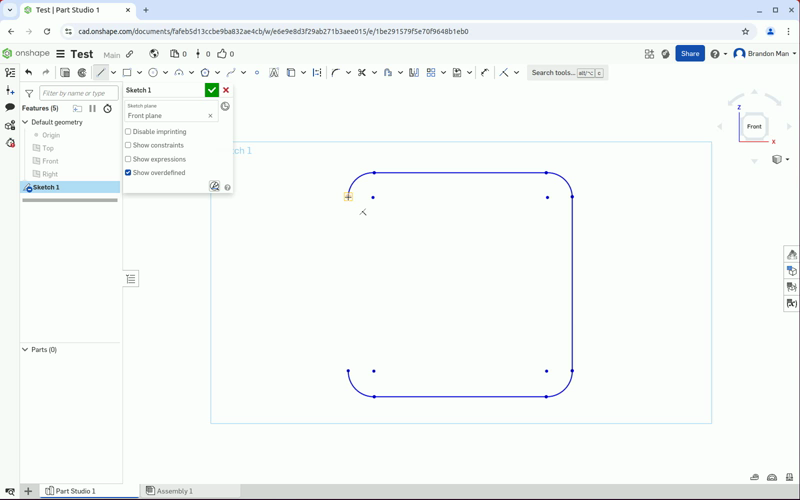
click(348, 196)
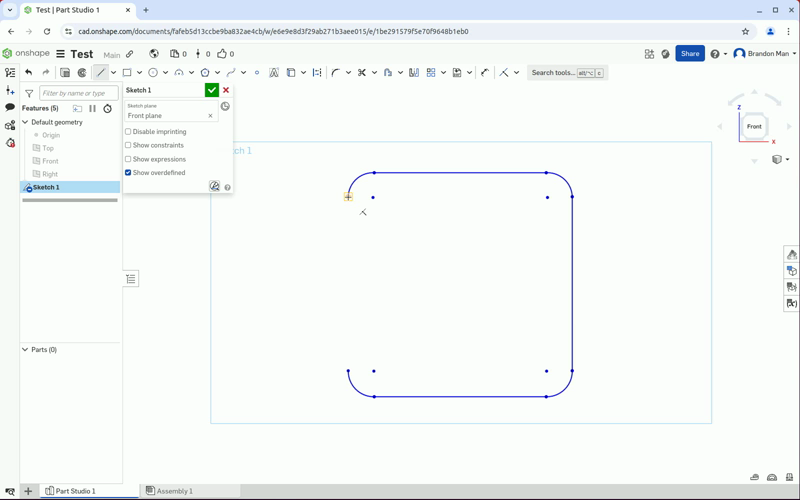
key_down(shift)
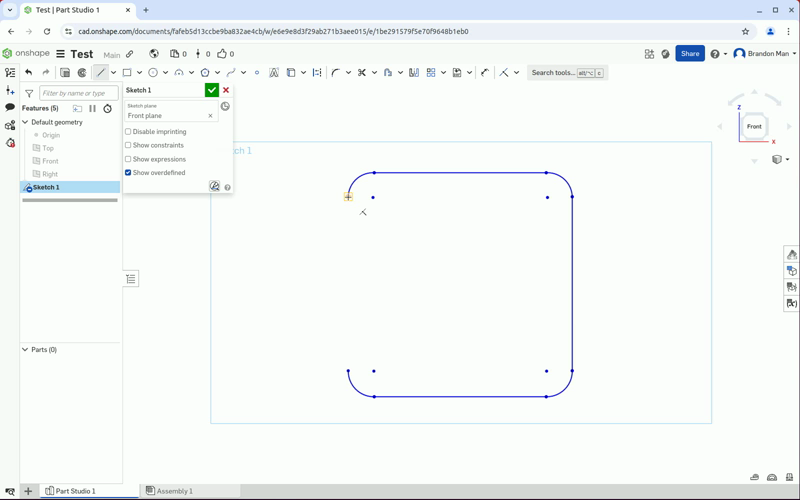
mouse_move(348, 370)
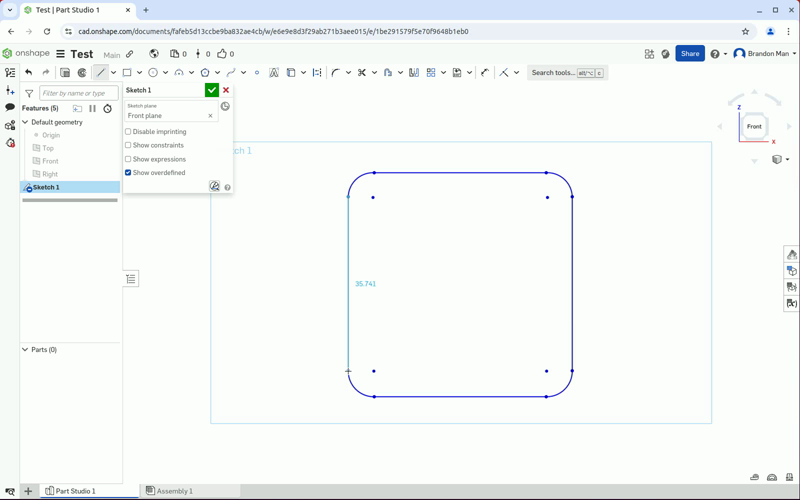
key_up(shift)
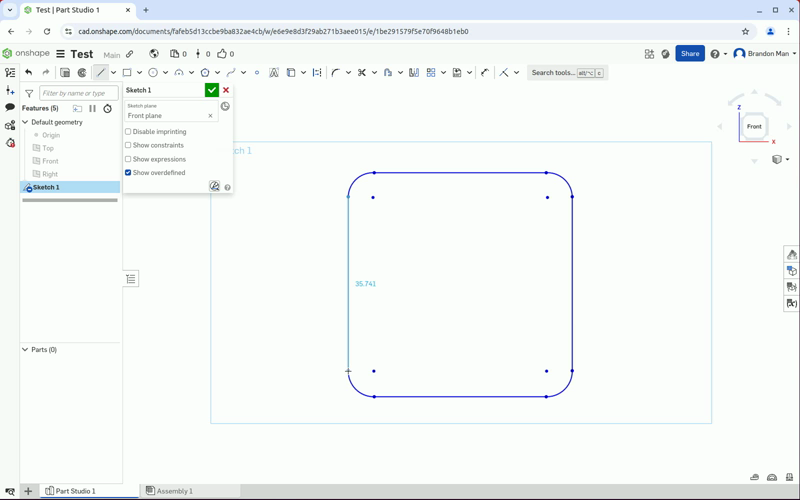
click(348, 370)
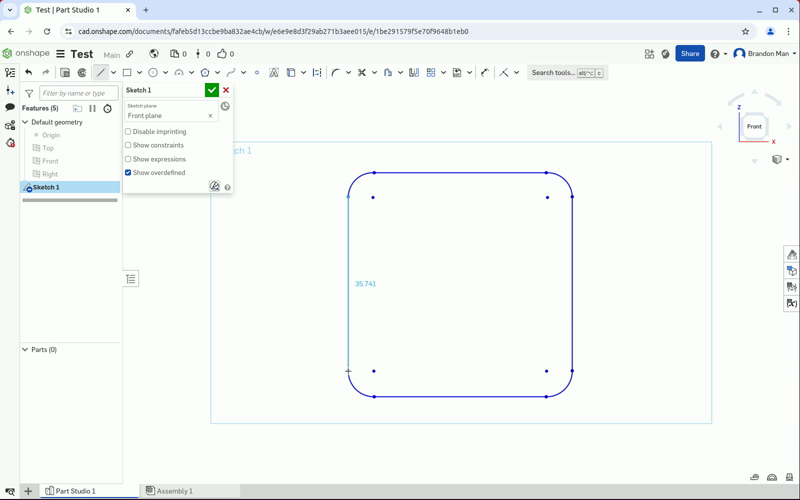
key(esc)
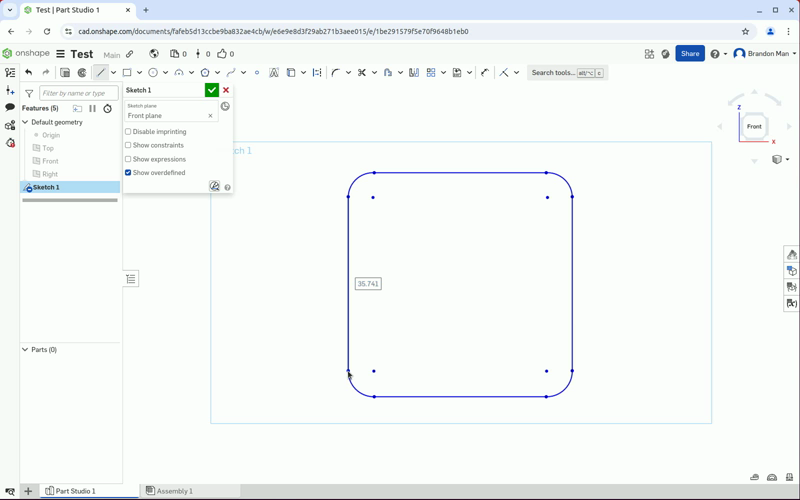
key(l)
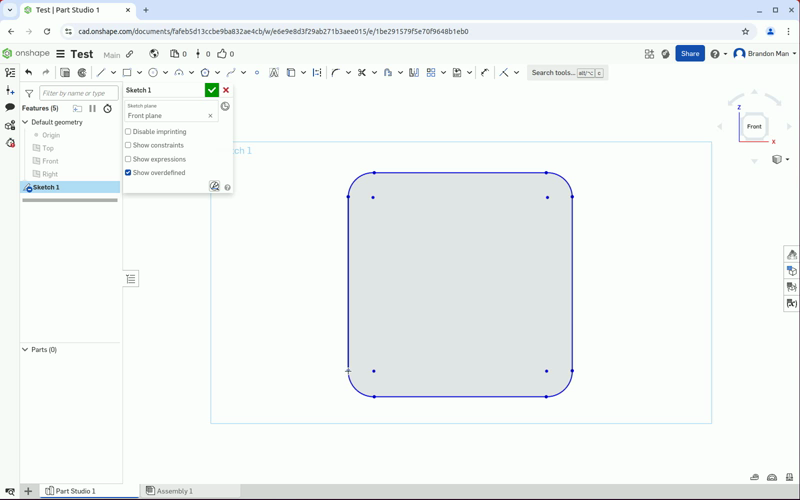
key_down(shift)
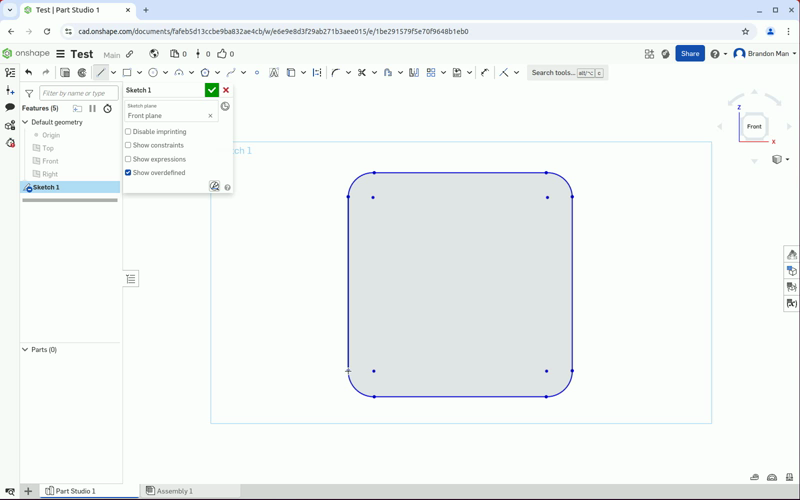
mouse_move(390, 354)
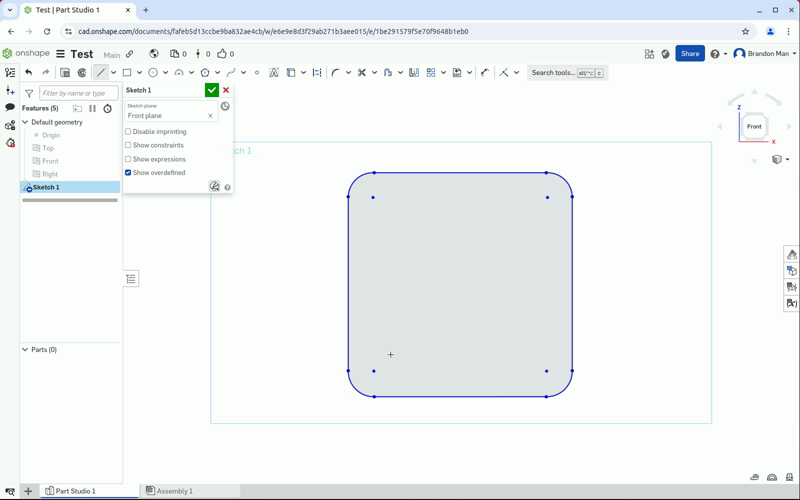
click(390, 354)
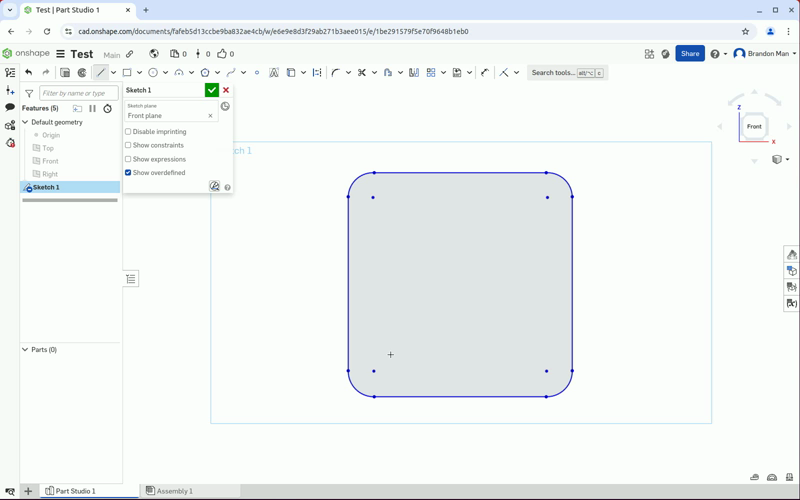
key_up(shift)
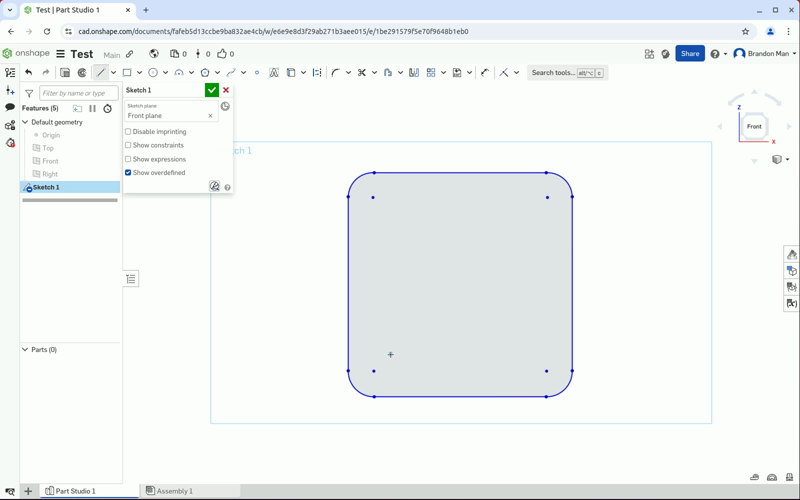
key_down(shift)
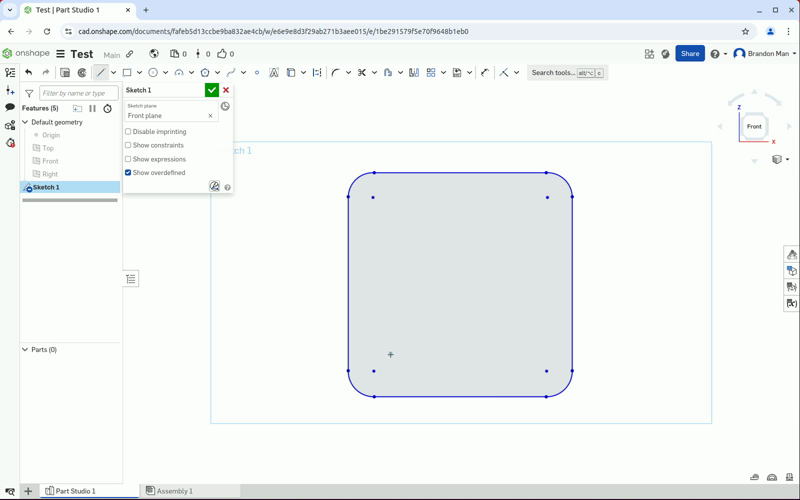
mouse_move(529, 354)
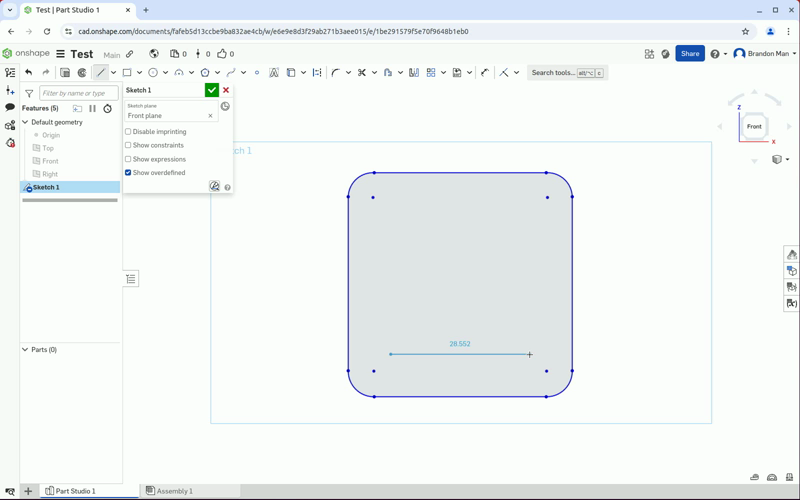
click(529, 354)
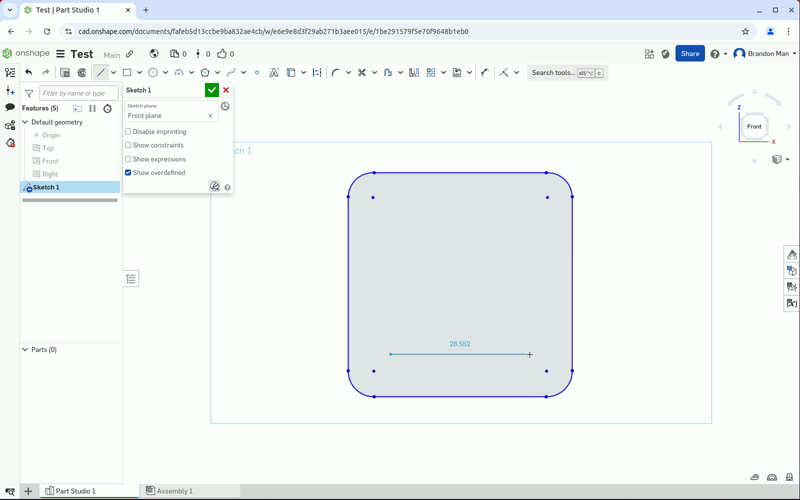
key_up(shift)
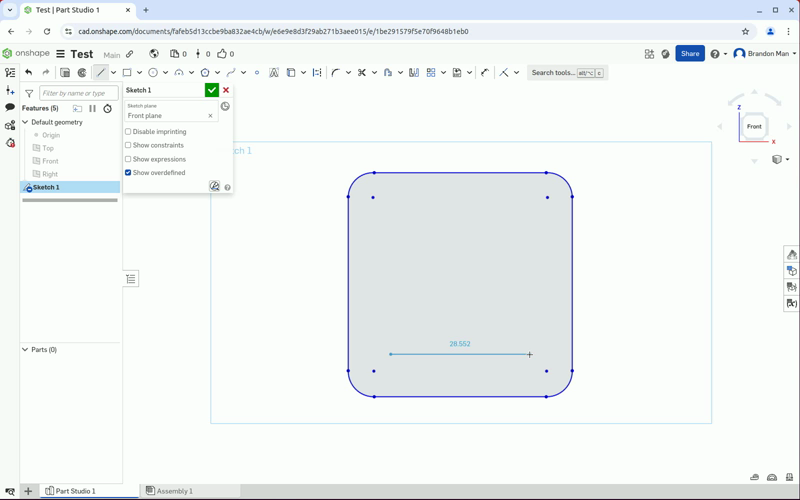
key_down(shift)
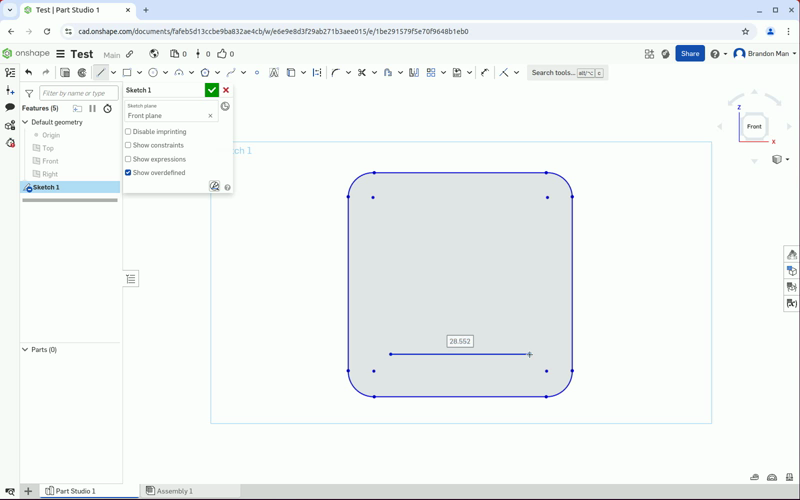
mouse_move(529, 213)
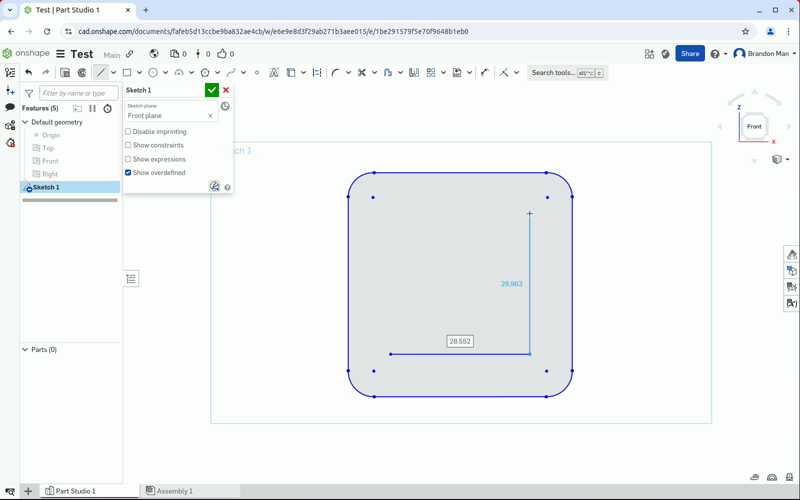
click(529, 213)
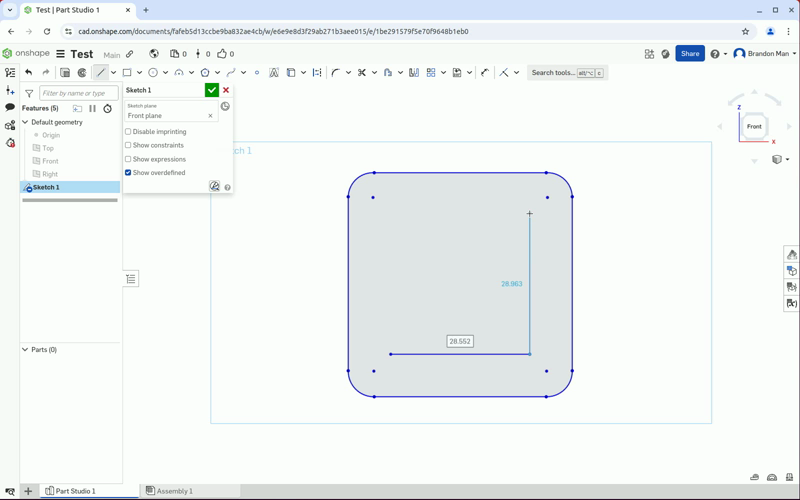
key_up(shift)
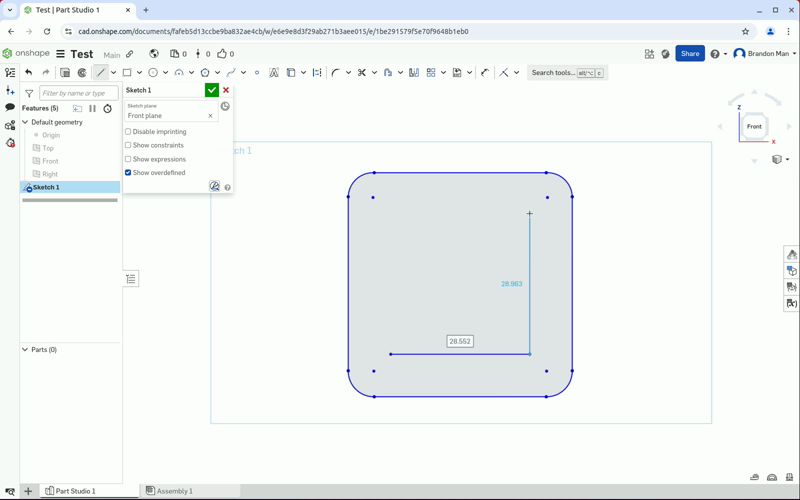
key_down(shift)
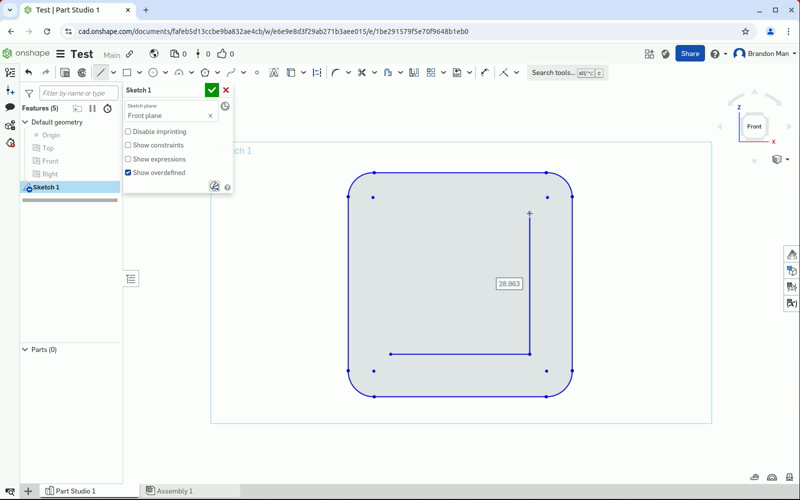
mouse_move(390, 213)
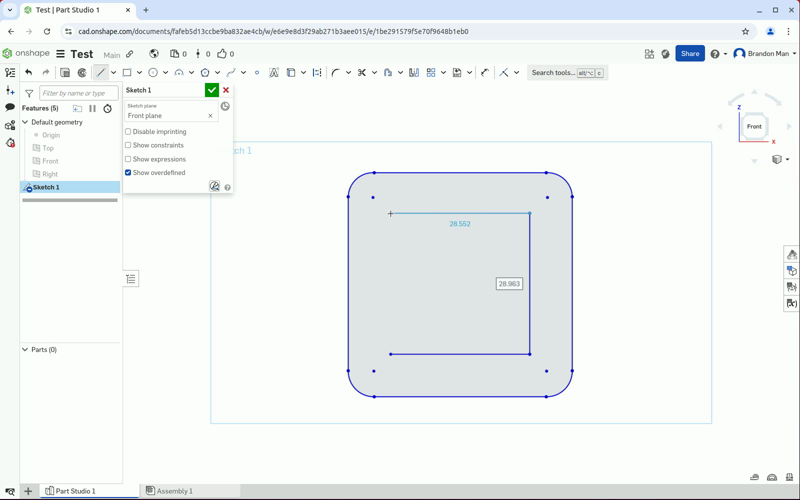
click(390, 213)
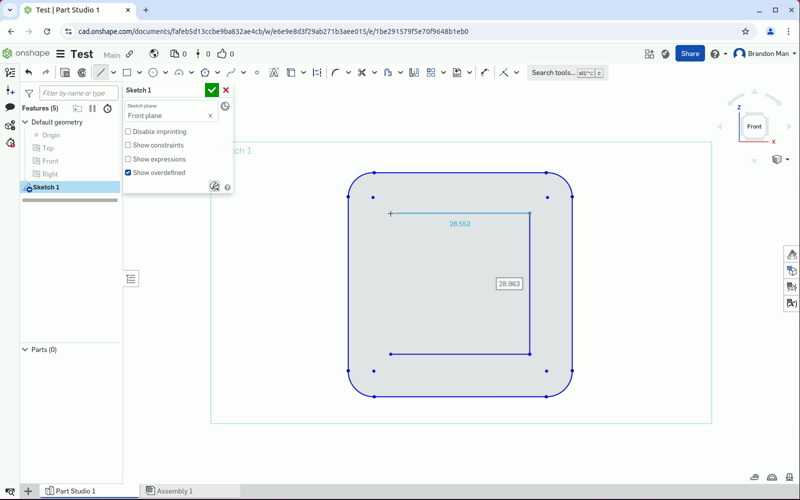
key_up(shift)
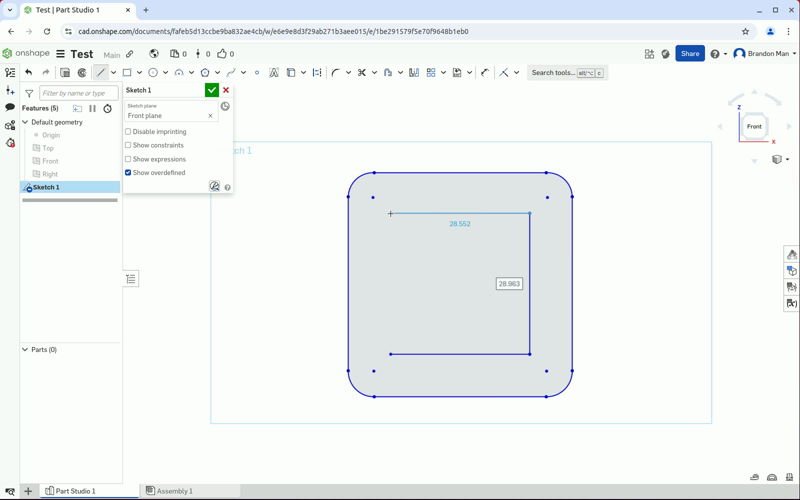
key_down(shift)
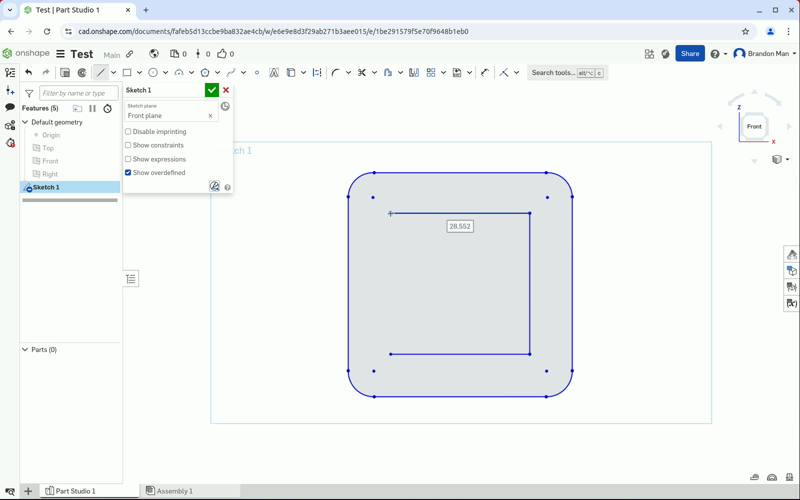
mouse_move(390, 354)
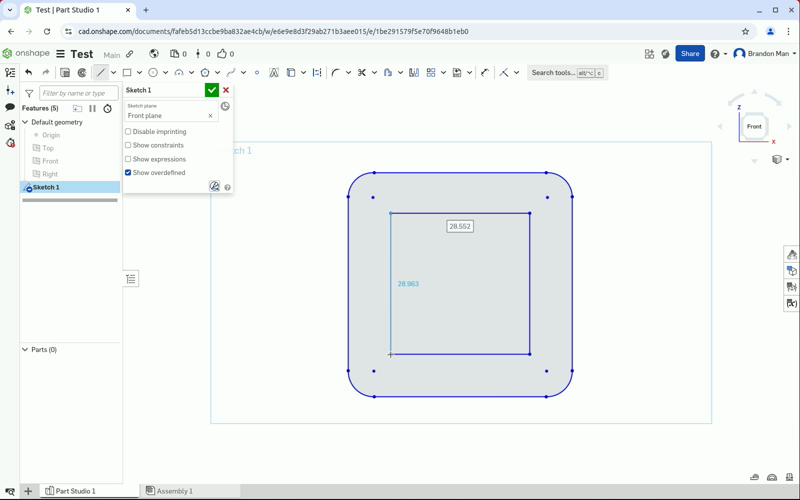
key_up(shift)
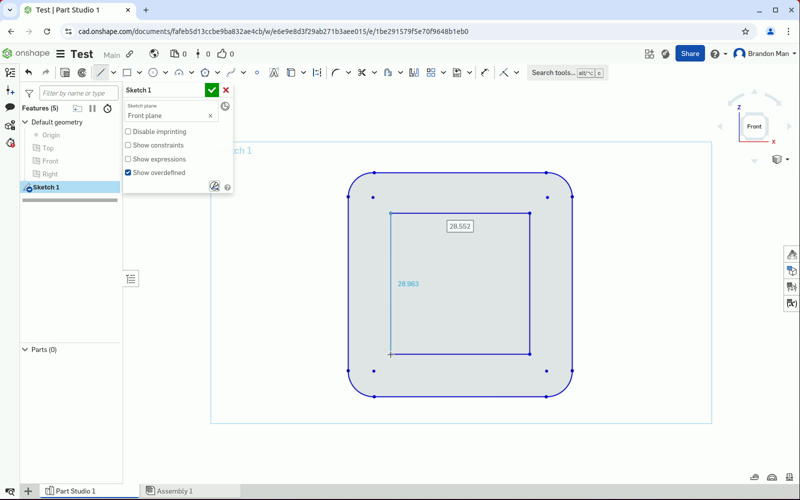
click(390, 354)
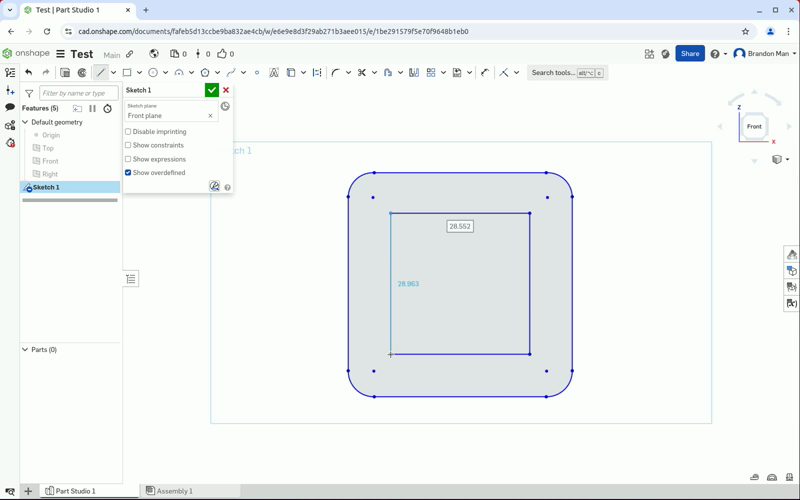
key(esc)
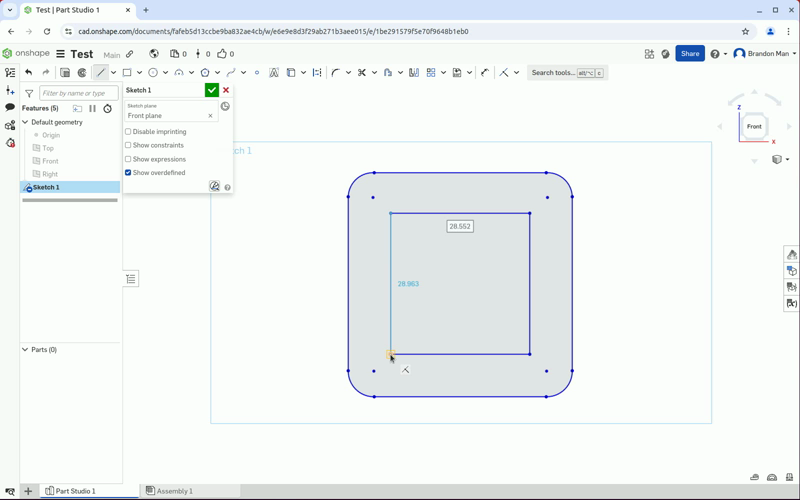
mouse_move(550, 332)
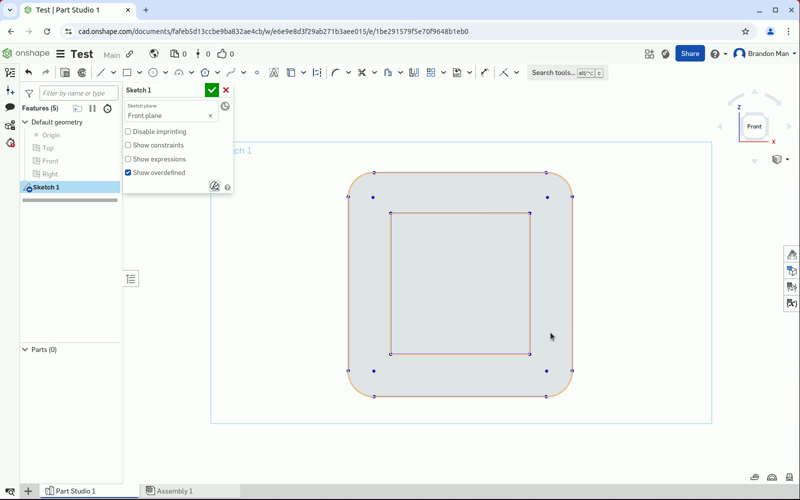
click(550, 332)
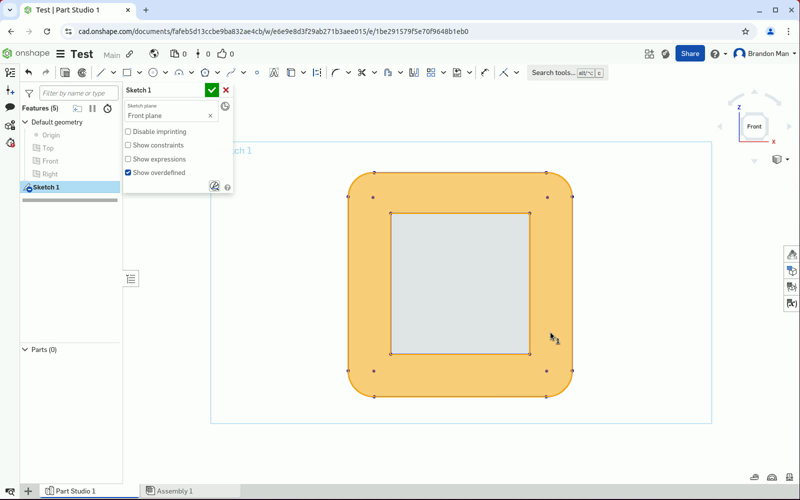
mouse_move(73, 352)
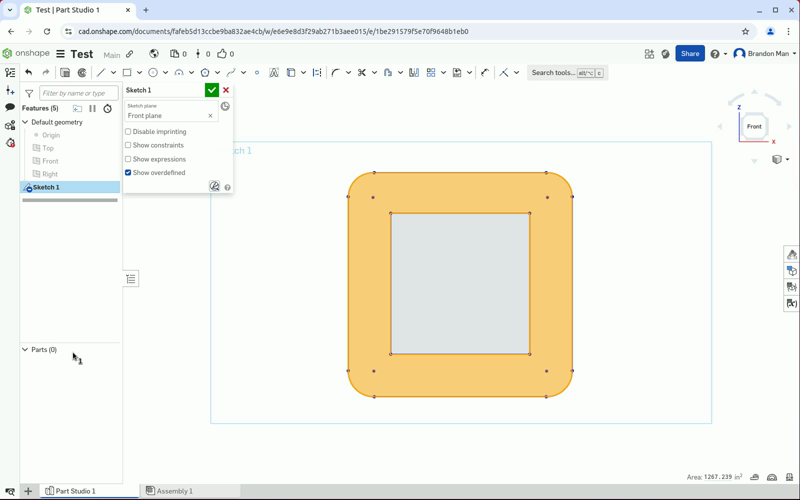
key(shift+y)
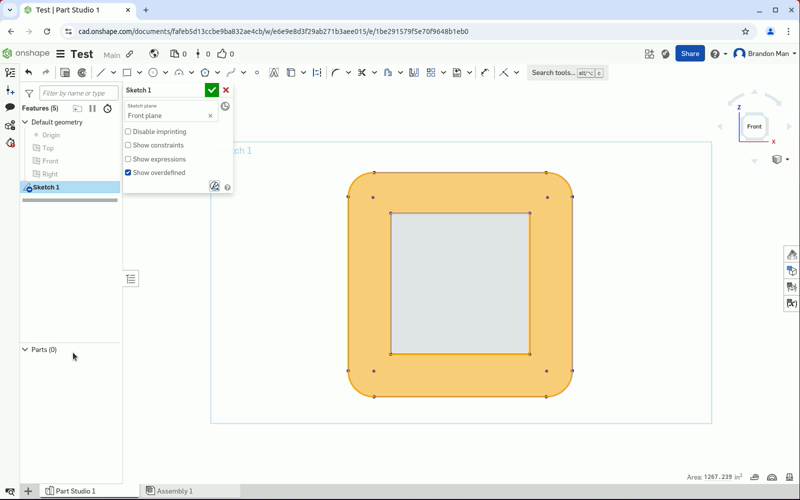
key(shift+e)
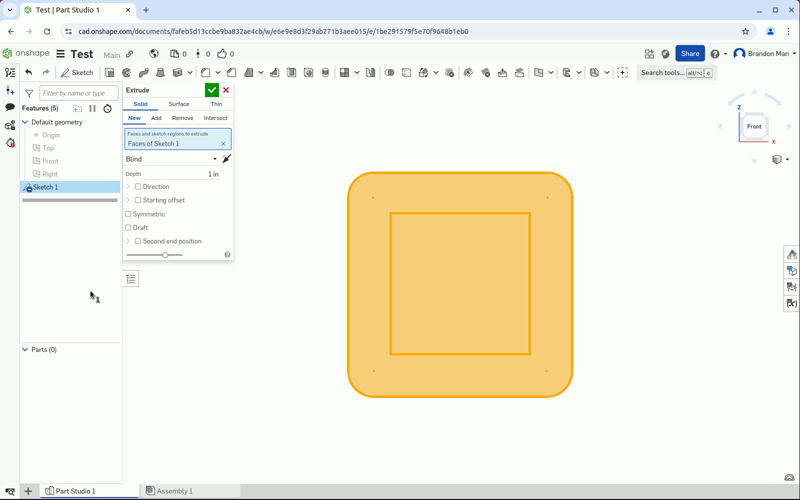
mouse_move(143, 106)
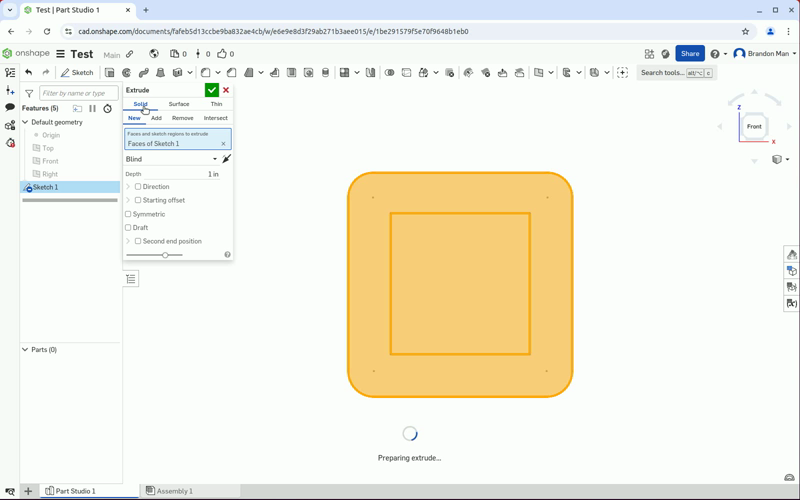
click(143, 106)
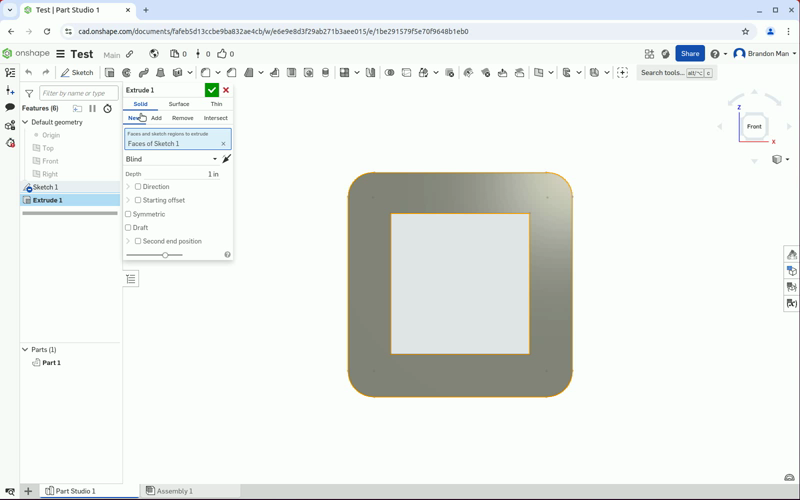
mouse_move(137, 120)
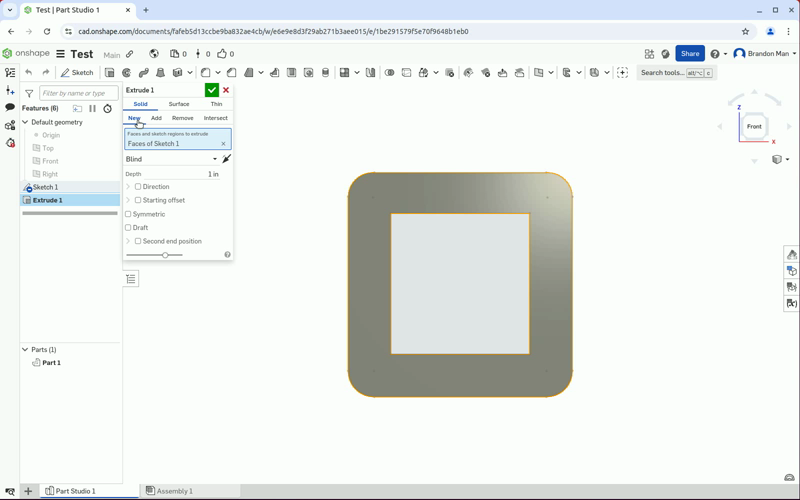
click(137, 120)
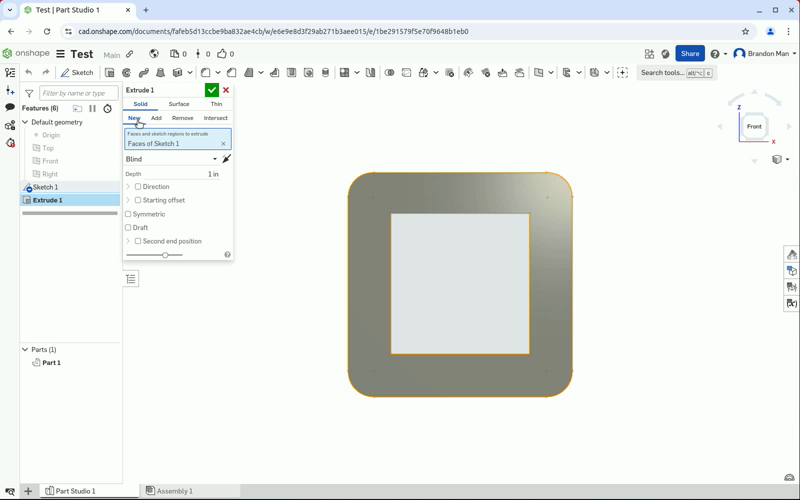
key(tab, 4)
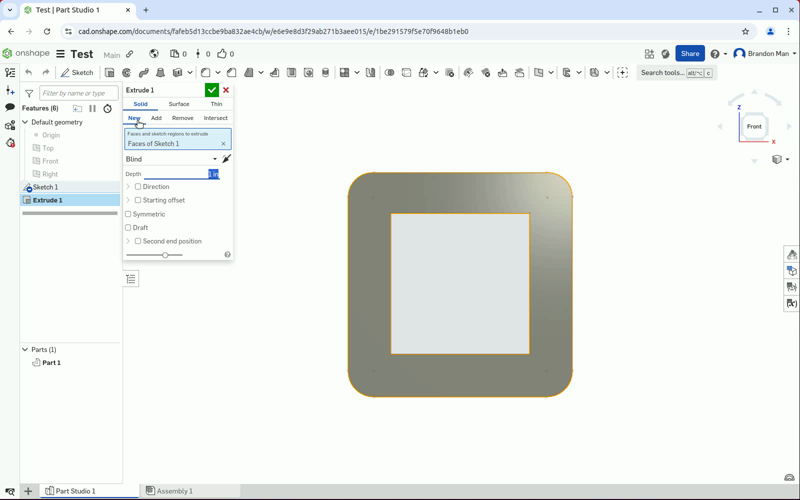
text(-9.147)
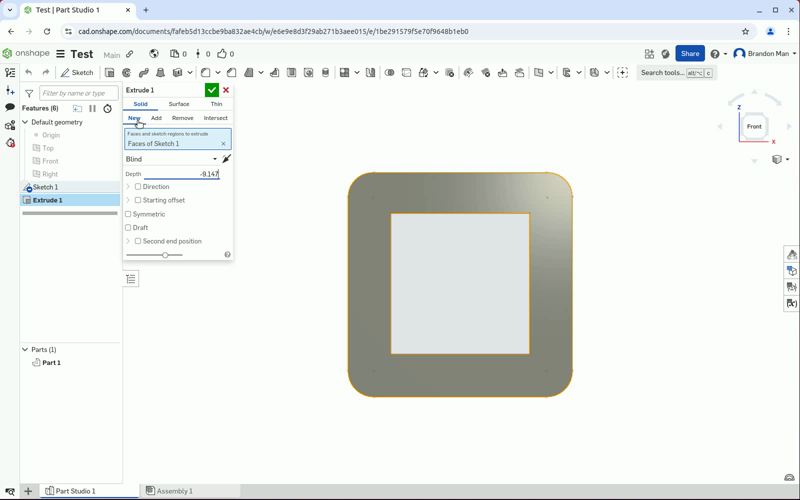
key(enter)
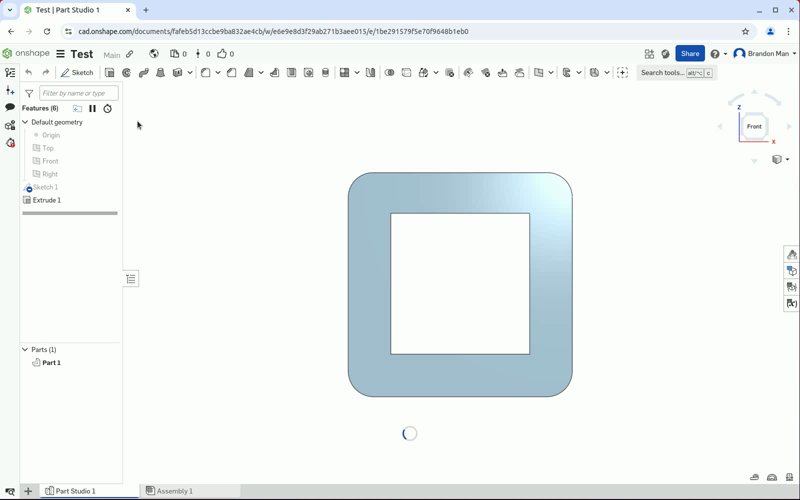
key(shift+h)
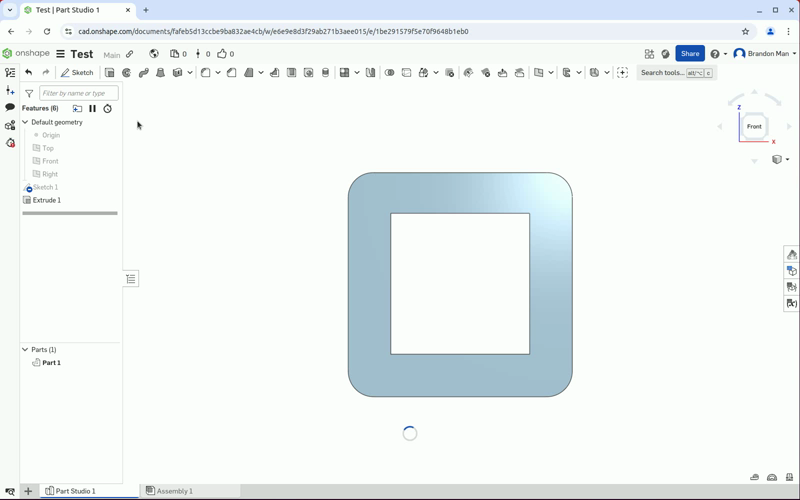
key(shift+h)
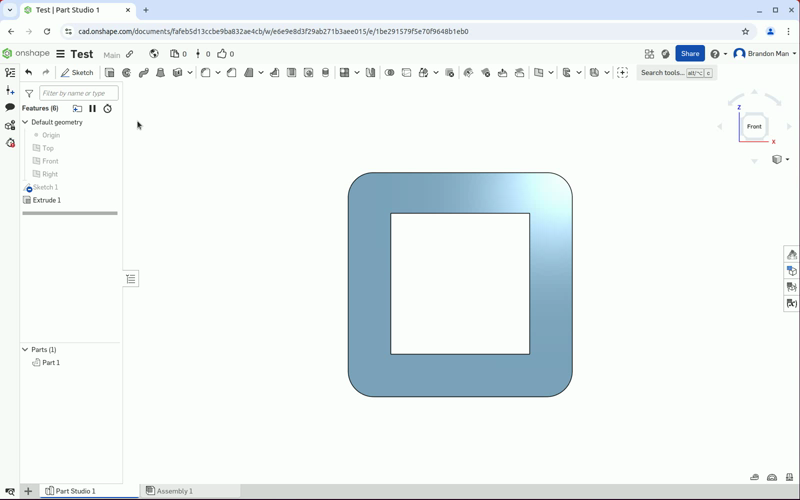
mouse_move(73, 189)
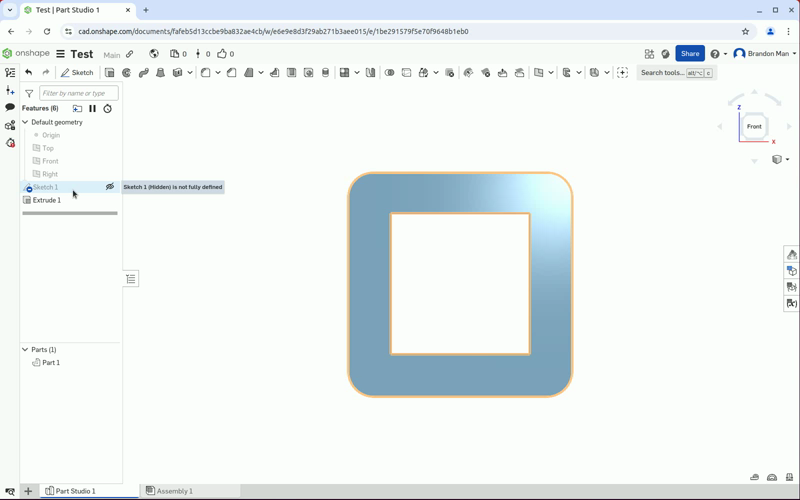
click(73, 189)
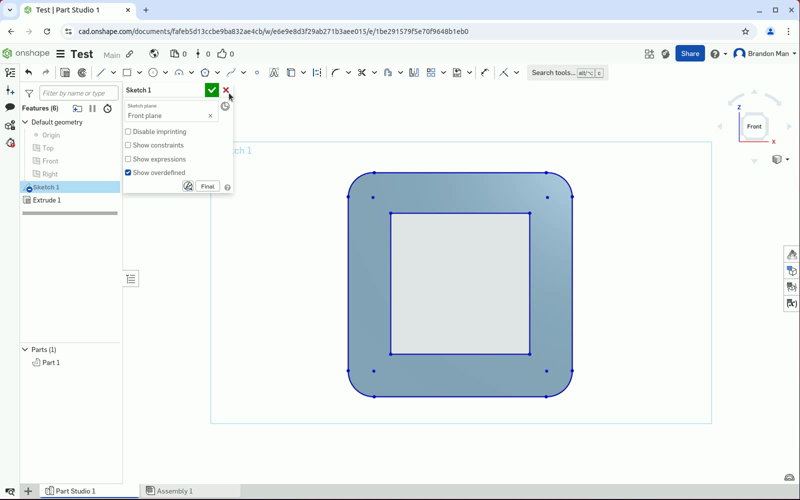
mouse_move(229, 92)
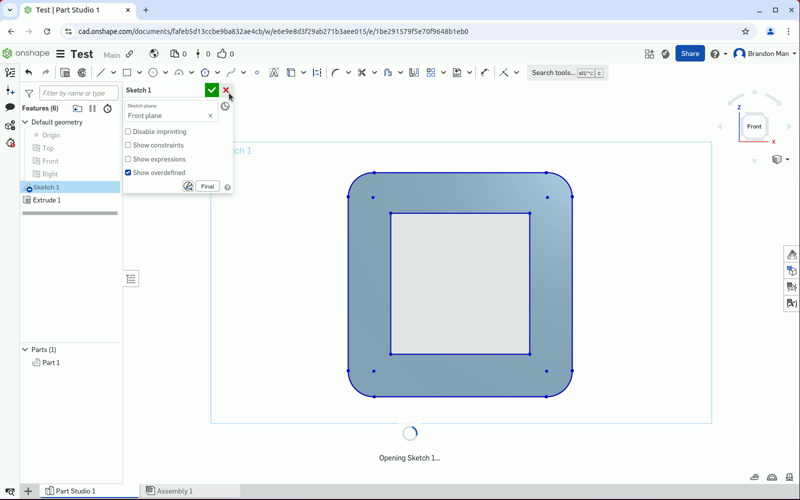
click(229, 92)
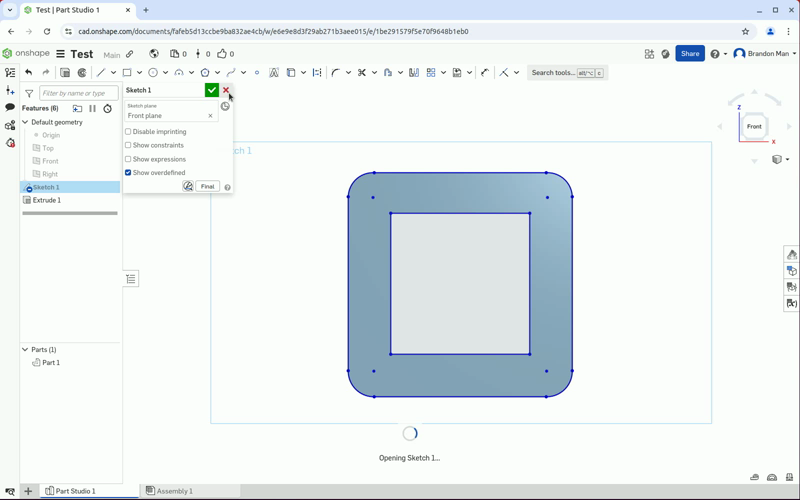
key(shift+s)
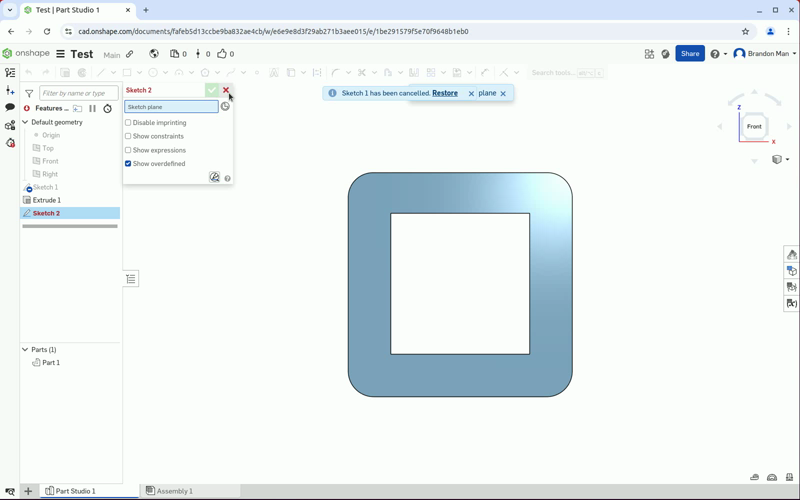
mouse_move(73, 163)
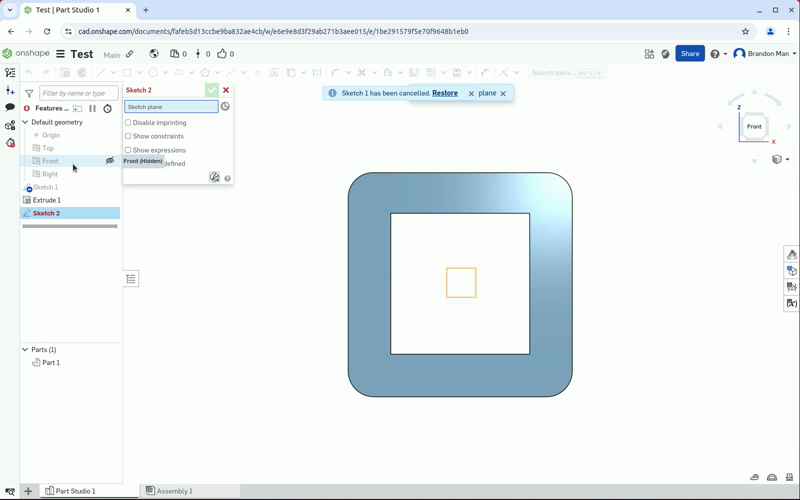
click(73, 163)
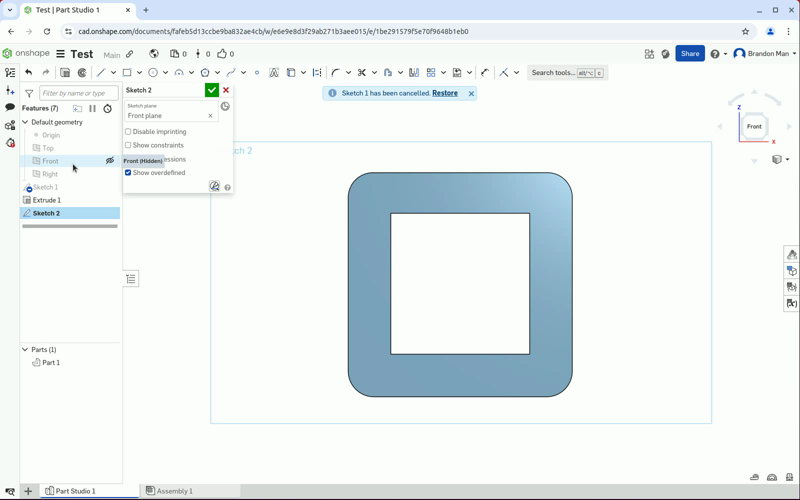
mouse_move(73, 352)
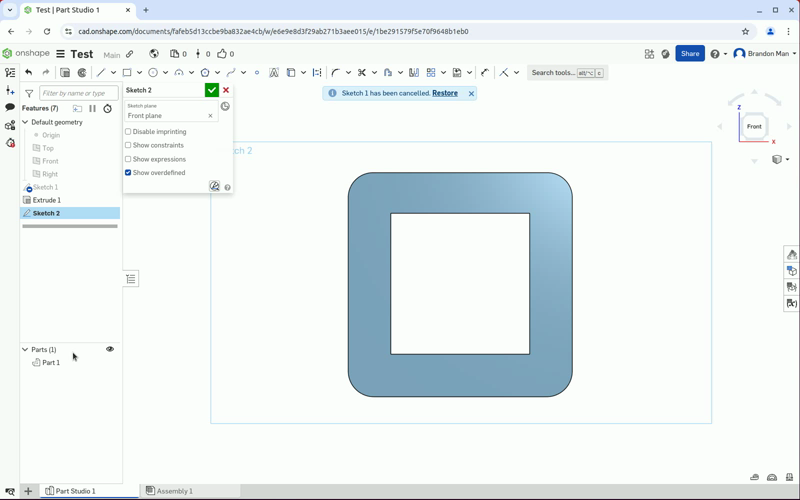
key(y)
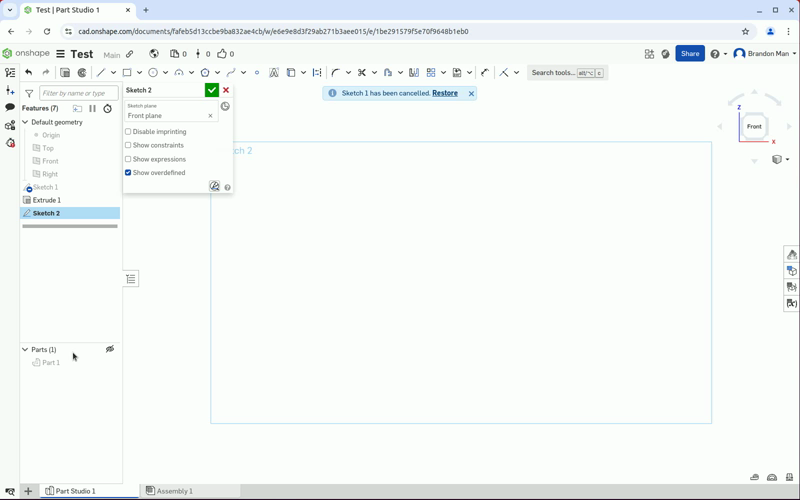
key(l)
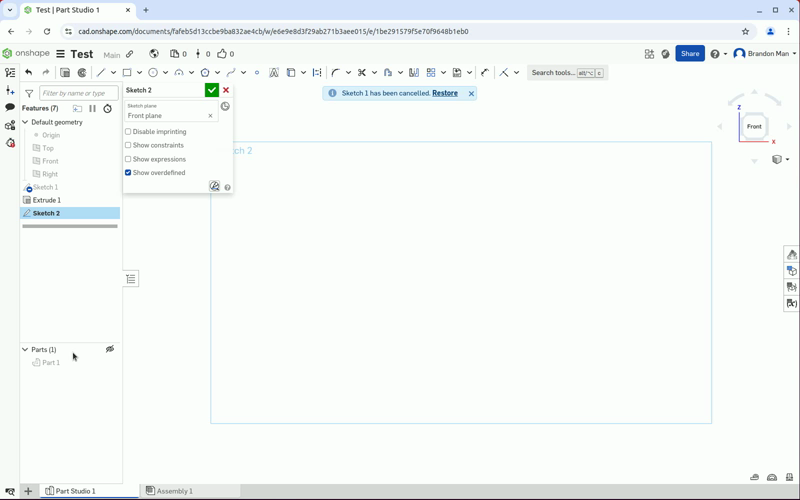
key_down(shift)
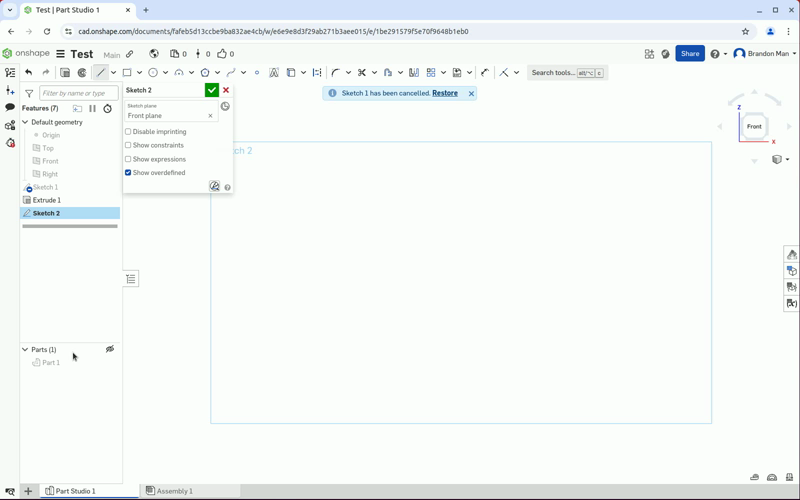
mouse_move(390, 353)
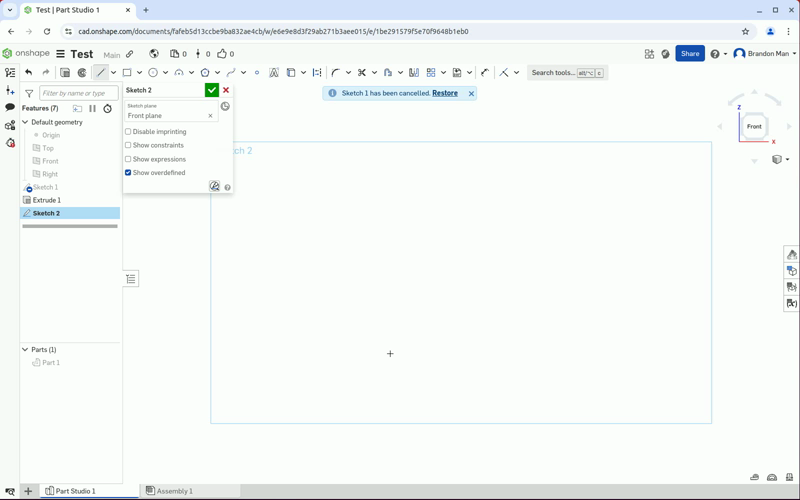
click(390, 353)
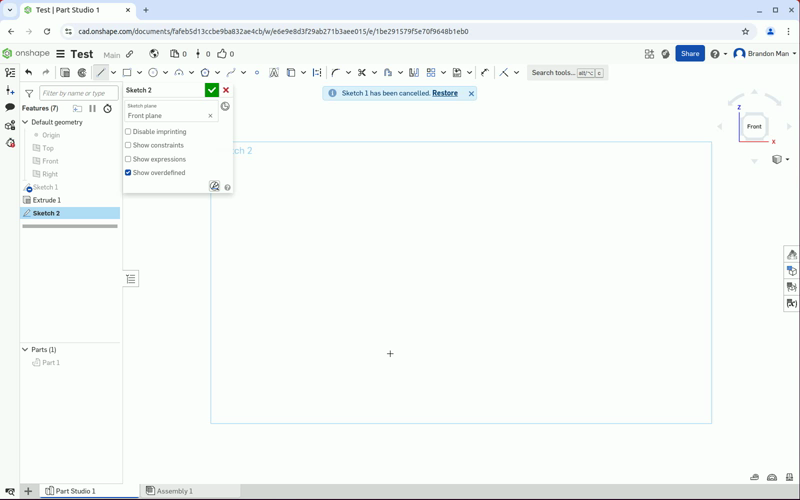
key_up(shift)
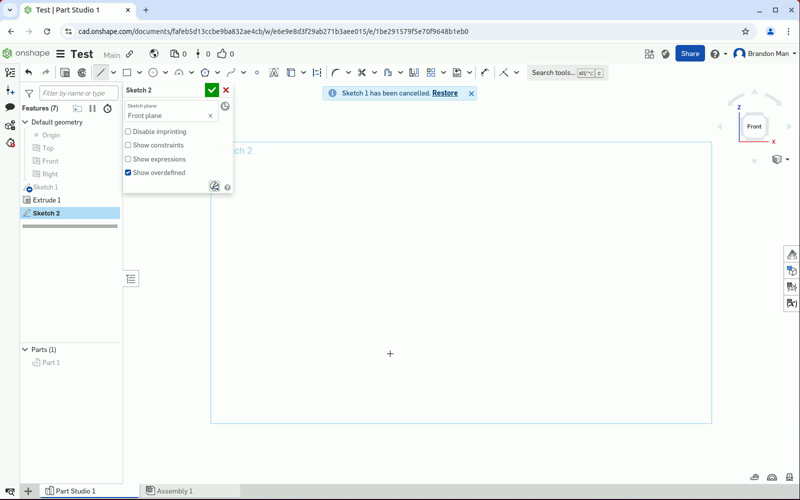
key_down(shift)
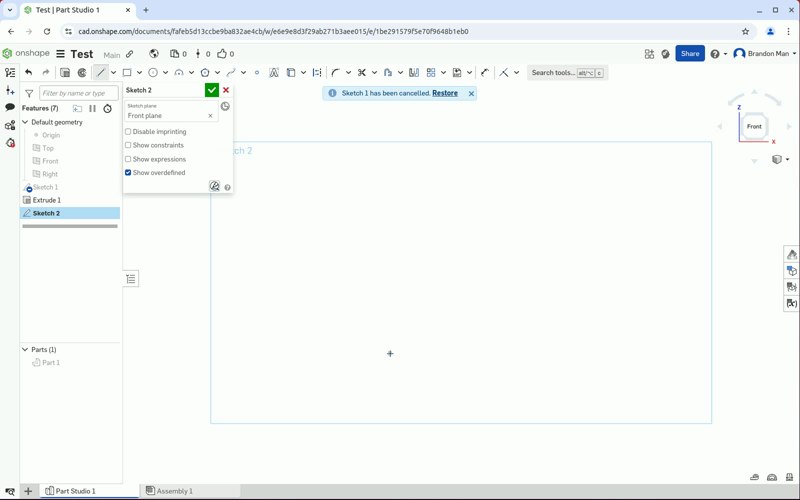
mouse_move(530, 353)
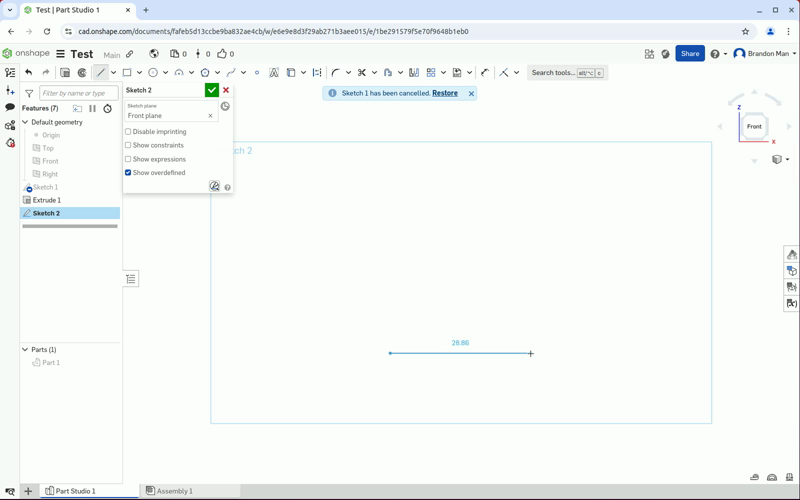
click(530, 353)
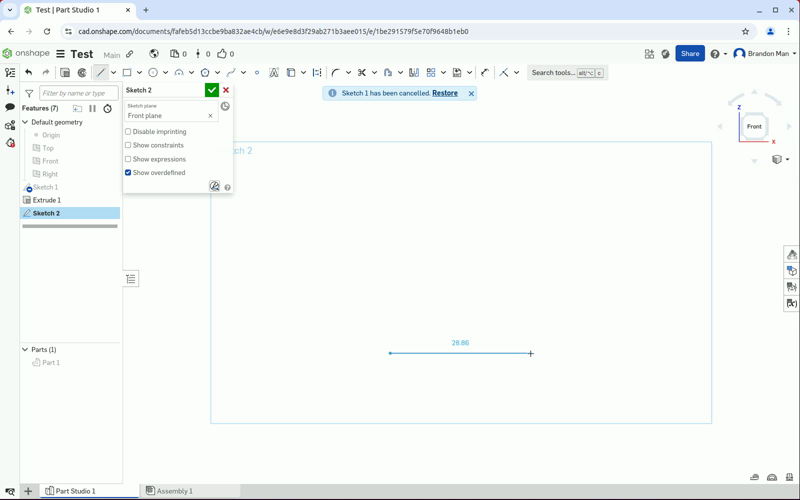
key_up(shift)
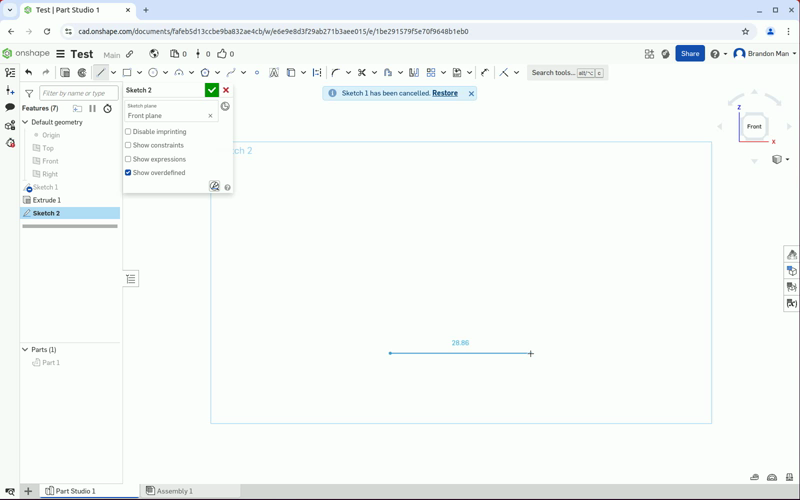
key_down(shift)
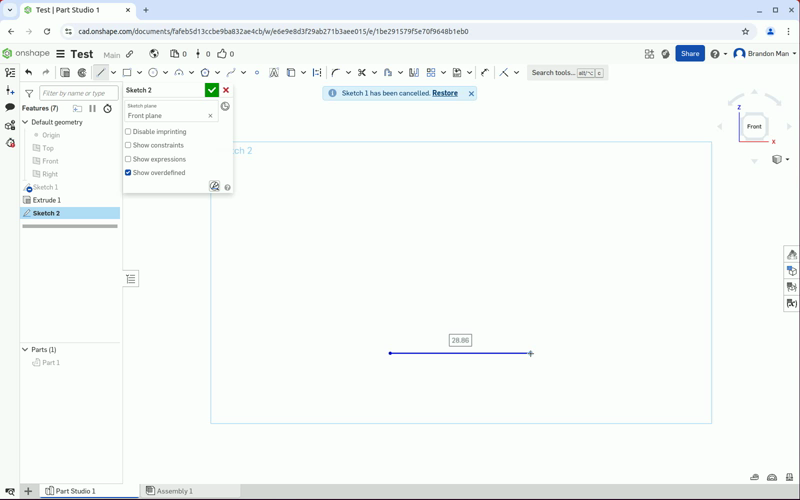
mouse_move(530, 213)
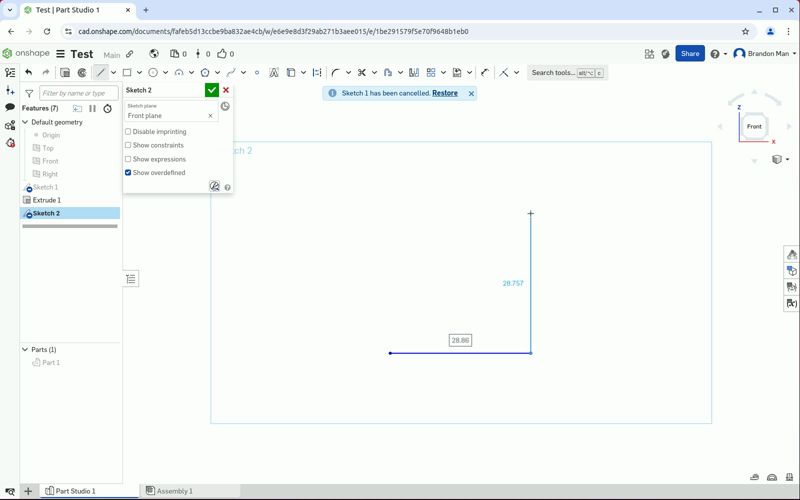
click(530, 213)
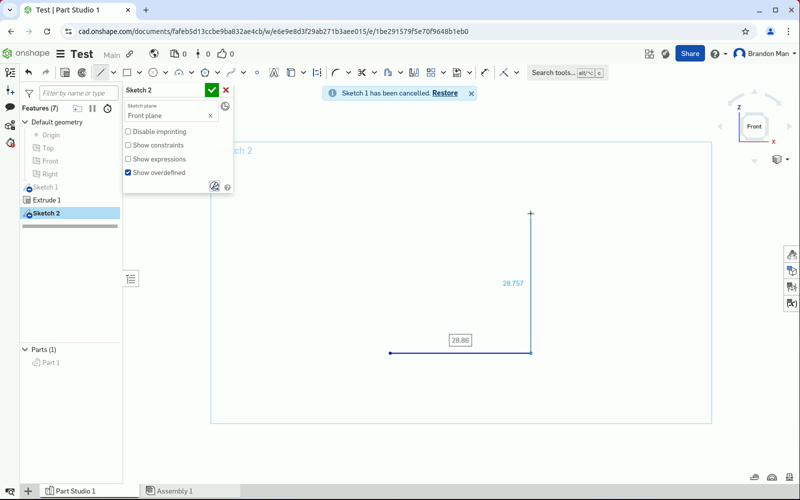
key_up(shift)
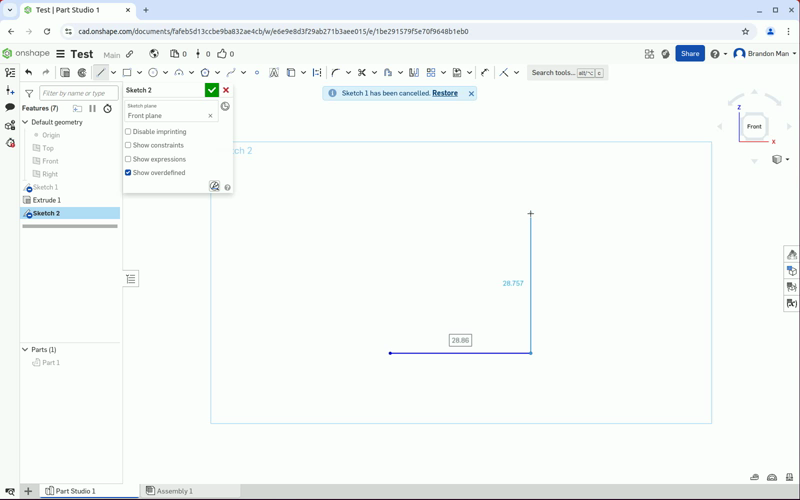
key_down(shift)
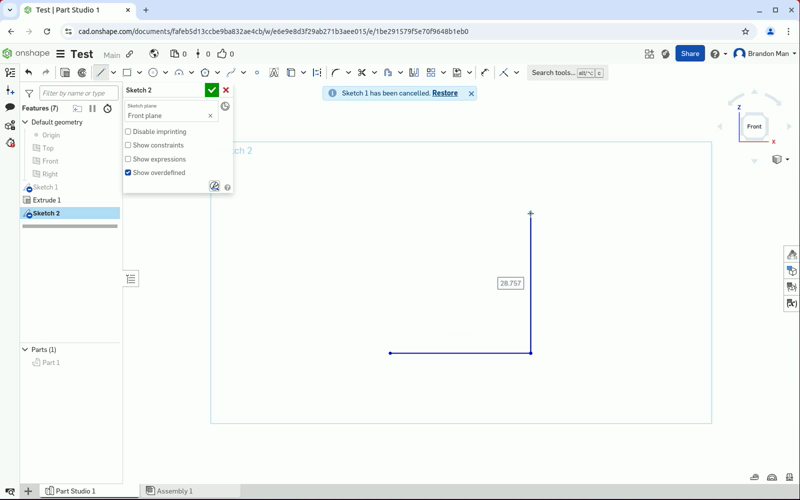
mouse_move(390, 213)
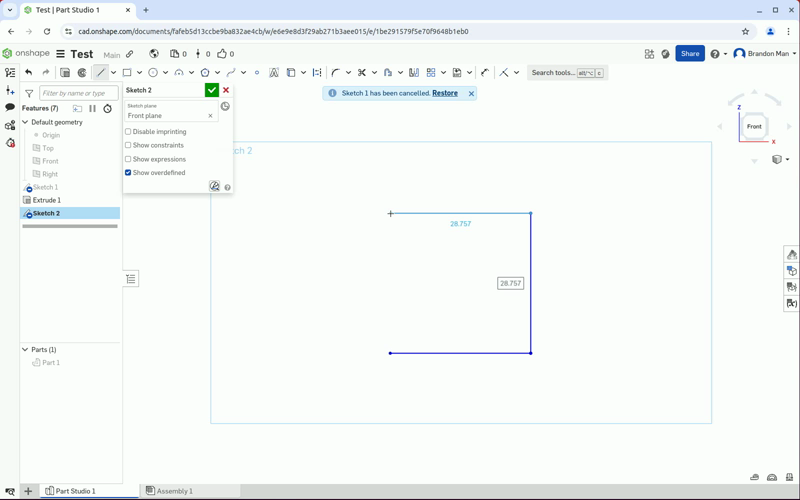
click(390, 213)
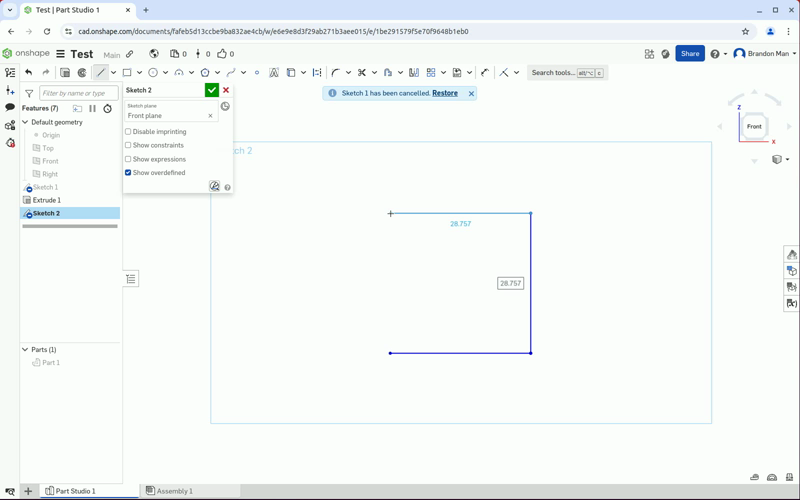
key_up(shift)
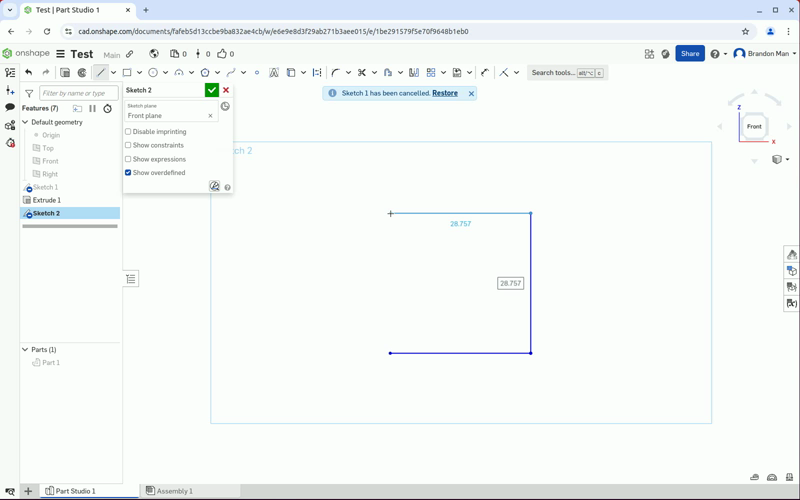
key_down(shift)
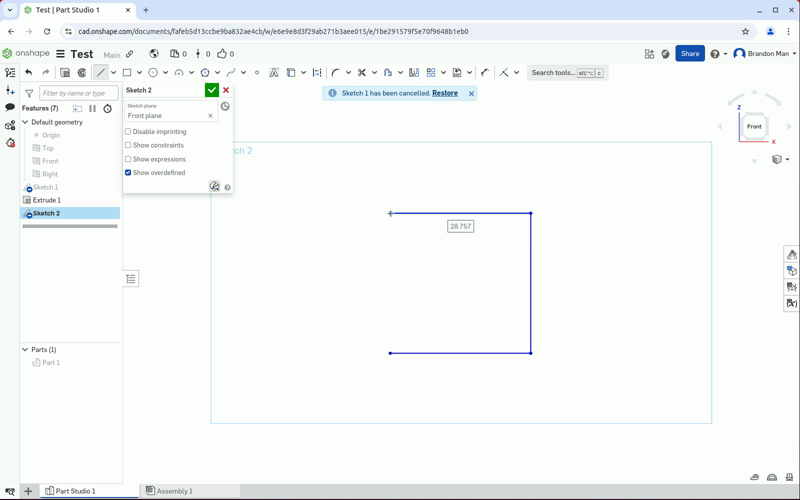
mouse_move(390, 353)
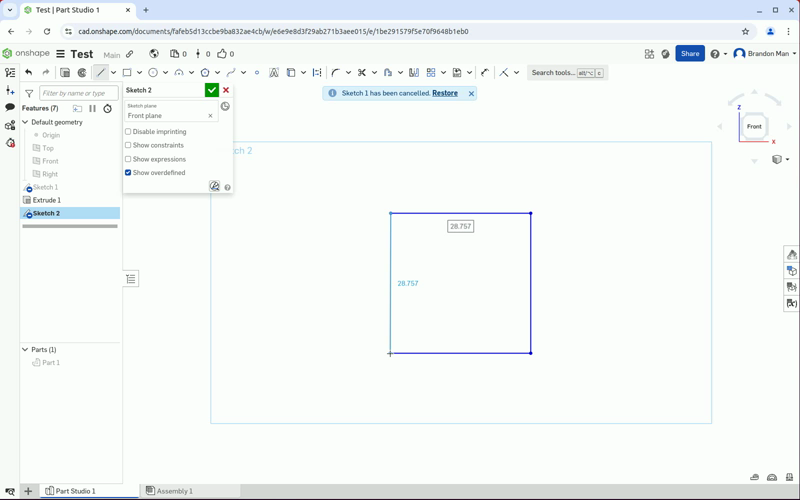
key_up(shift)
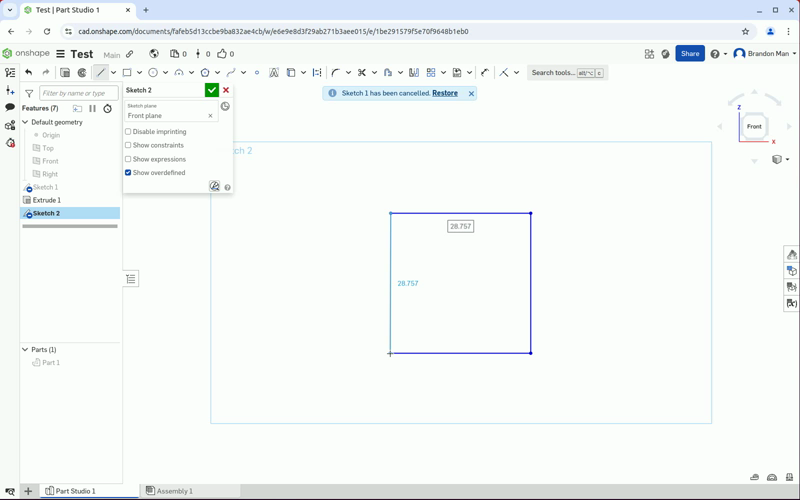
click(390, 353)
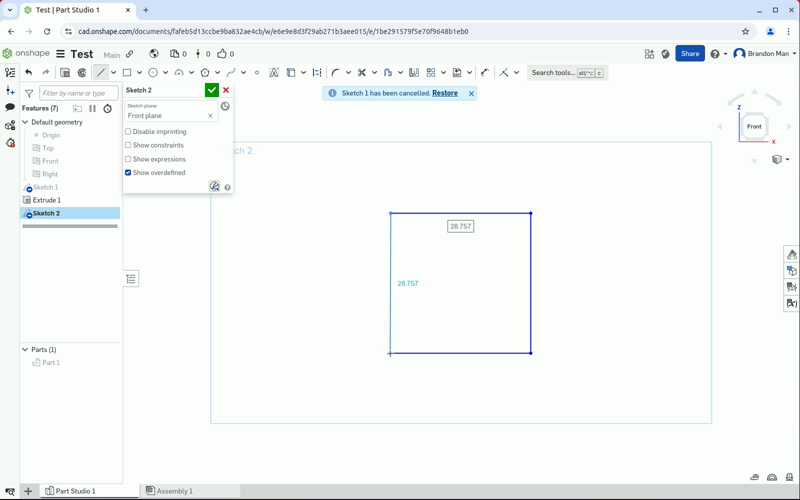
key(esc)
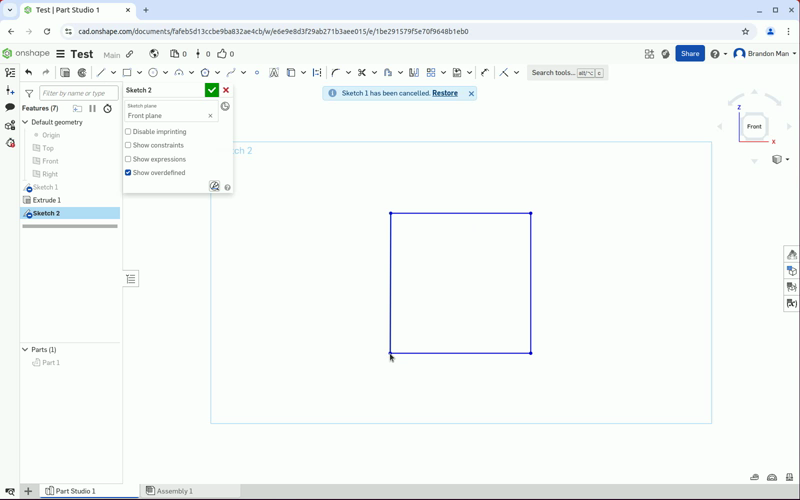
key(c)
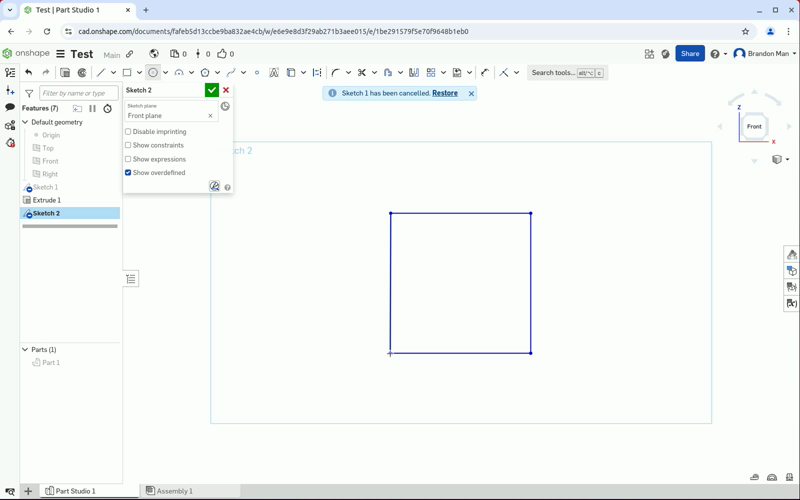
key_down(shift)
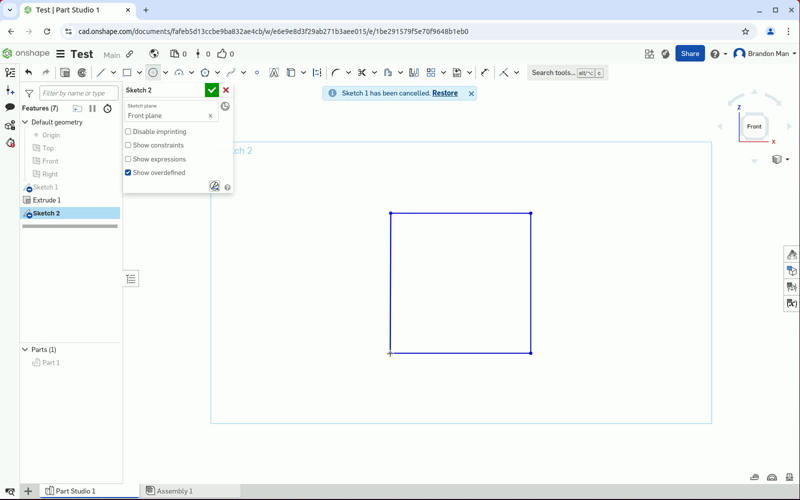
mouse_move(402, 341)
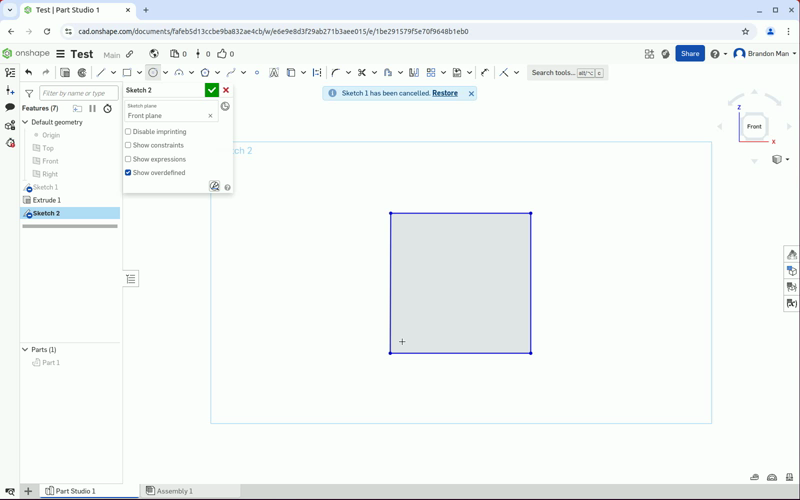
click(402, 341)
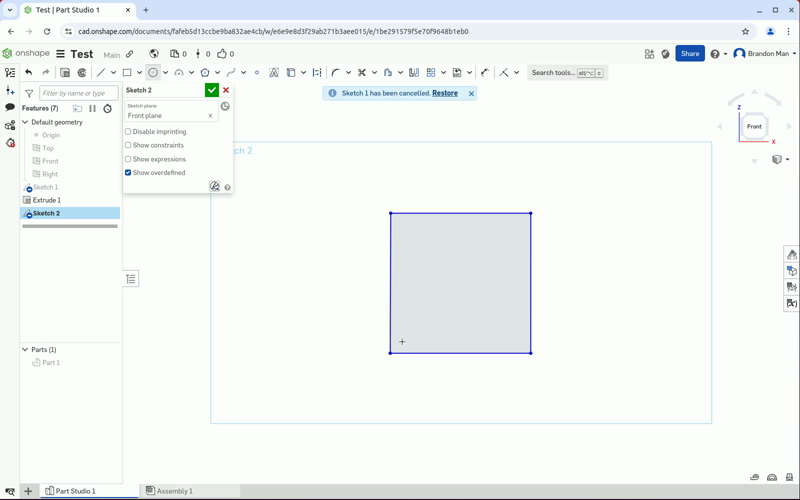
key_up(shift)
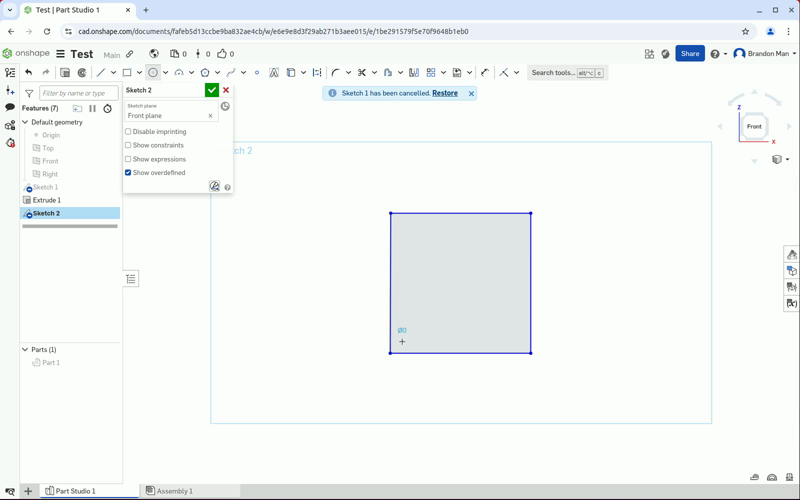
mouse_move(408, 341)
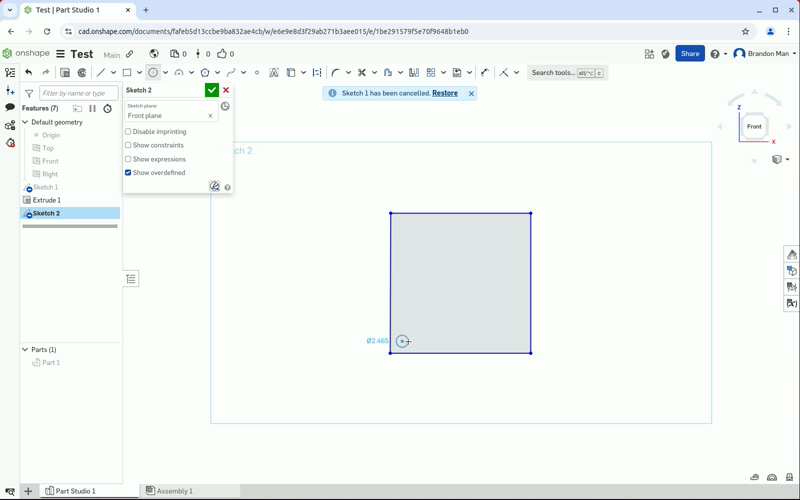
click(408, 341)
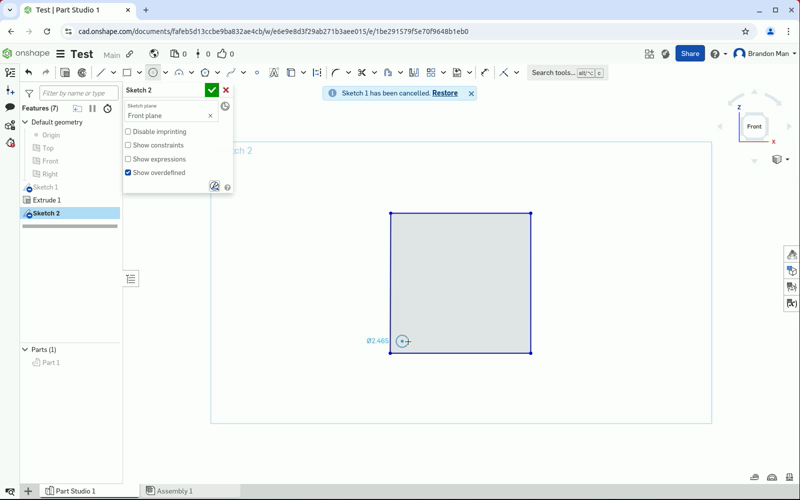
key(esc)
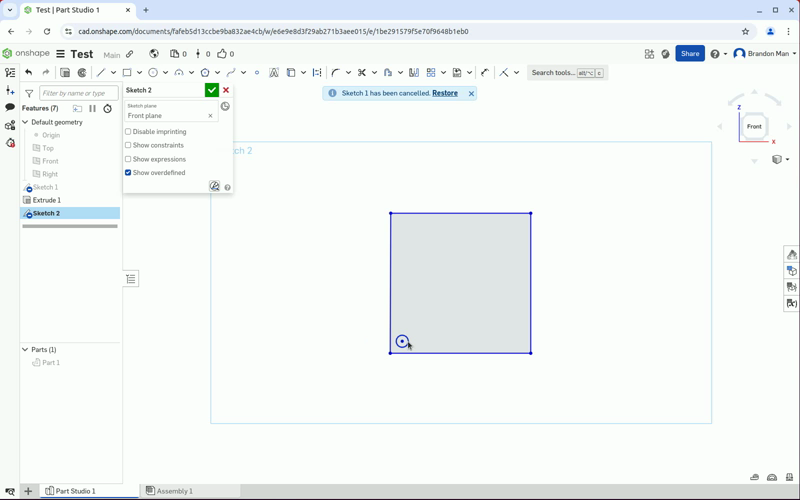
key(c)
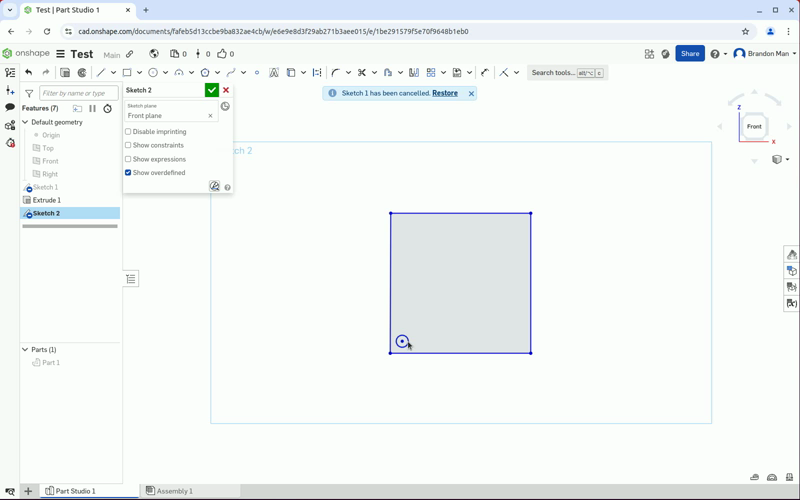
key_down(shift)
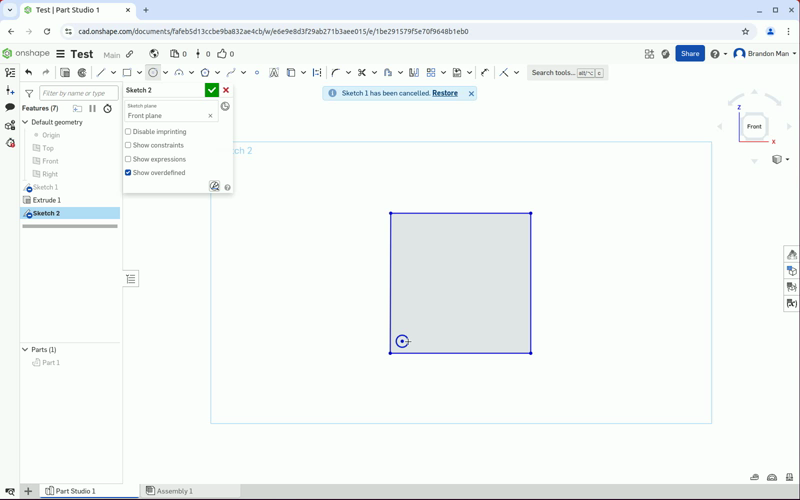
mouse_move(402, 224)
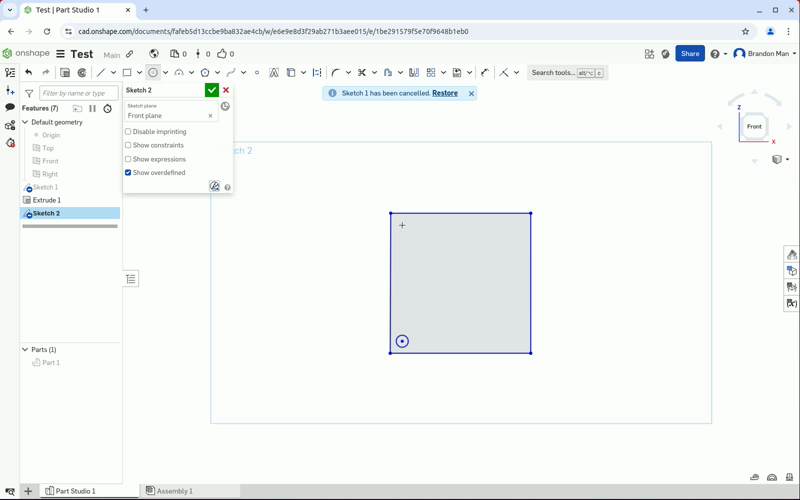
click(402, 224)
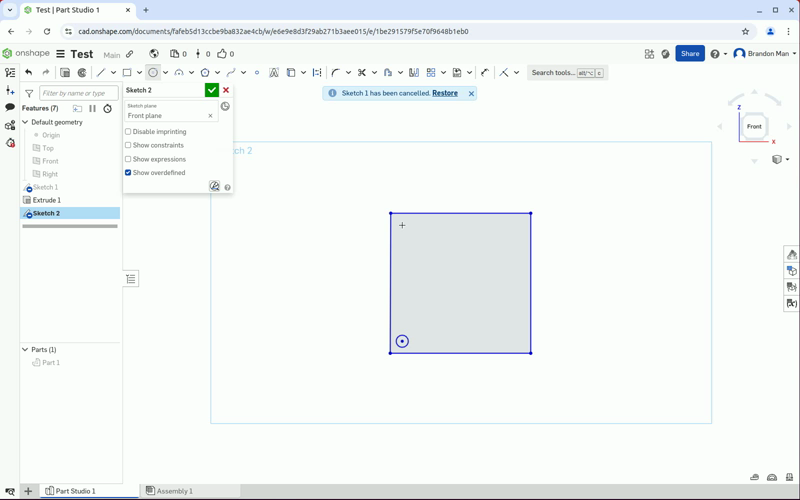
key_up(shift)
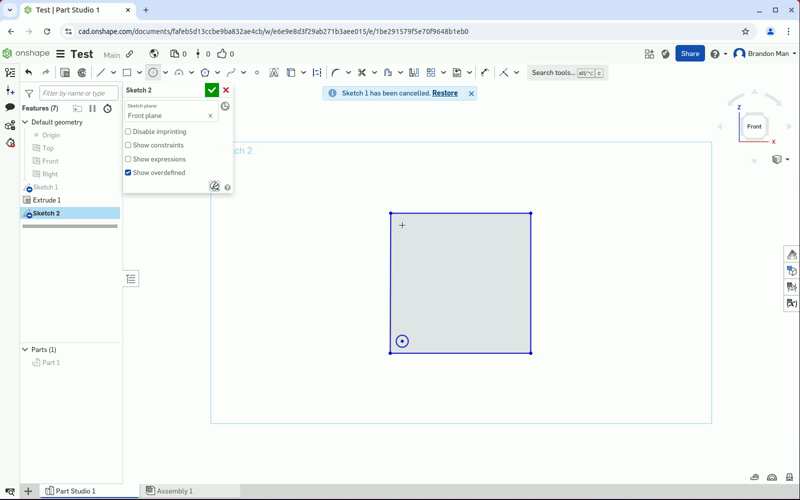
mouse_move(408, 224)
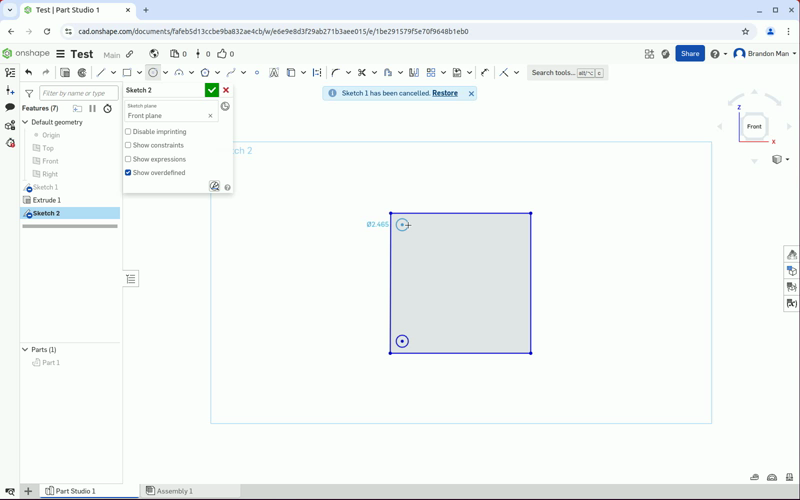
click(408, 224)
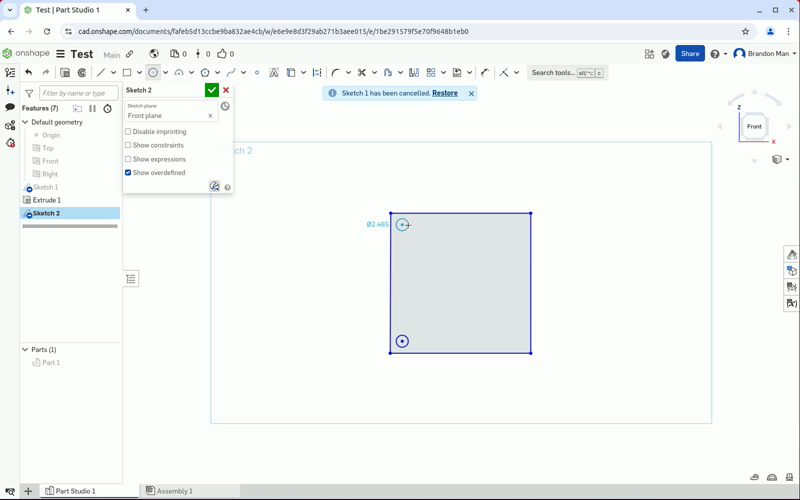
key(esc)
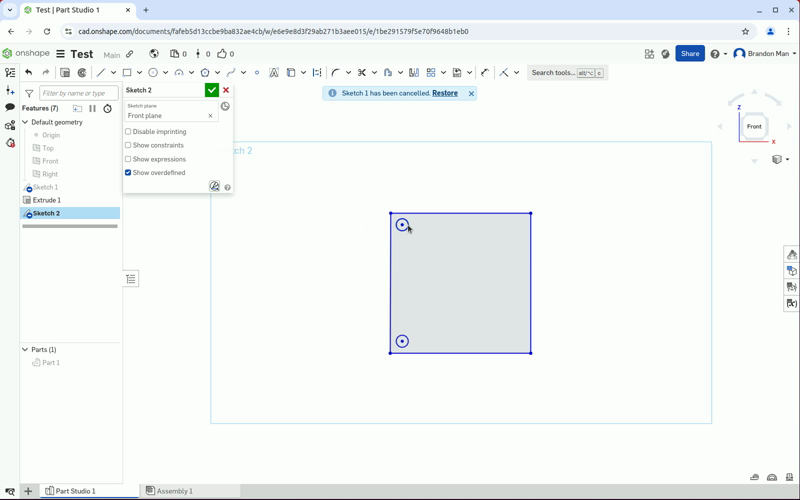
key(c)
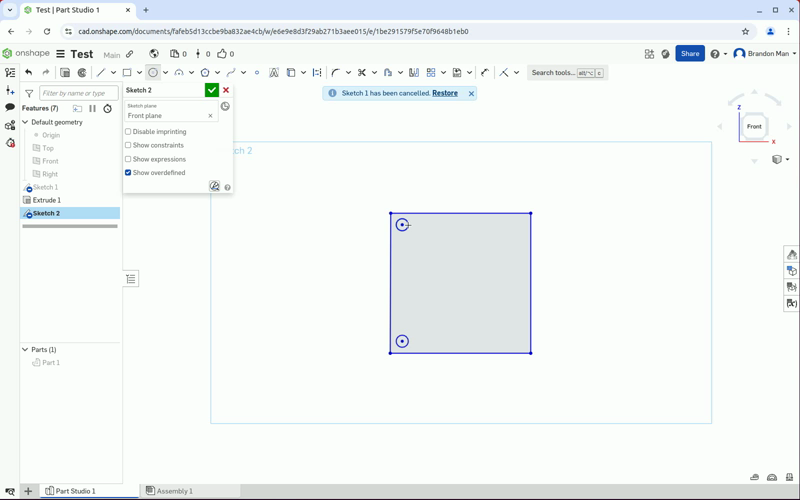
key_down(shift)
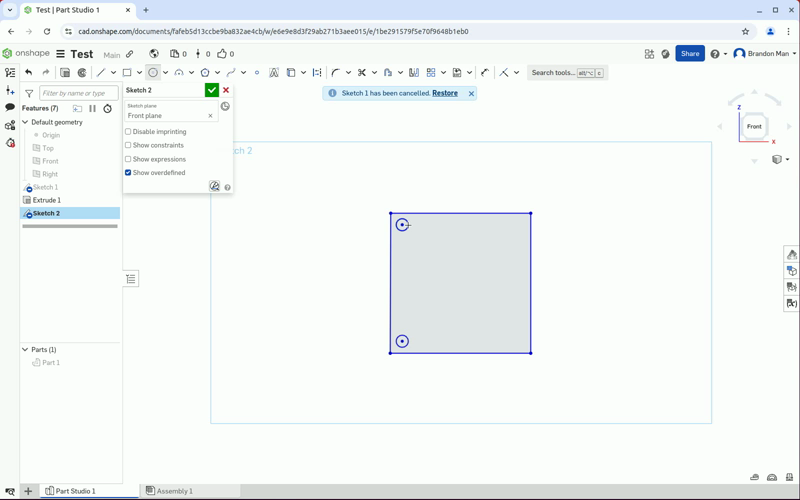
mouse_move(461, 282)
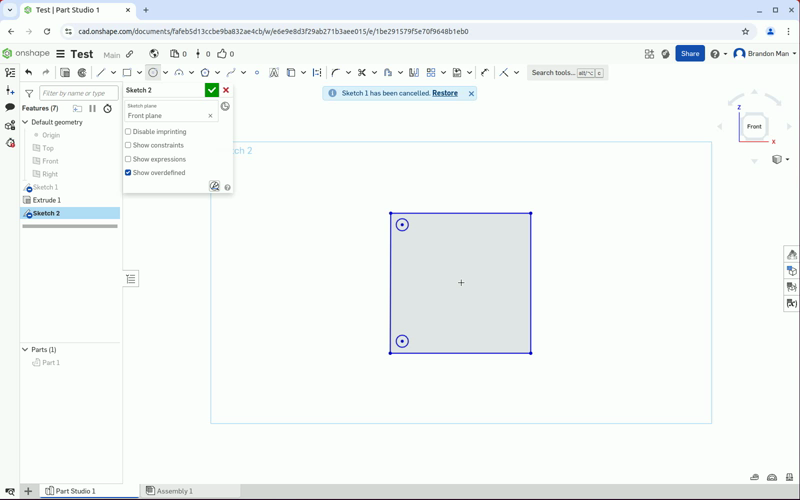
click(461, 282)
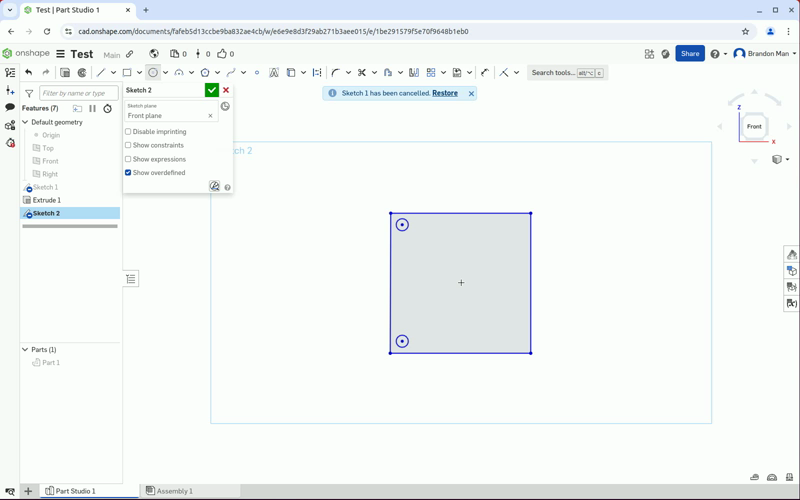
key_up(shift)
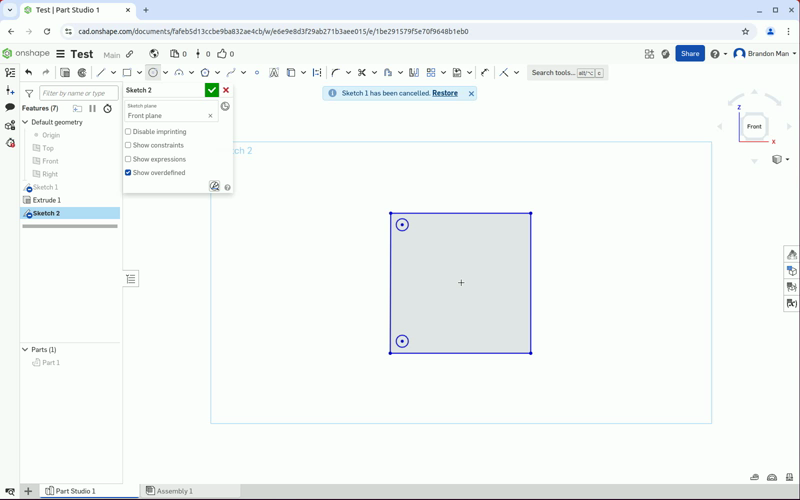
mouse_move(510, 282)
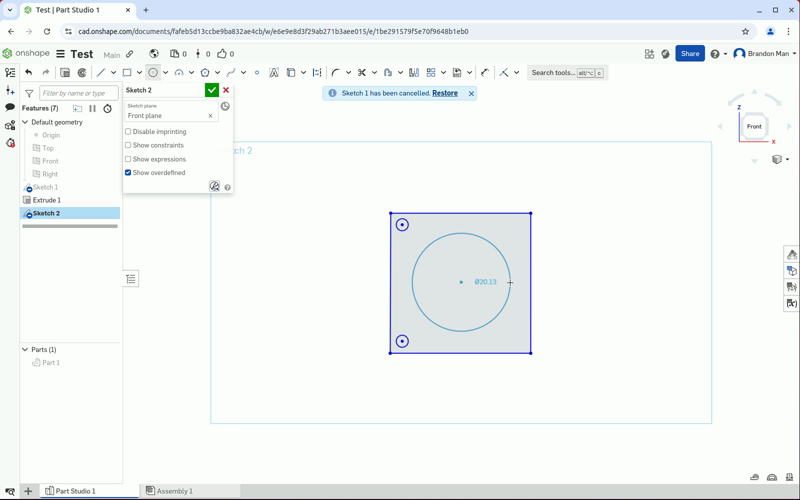
click(510, 282)
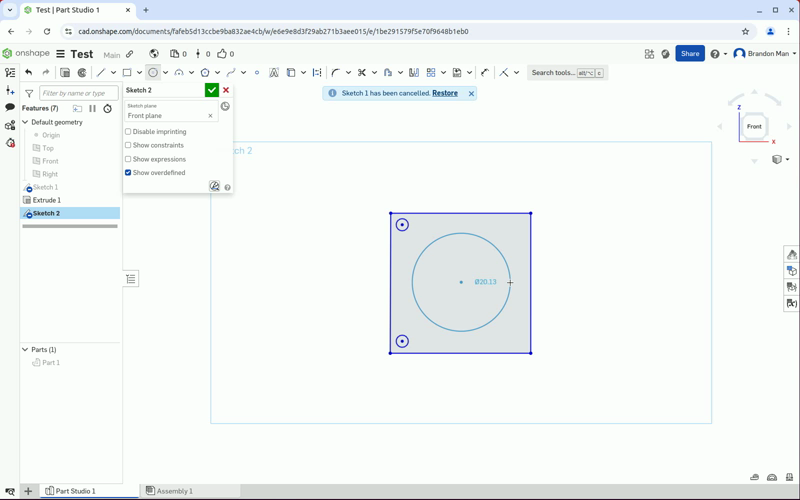
key(esc)
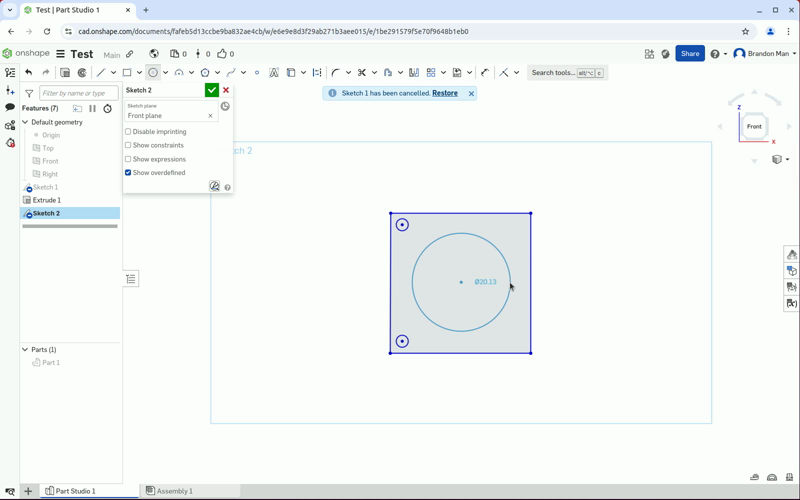
key(c)
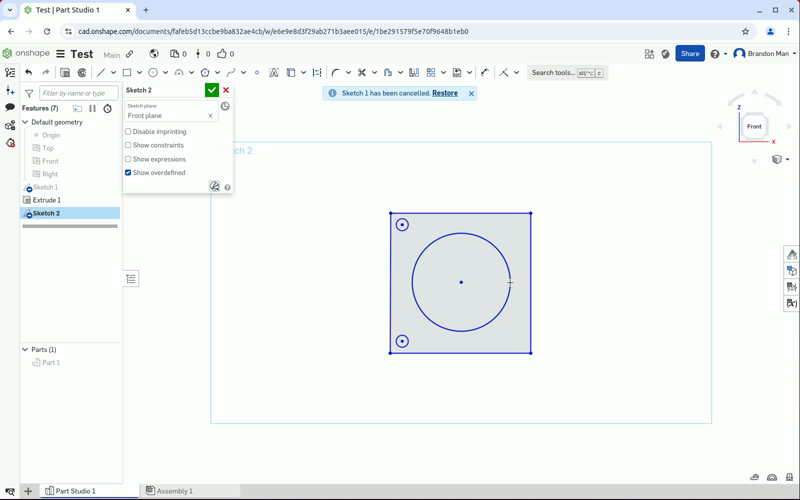
key_down(shift)
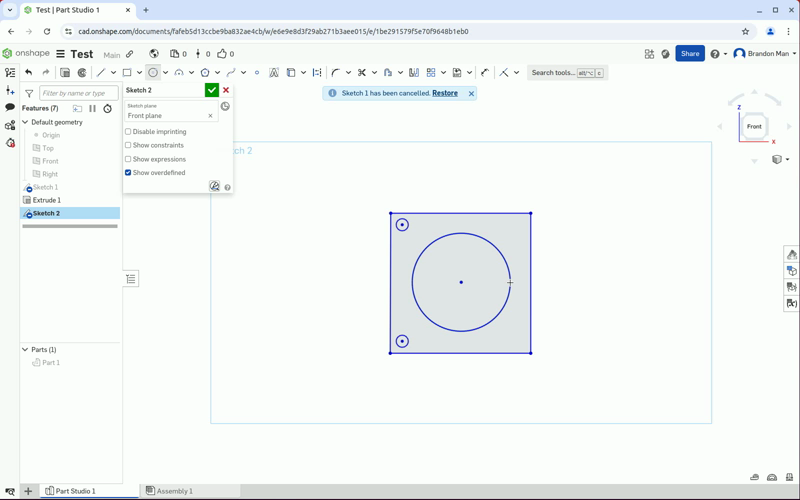
mouse_move(519, 341)
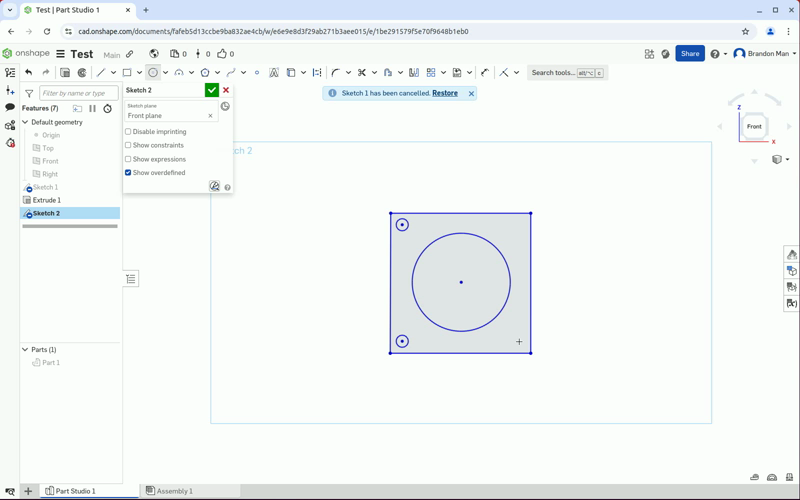
click(519, 341)
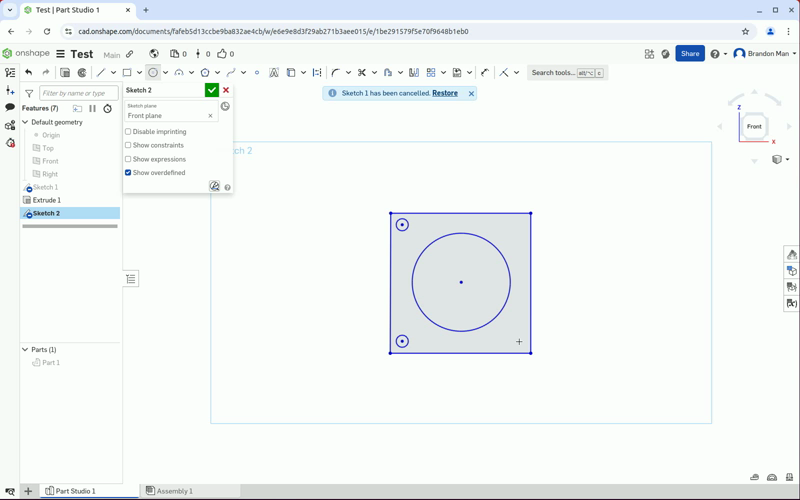
key_up(shift)
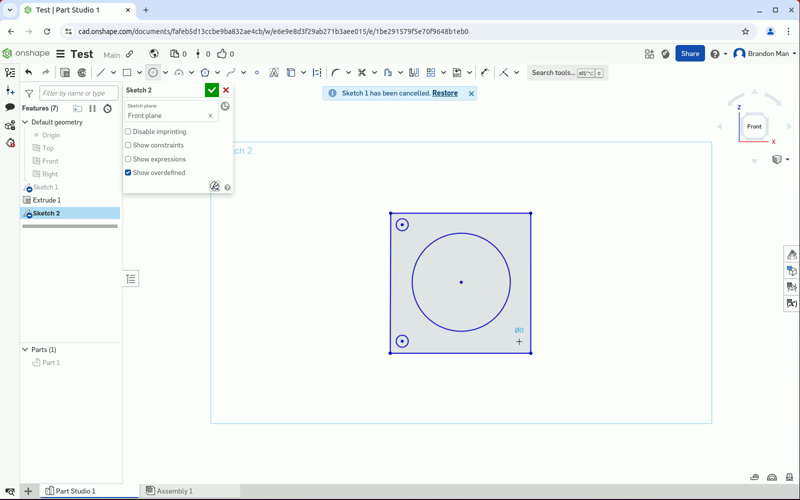
mouse_move(525, 341)
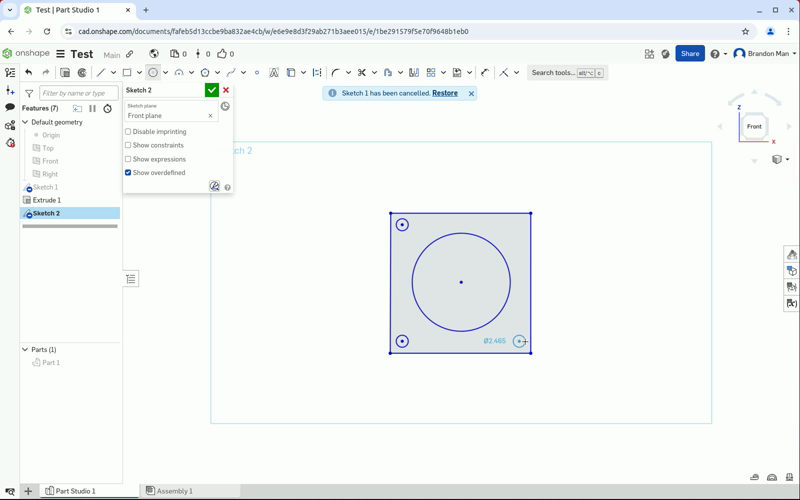
click(525, 341)
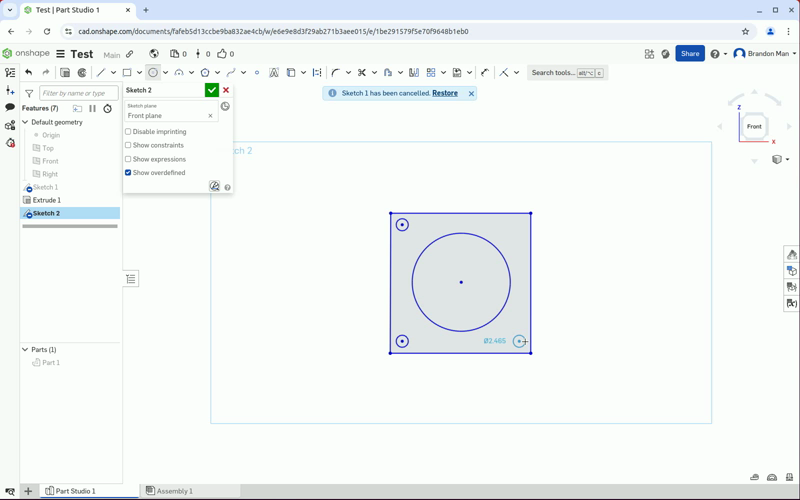
key(esc)
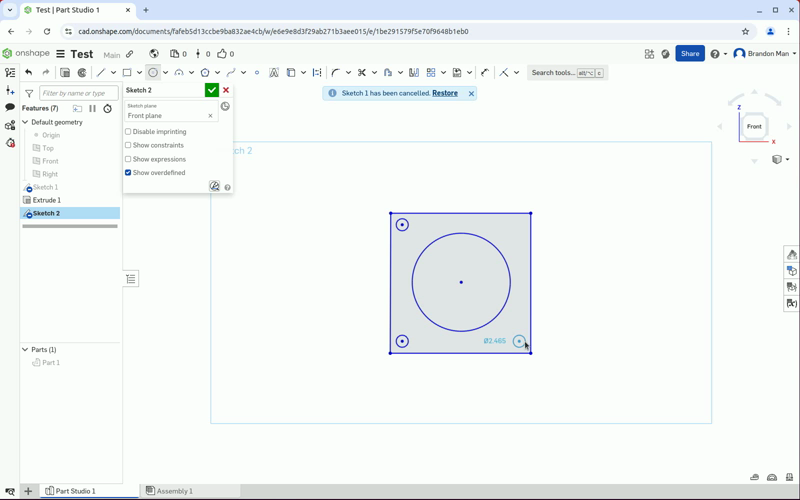
key(c)
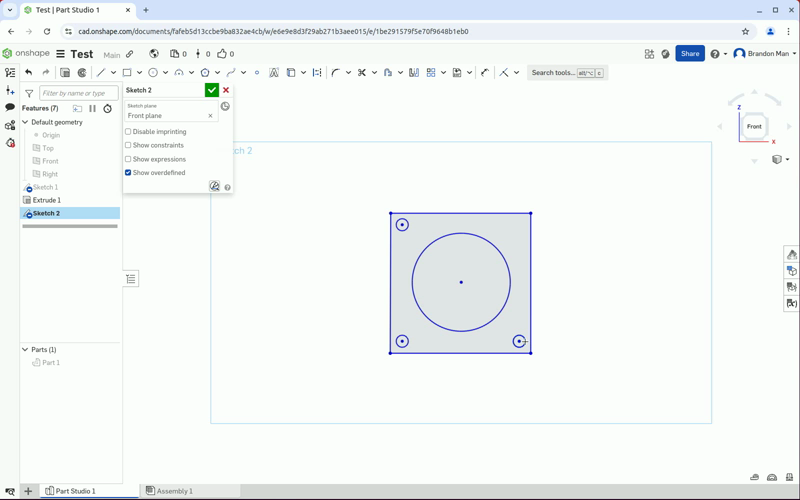
key_down(shift)
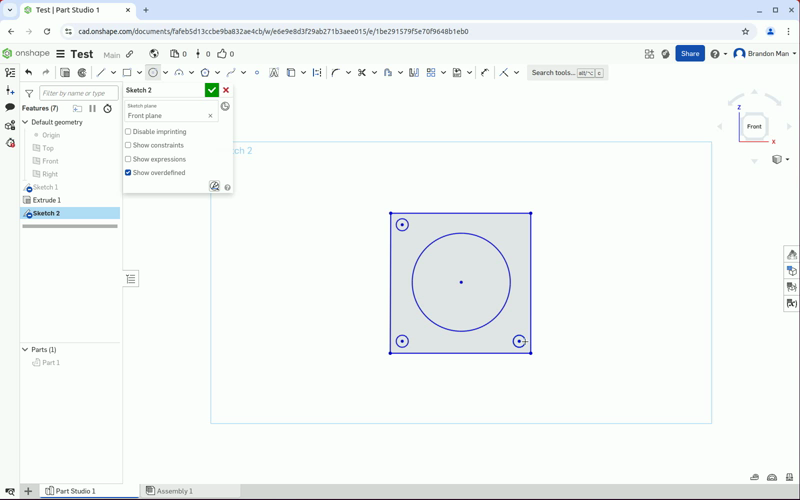
mouse_move(519, 224)
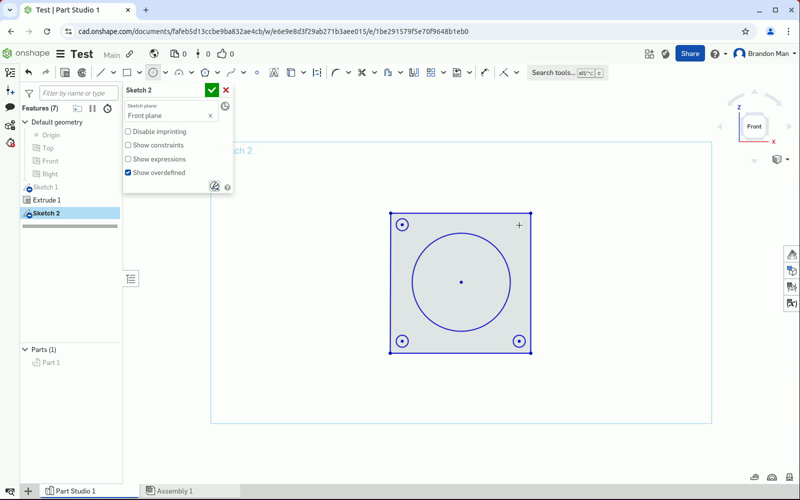
click(519, 224)
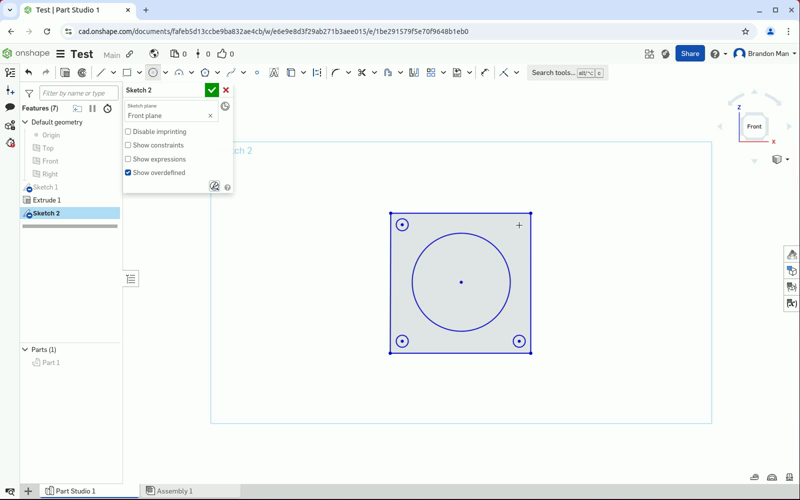
key_up(shift)
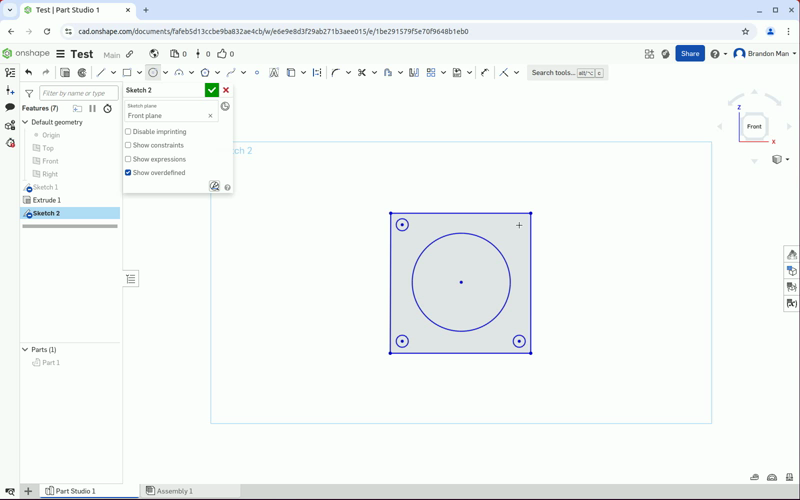
mouse_move(525, 224)
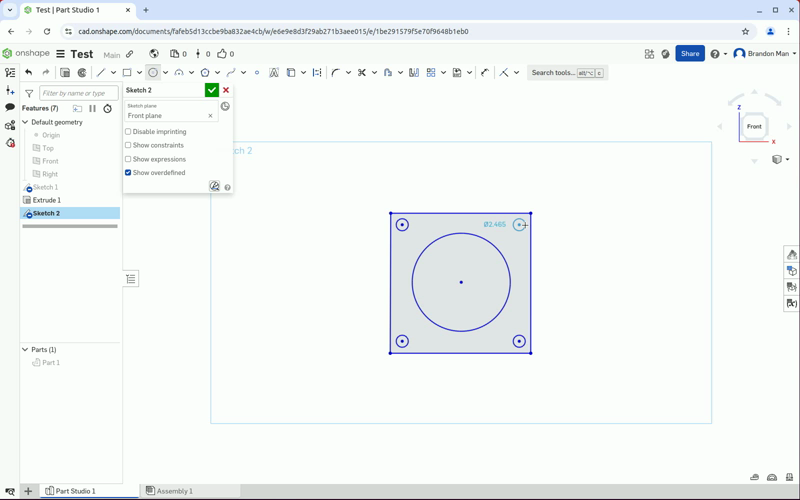
click(525, 224)
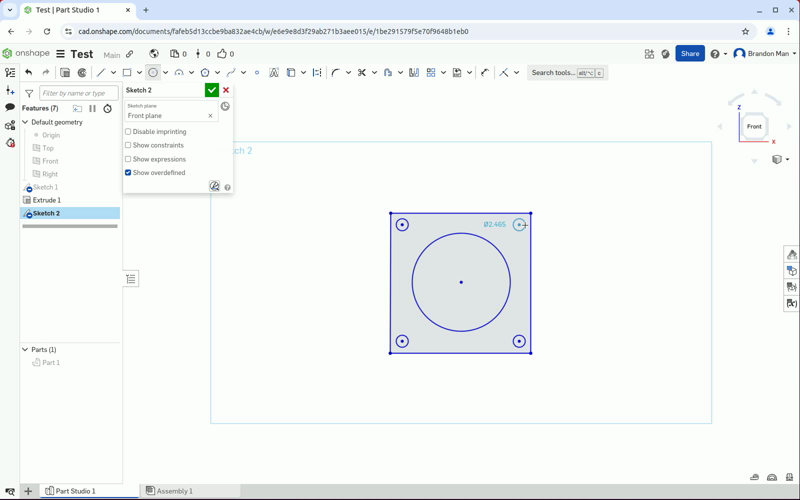
key(esc)
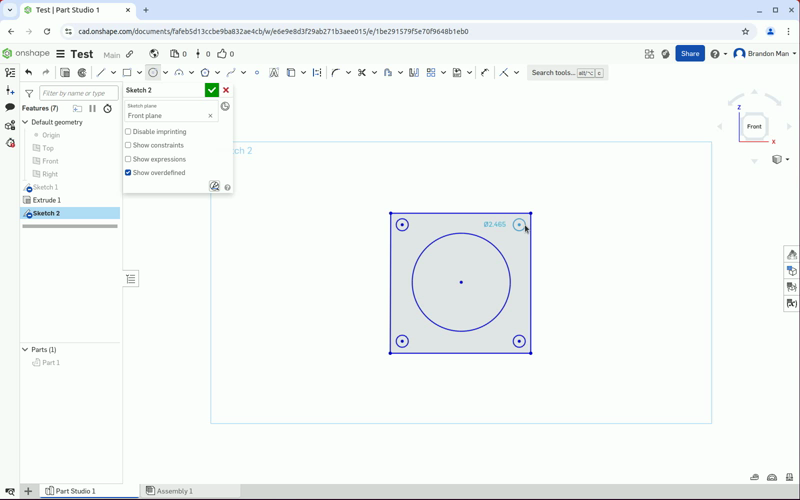
mouse_move(518, 274)
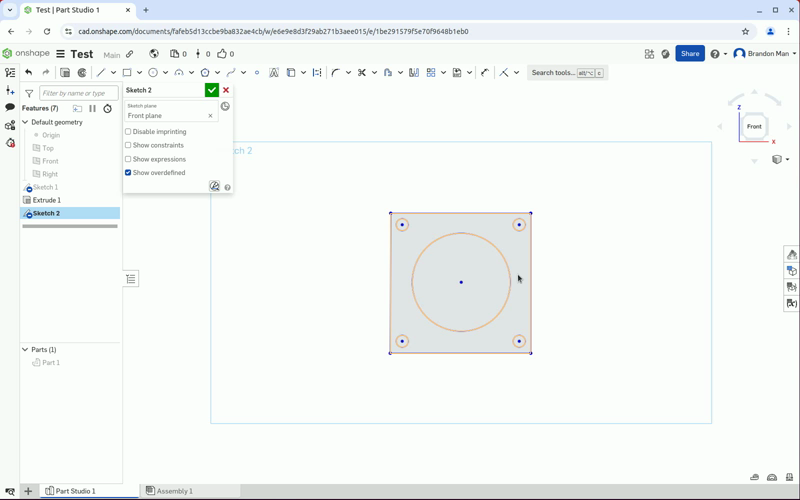
click(518, 274)
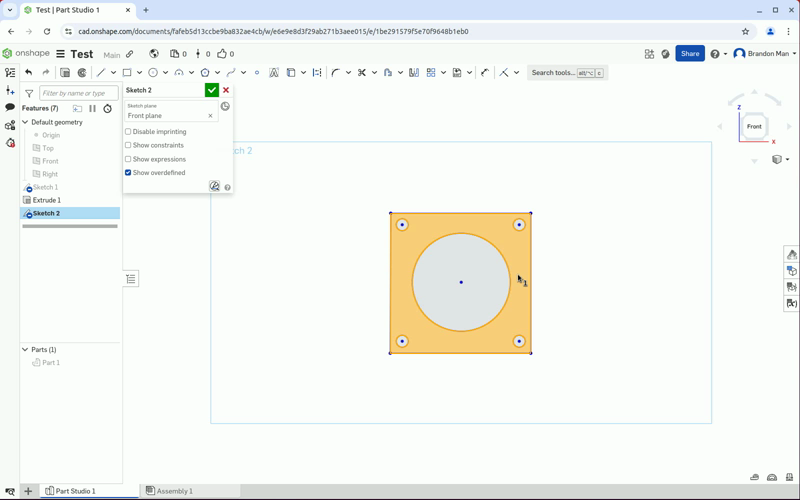
mouse_move(73, 352)
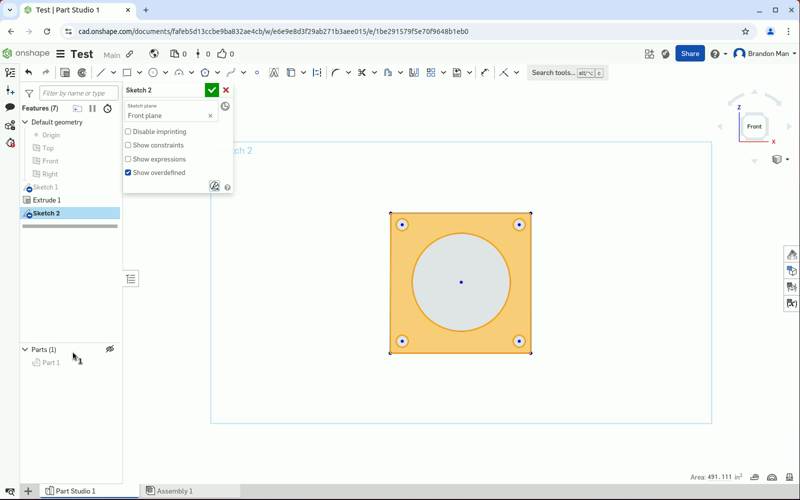
key(shift+y)
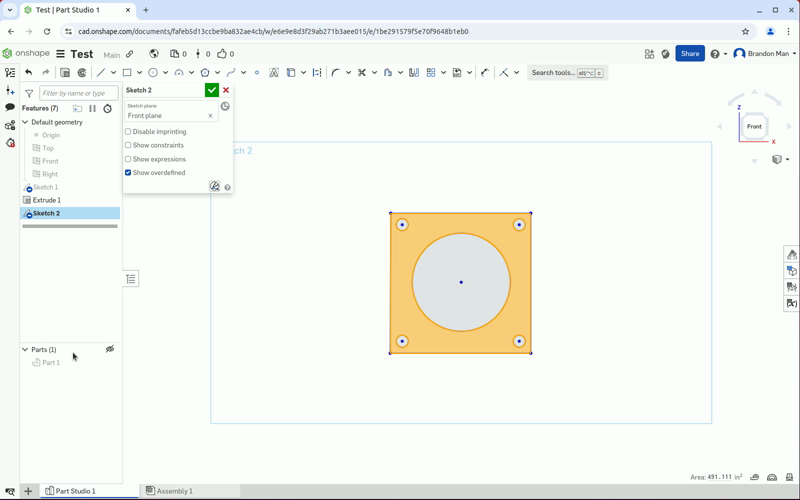
key(shift+e)
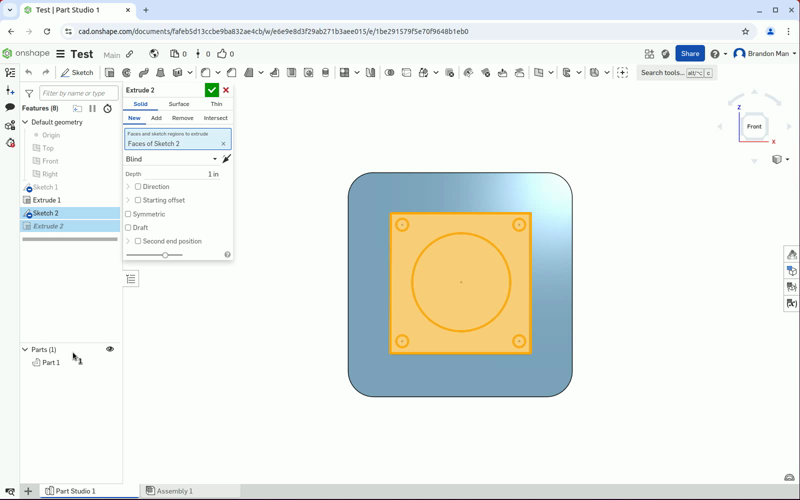
mouse_move(143, 106)
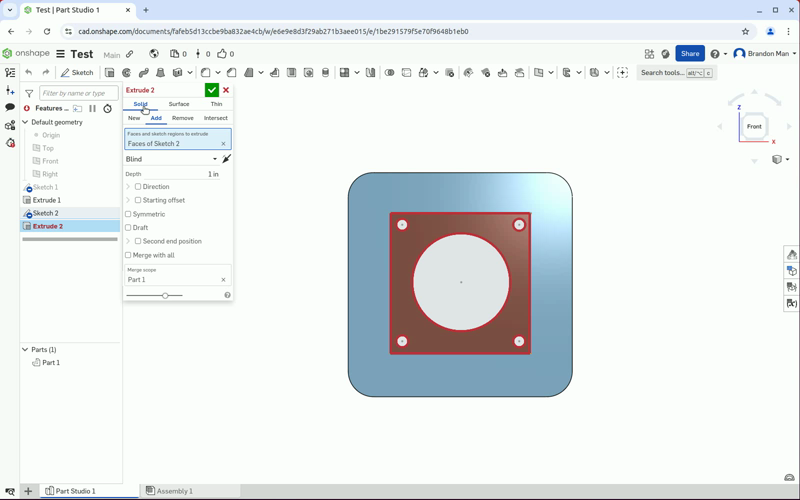
click(143, 106)
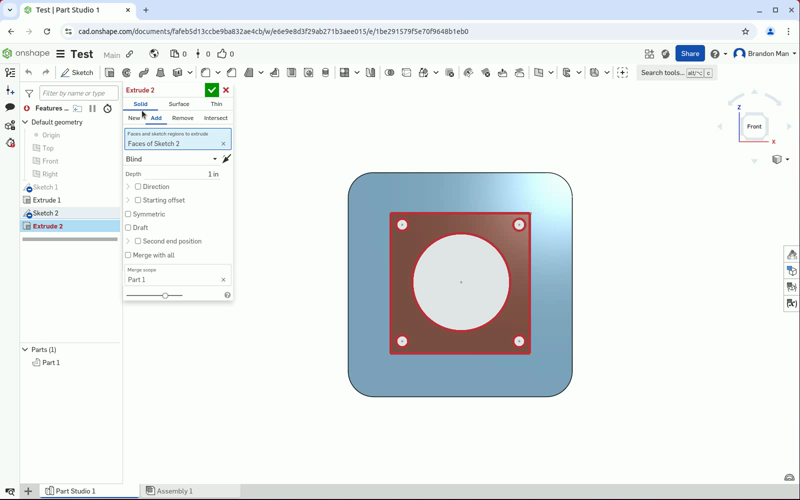
mouse_move(137, 120)
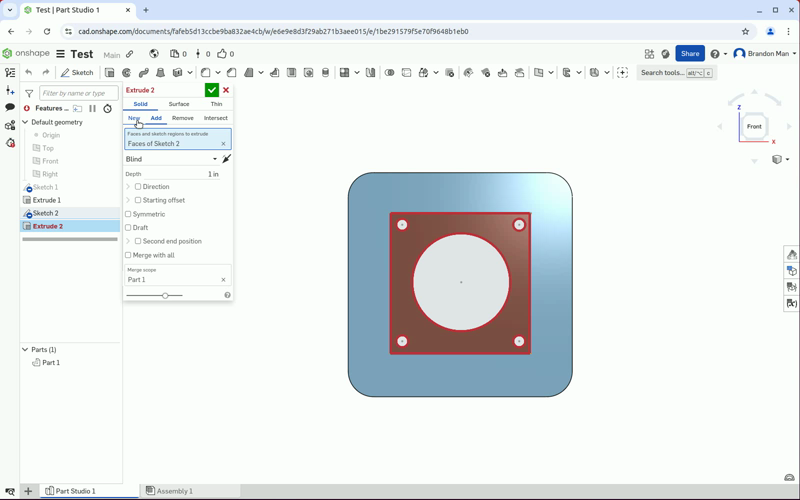
click(137, 120)
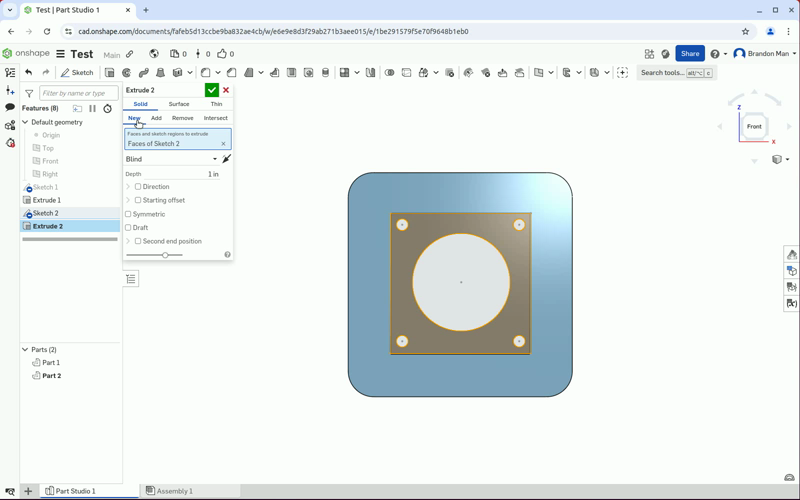
key(tab, 4)
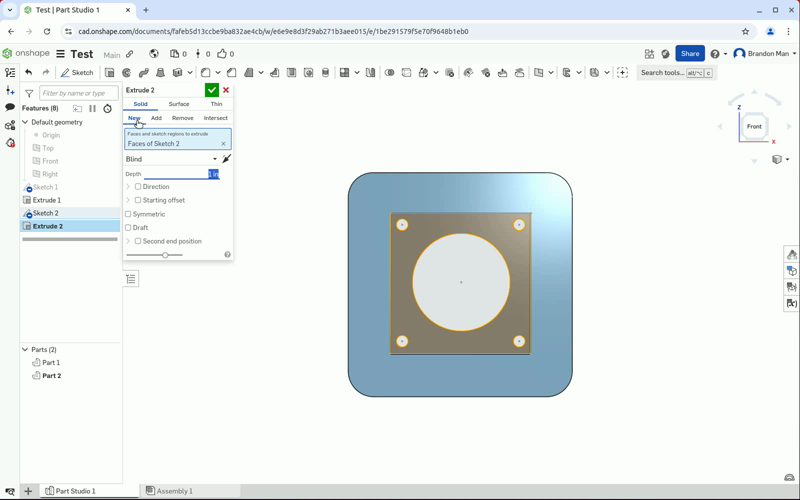
text(-9.147)
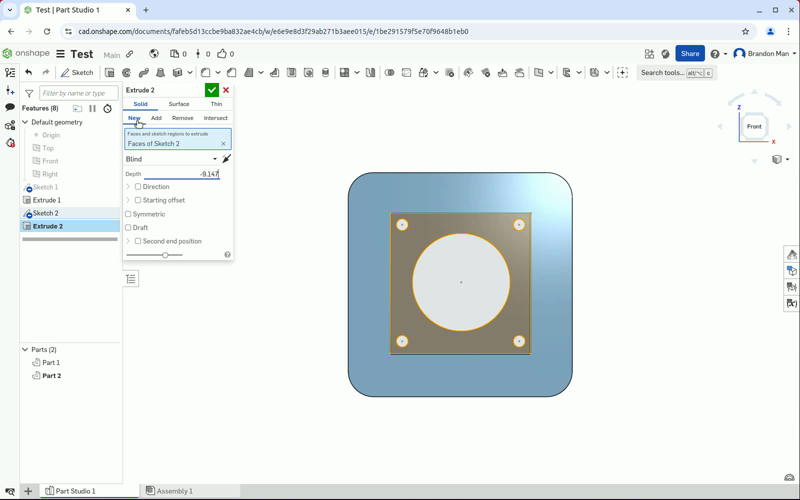
key(enter)
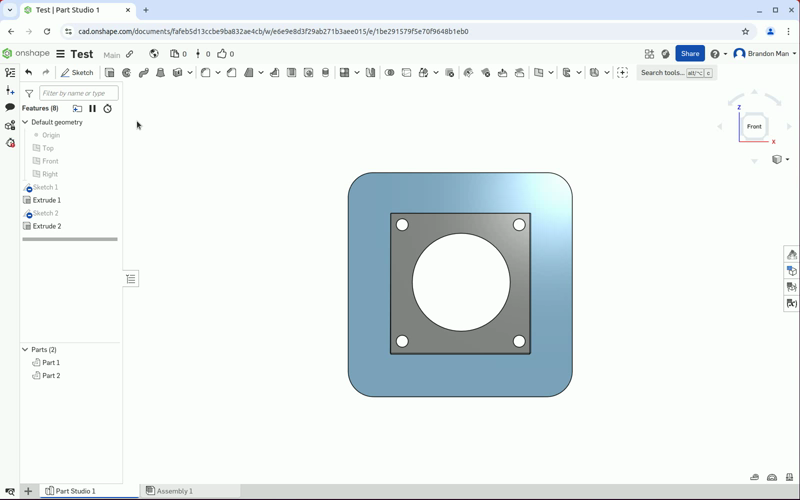
key(shift+h)
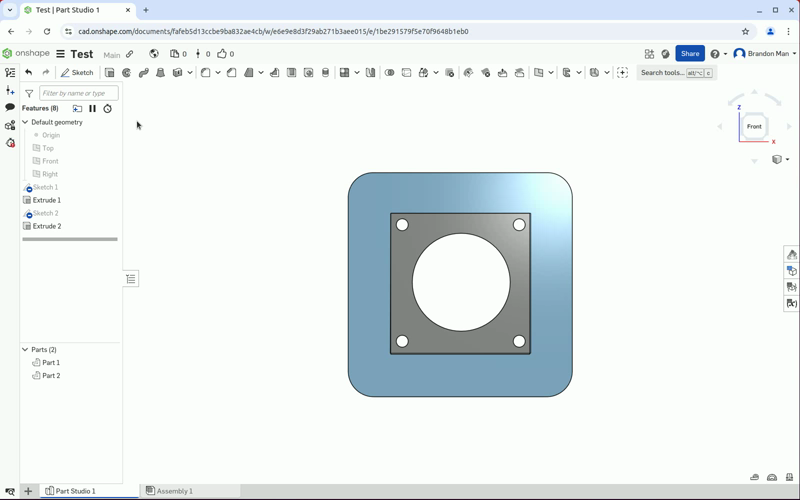
key(shift+h)
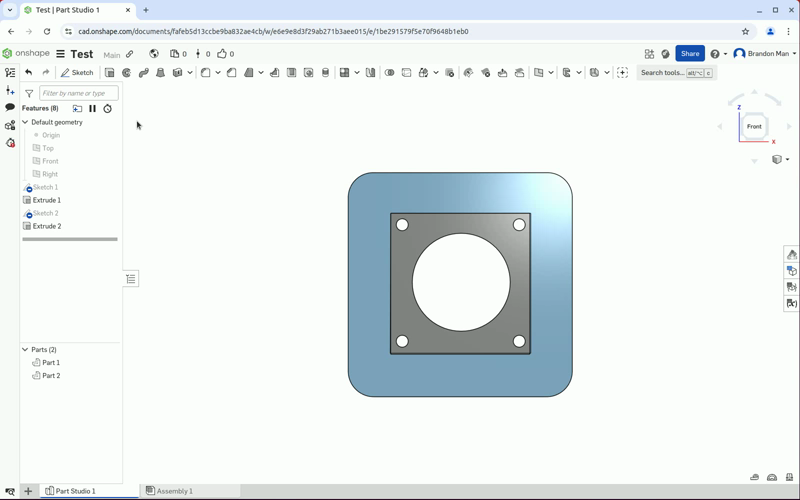
mouse_move(73, 189)
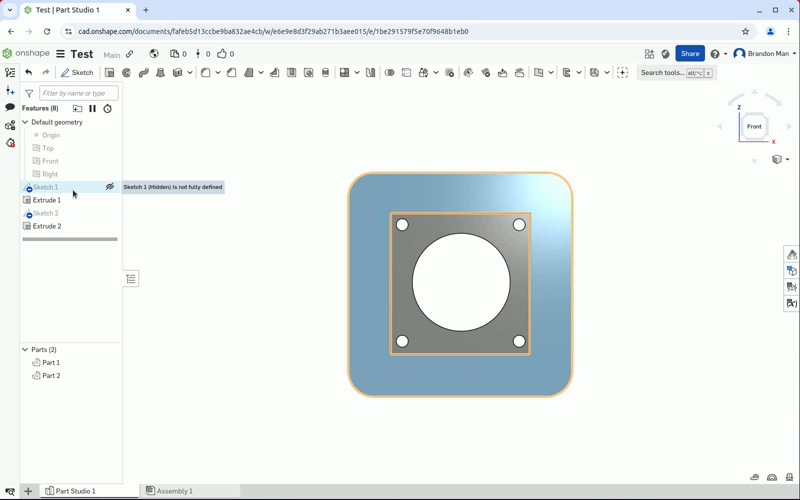
click(73, 189)
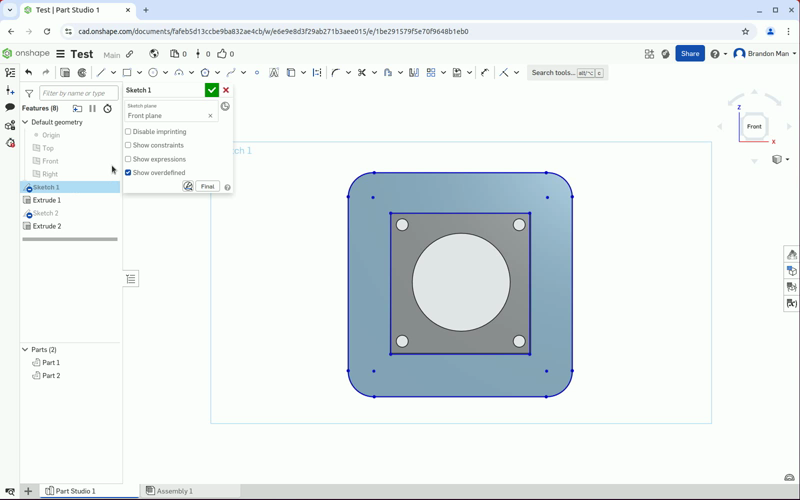
mouse_move(229, 92)
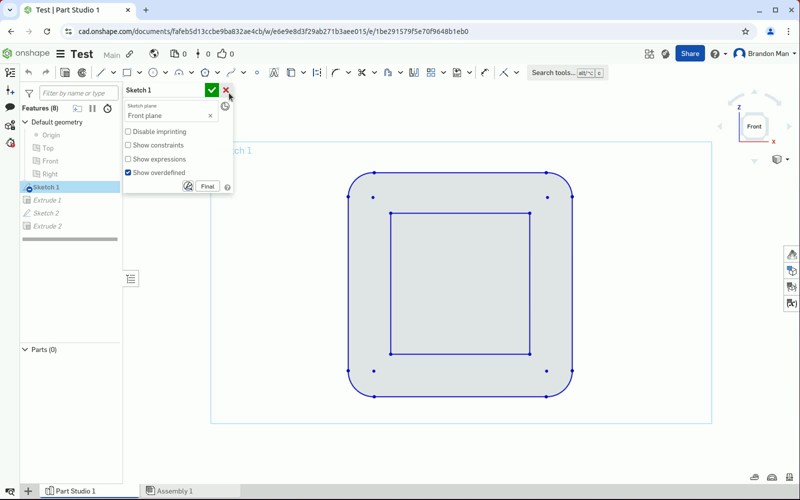
click(229, 92)
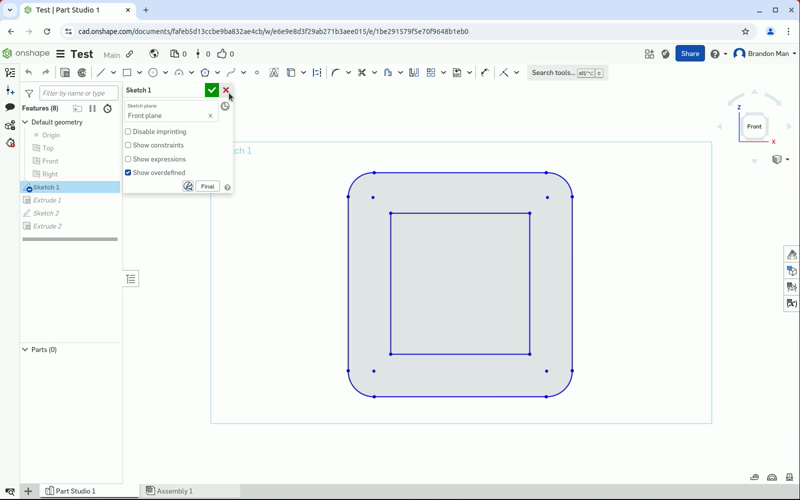
key(shift+s)
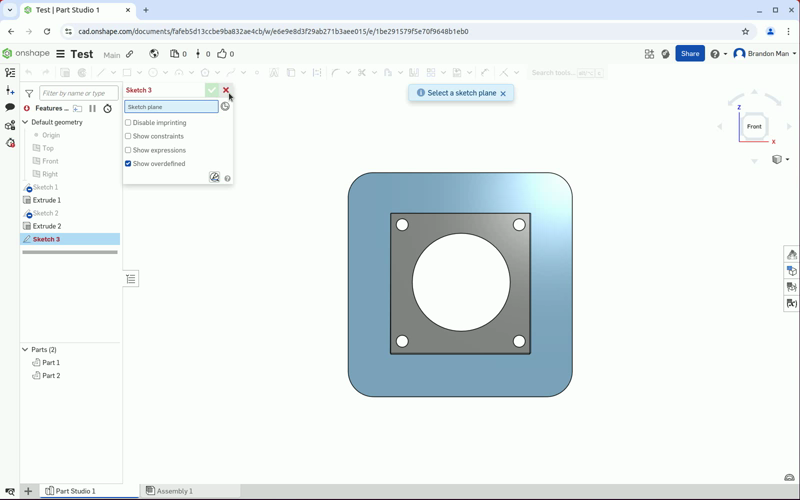
mouse_move(73, 163)
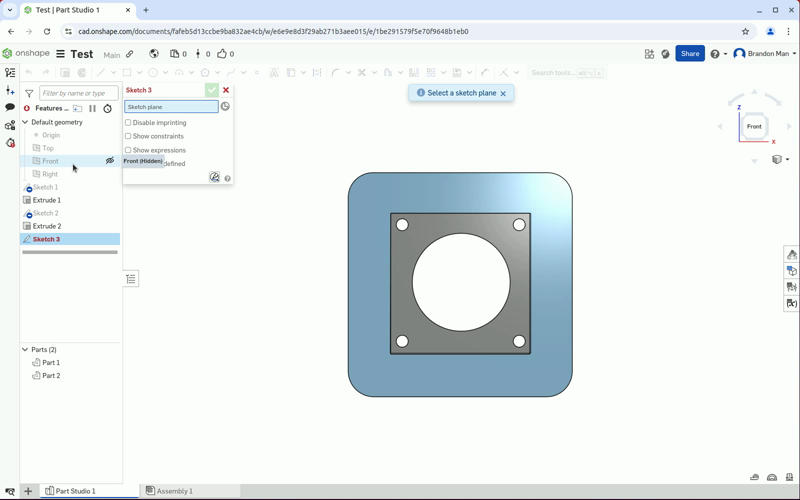
click(73, 163)
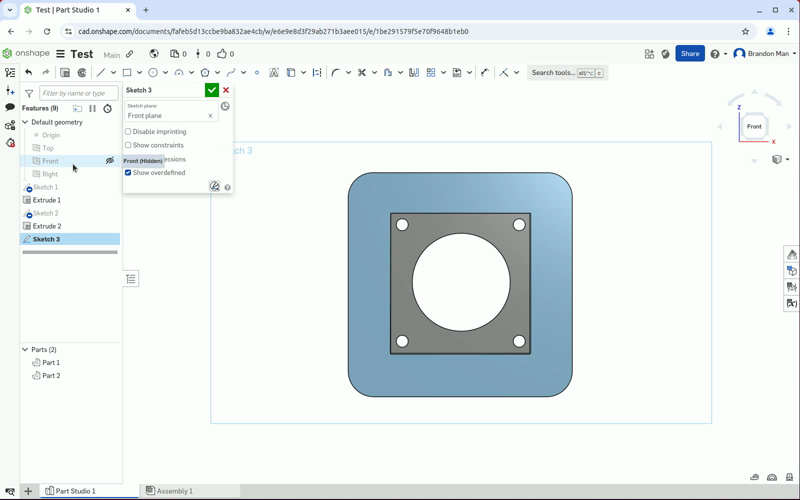
mouse_move(73, 352)
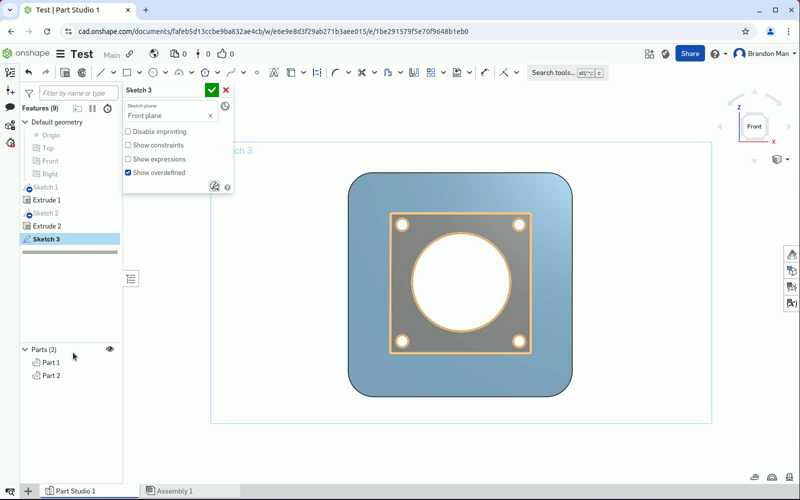
key(y)
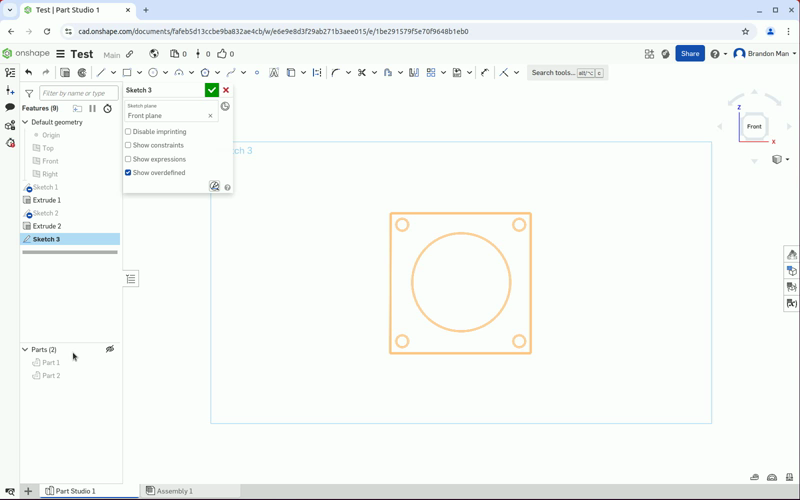
key(l)
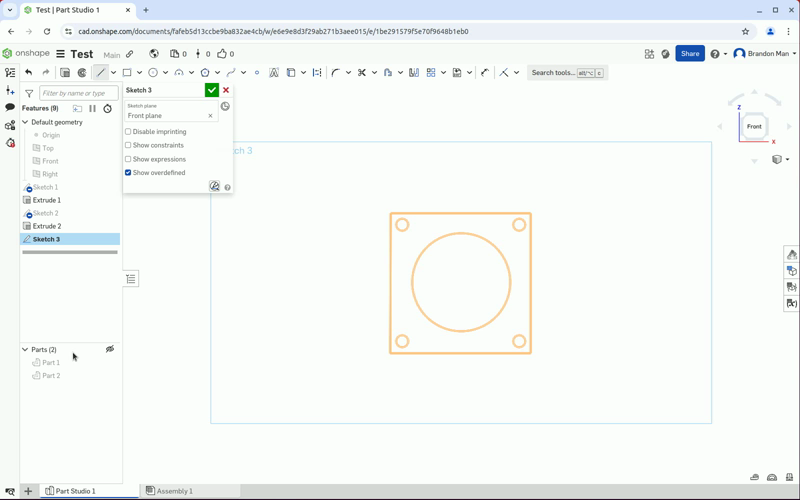
key_down(shift)
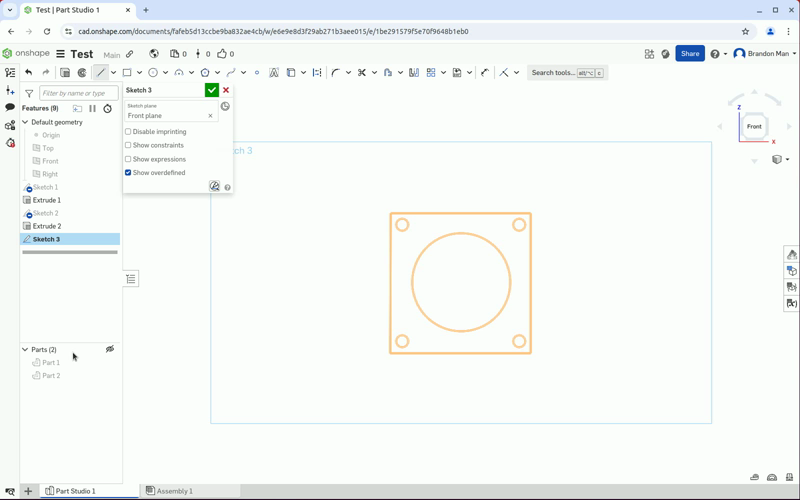
mouse_move(390, 353)
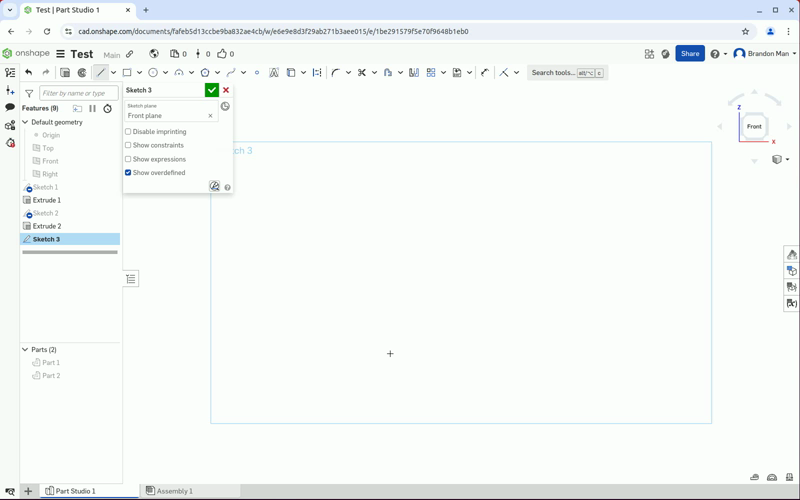
click(390, 353)
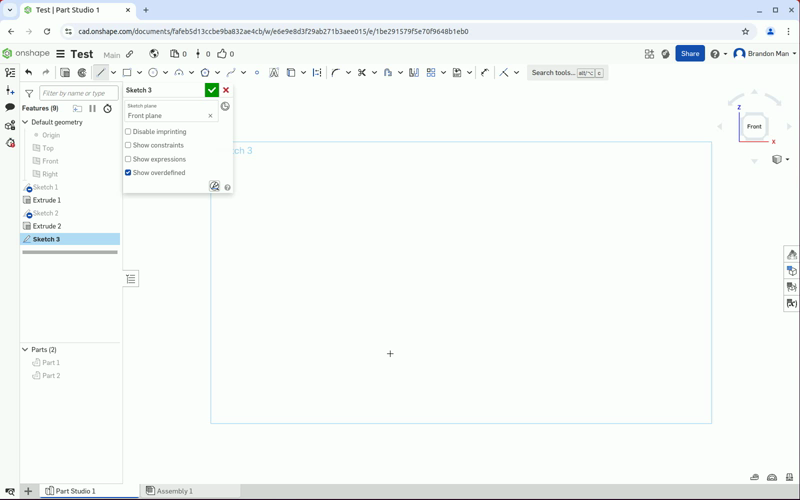
key_up(shift)
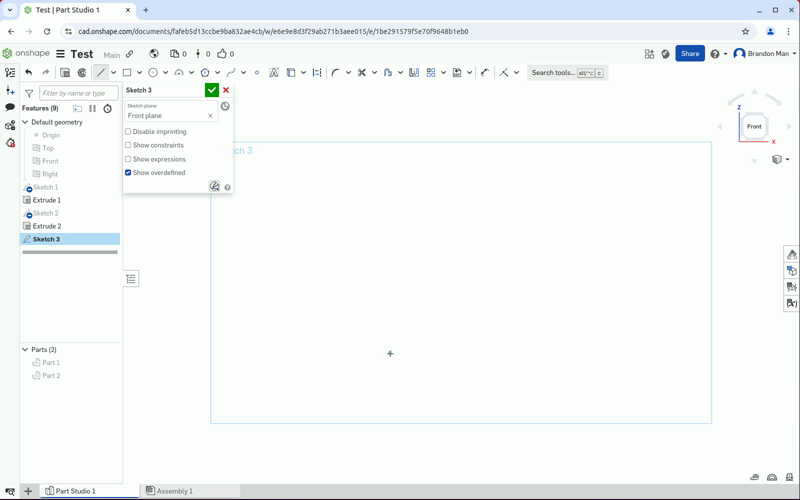
key_down(shift)
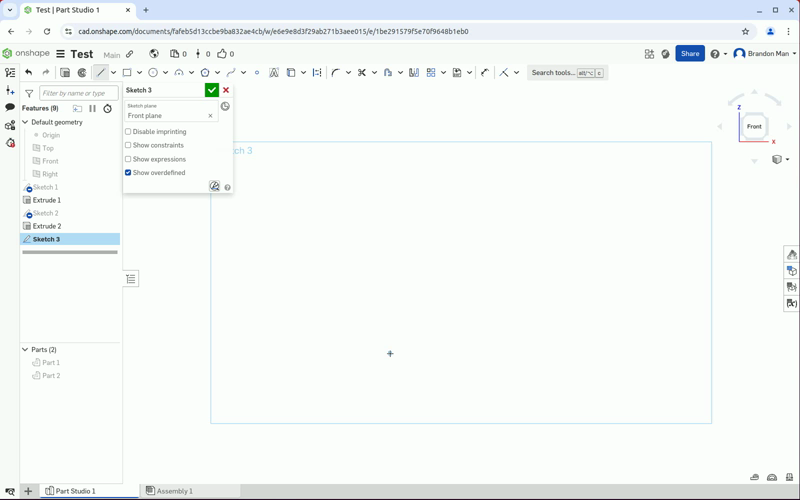
mouse_move(530, 353)
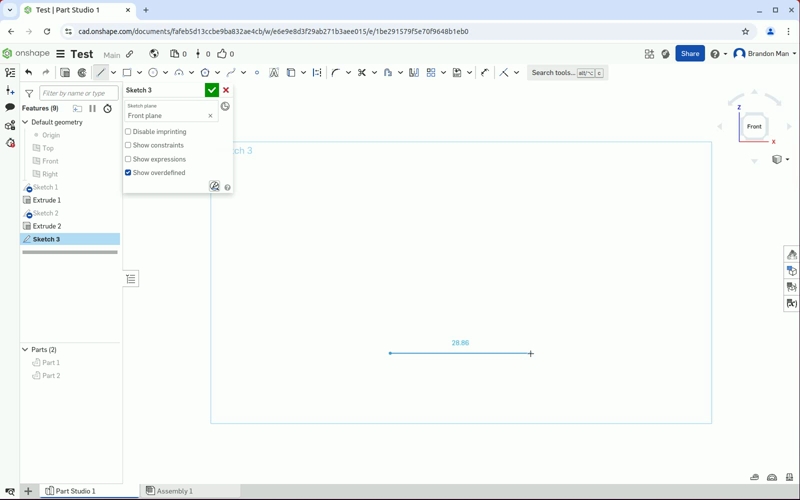
click(530, 353)
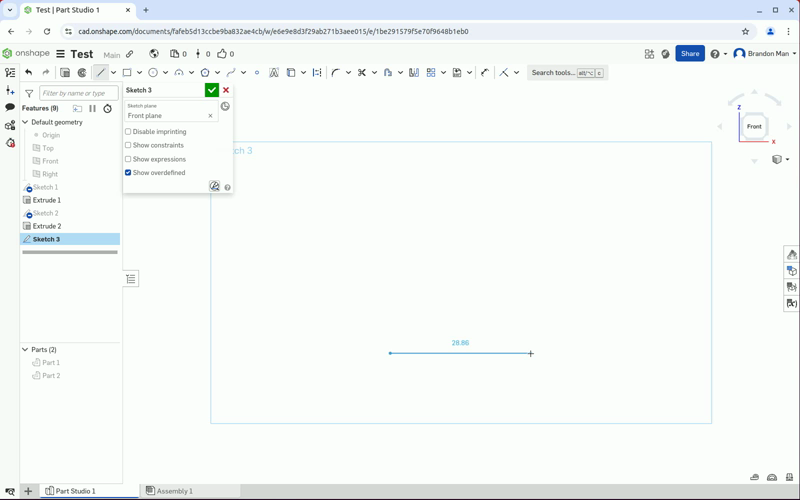
key_up(shift)
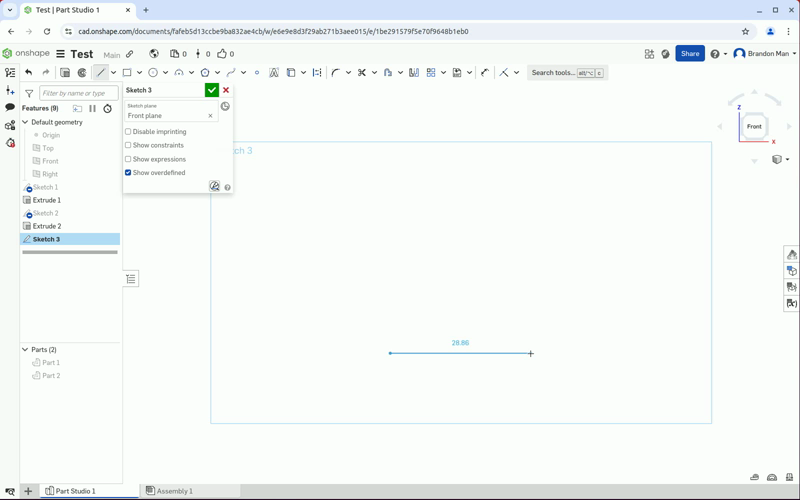
key_down(shift)
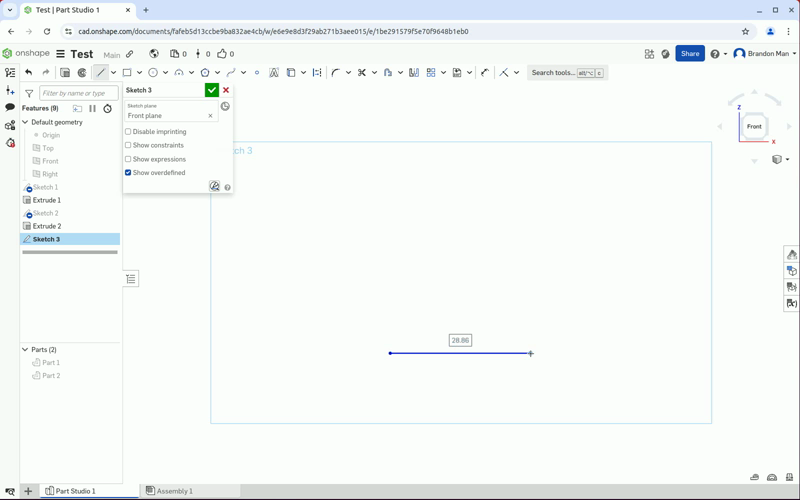
mouse_move(530, 213)
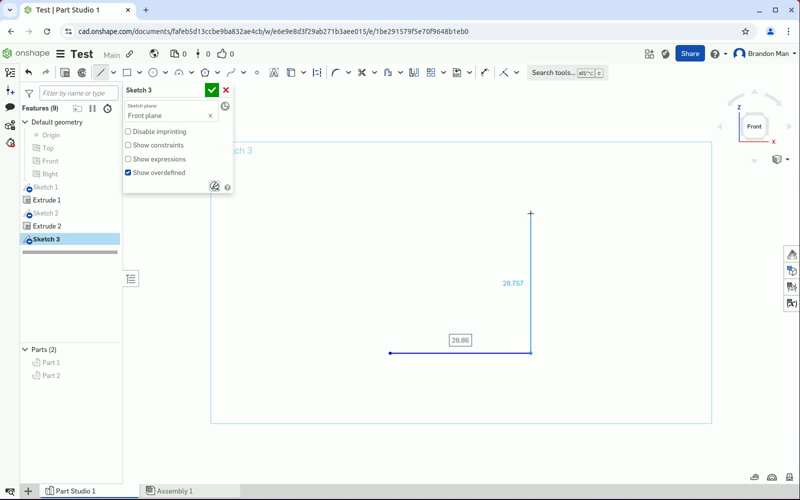
click(530, 213)
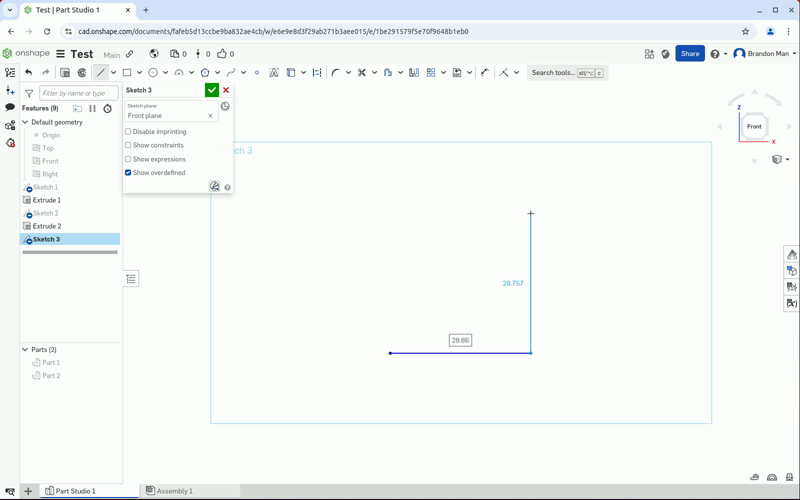
key_up(shift)
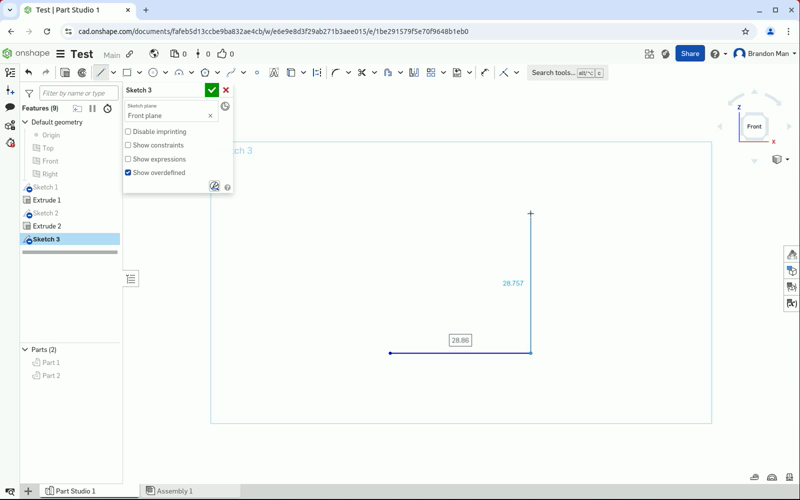
key_down(shift)
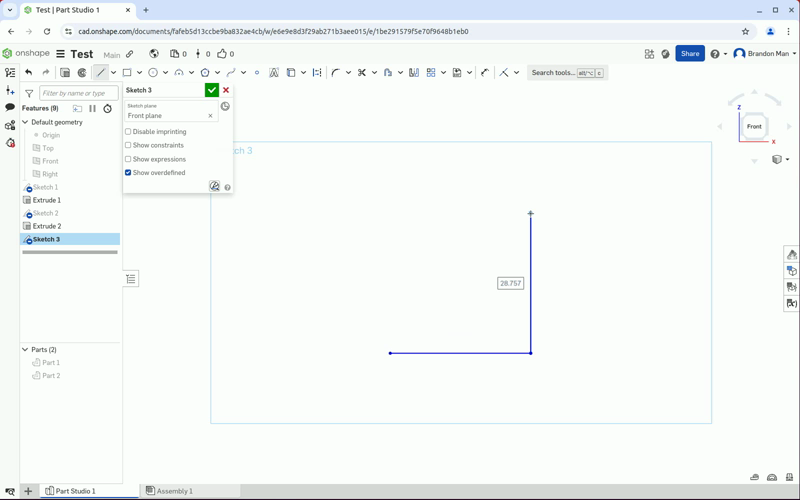
mouse_move(390, 213)
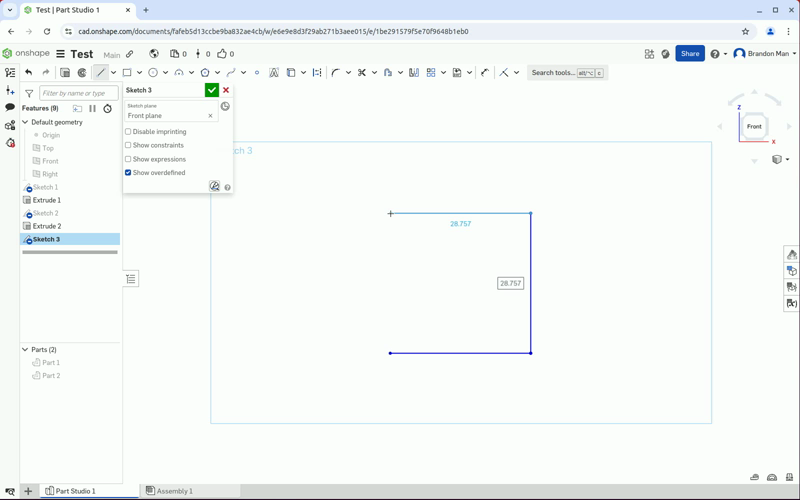
click(390, 213)
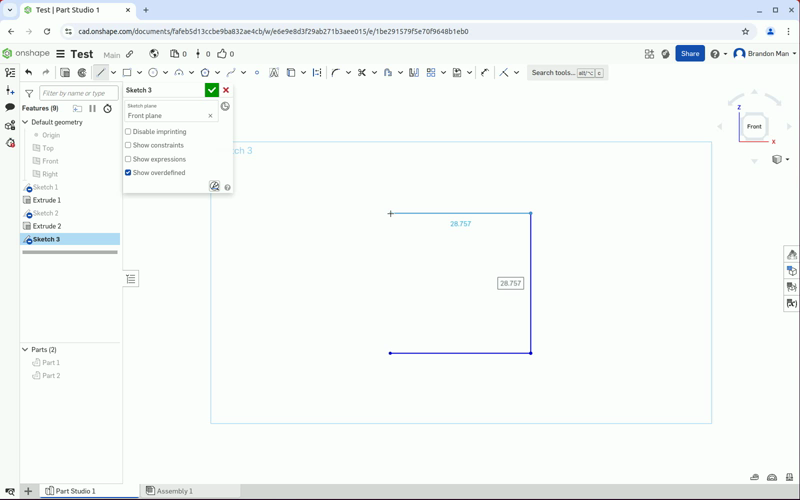
key_up(shift)
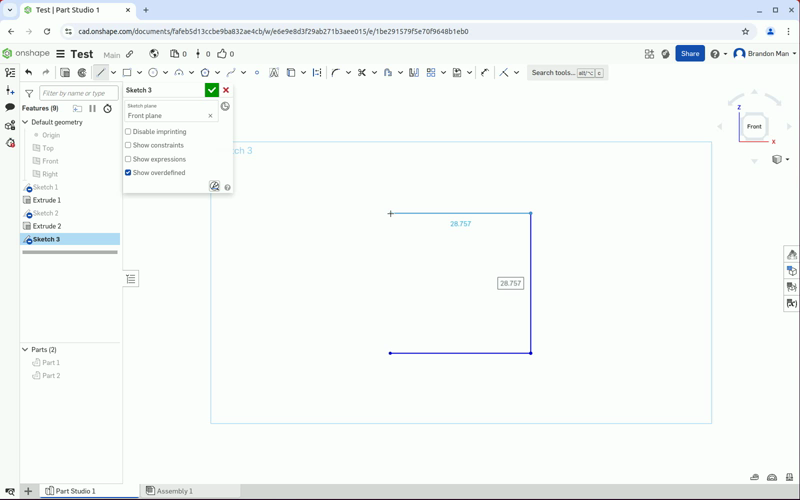
key_down(shift)
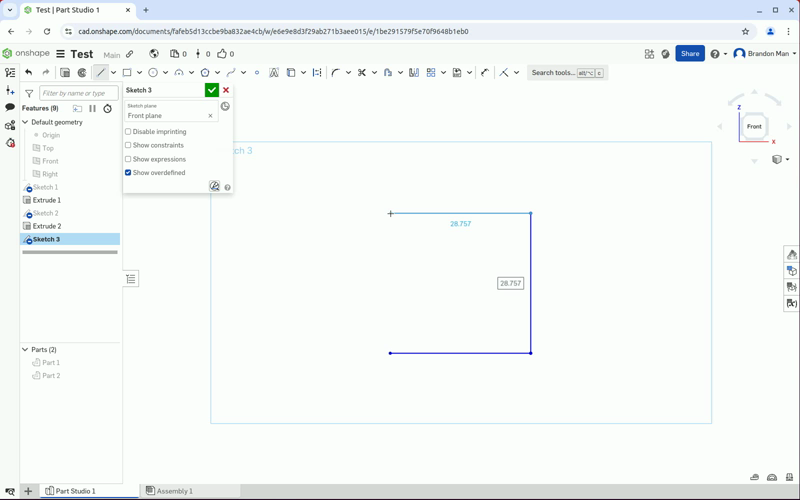
mouse_move(390, 353)
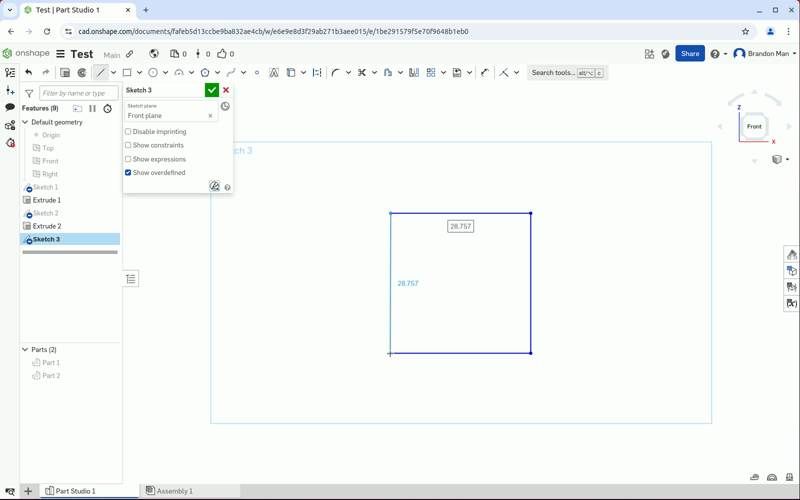
key_up(shift)
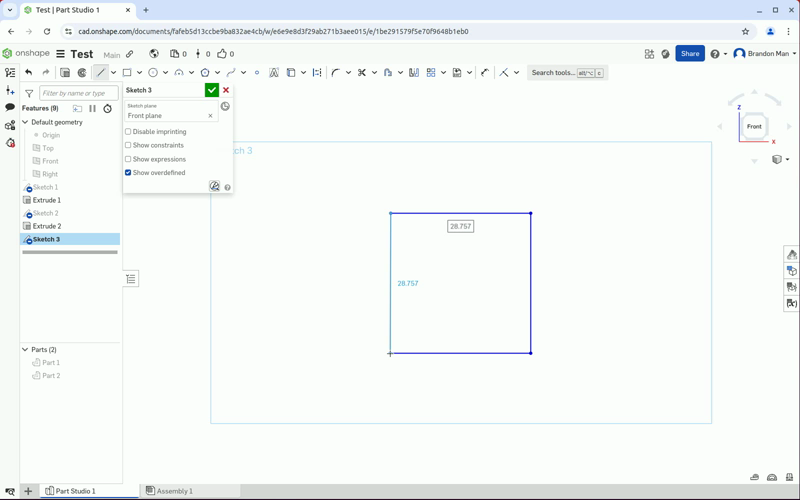
click(390, 353)
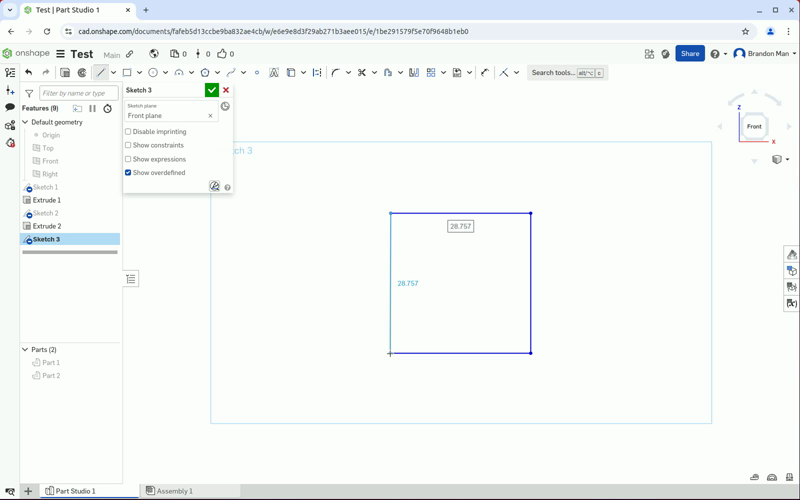
key(esc)
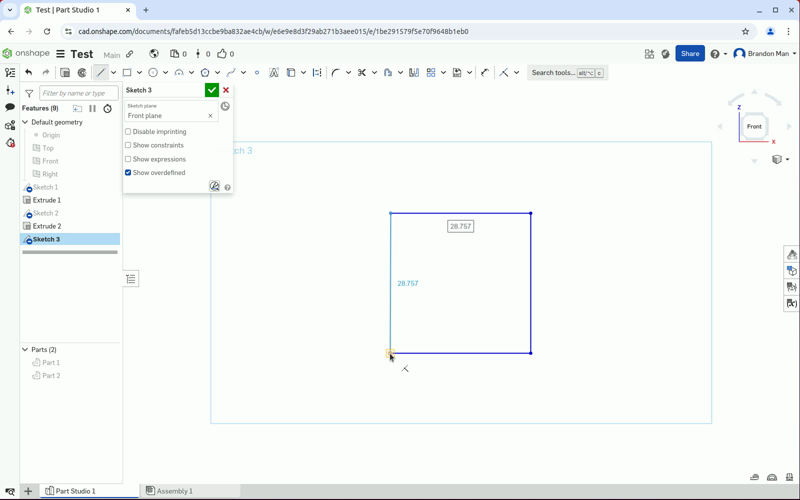
key(c)
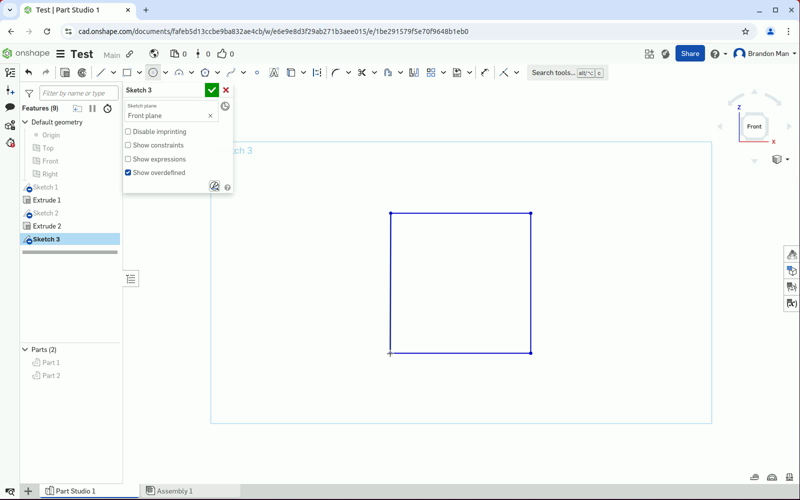
key_down(shift)
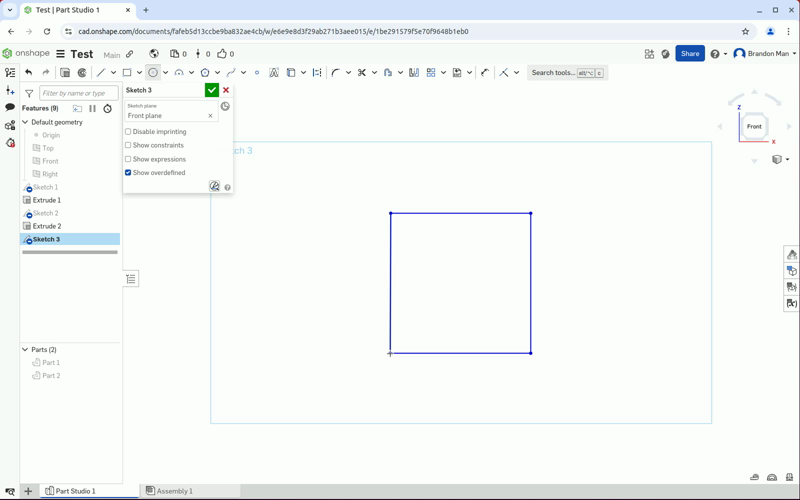
mouse_move(402, 341)
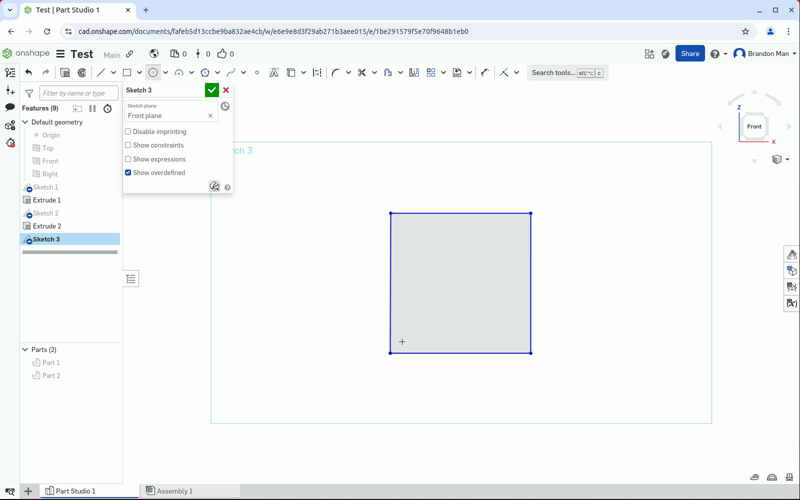
click(402, 341)
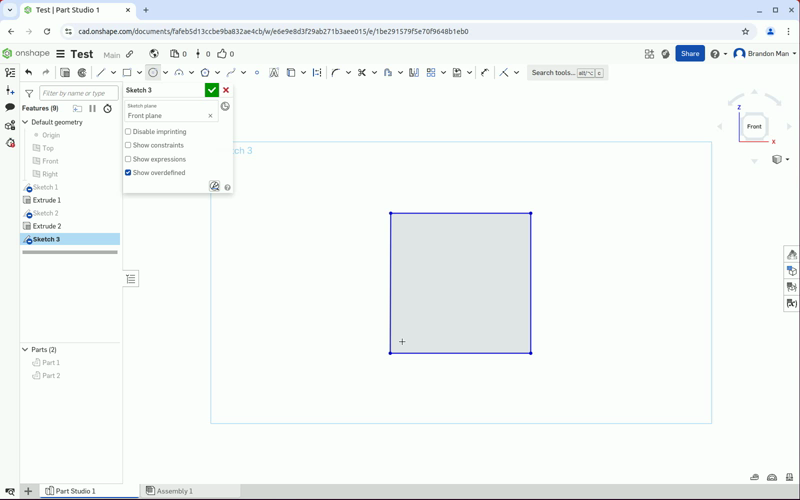
key_up(shift)
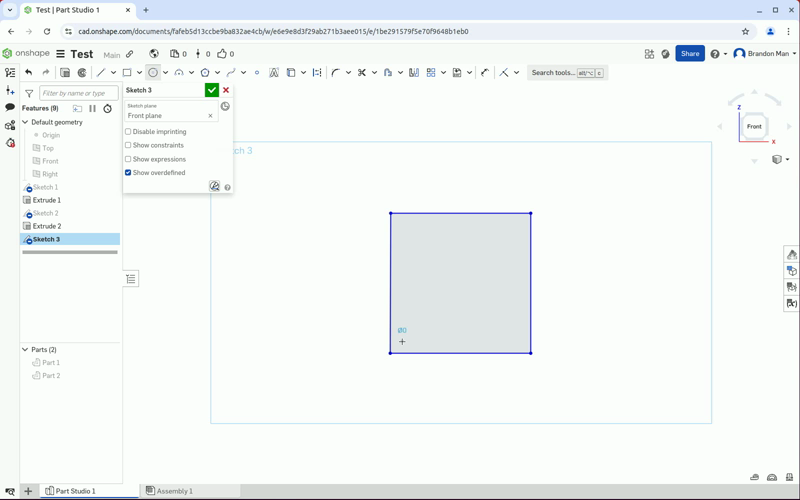
mouse_move(408, 341)
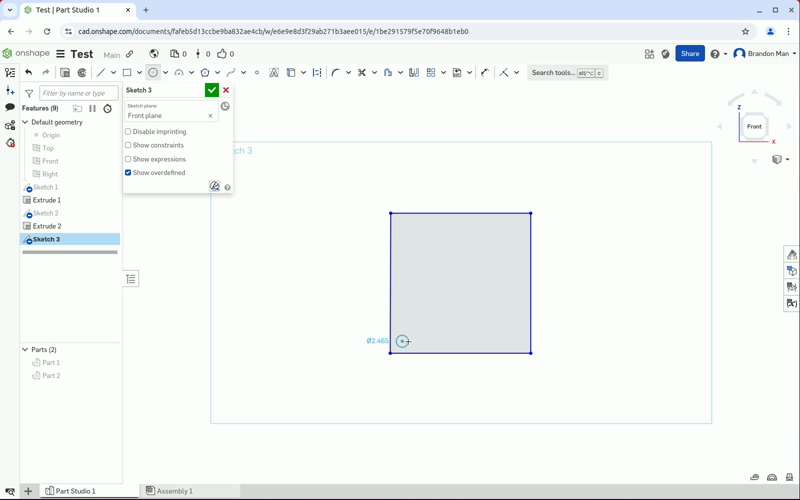
click(408, 341)
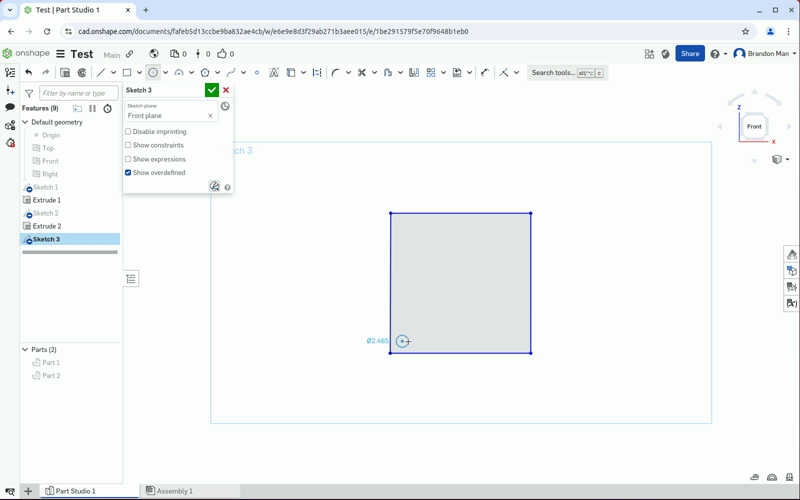
key(esc)
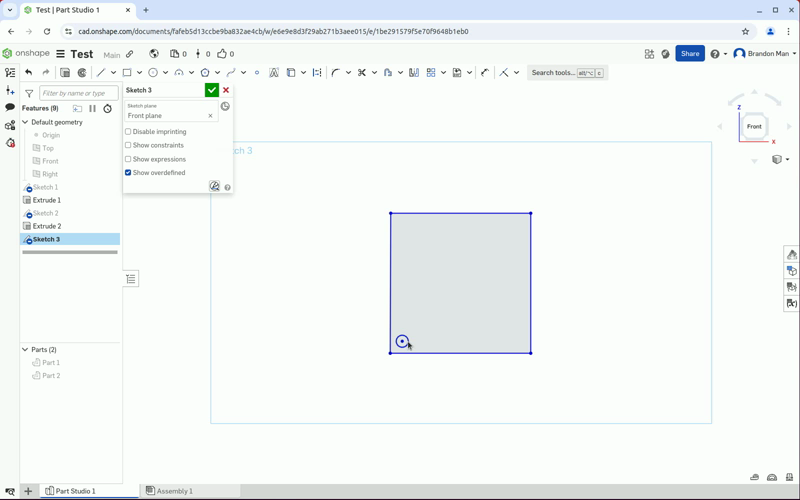
key(c)
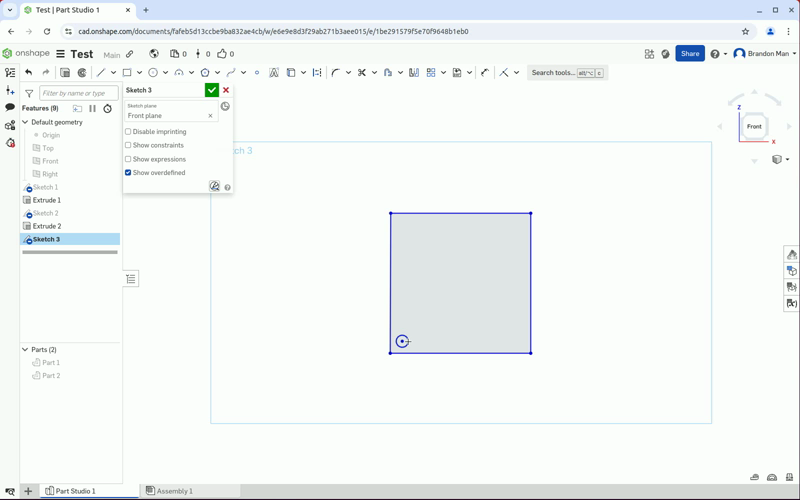
key_down(shift)
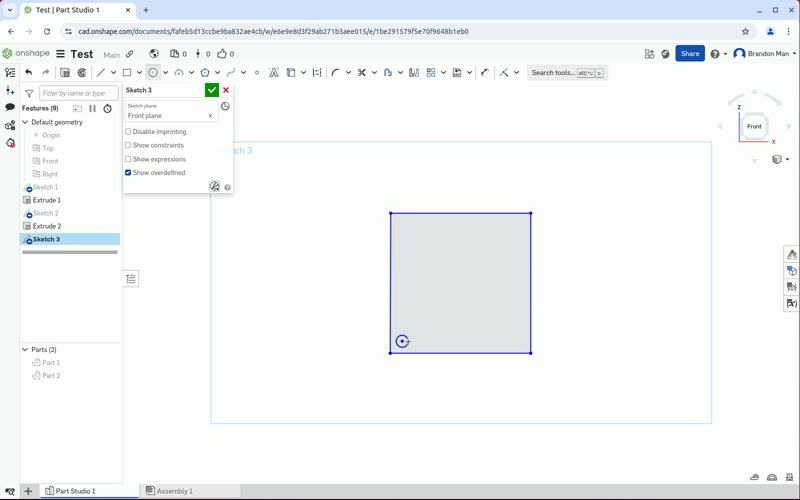
mouse_move(402, 224)
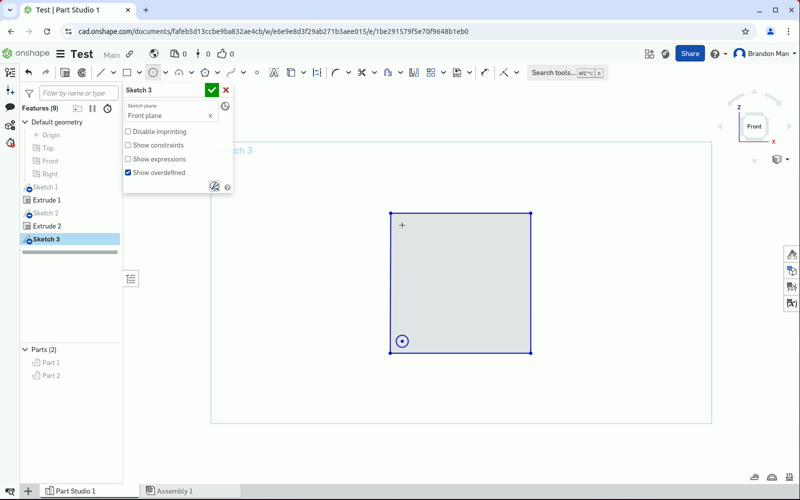
click(402, 224)
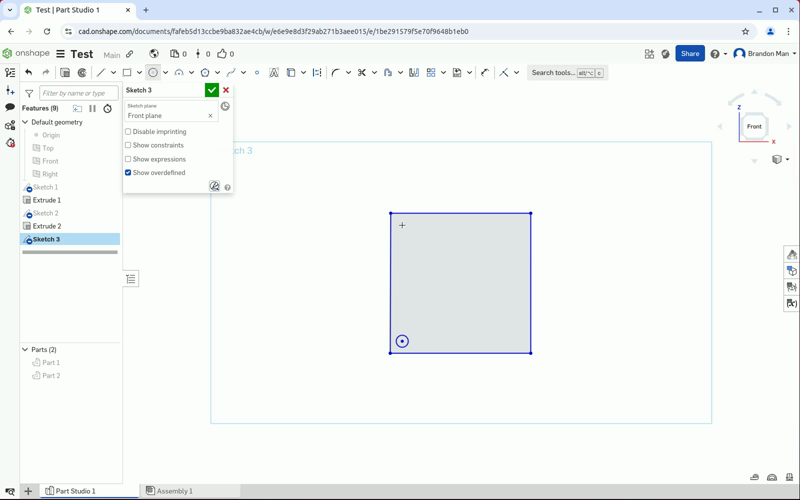
key_up(shift)
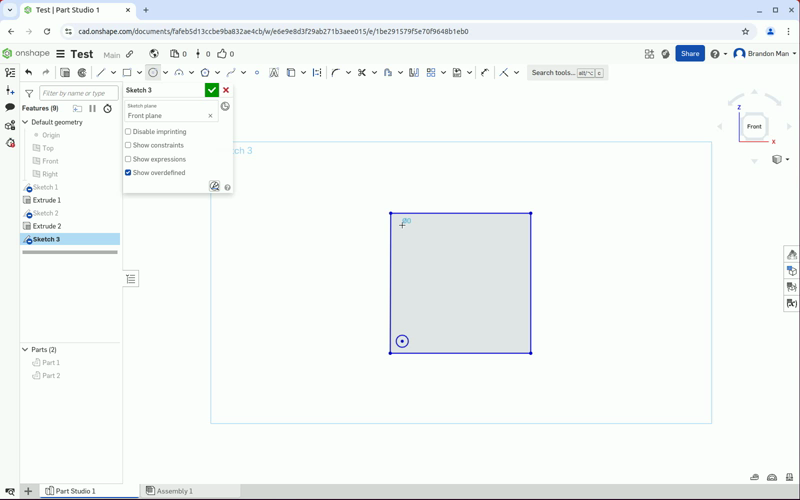
mouse_move(408, 224)
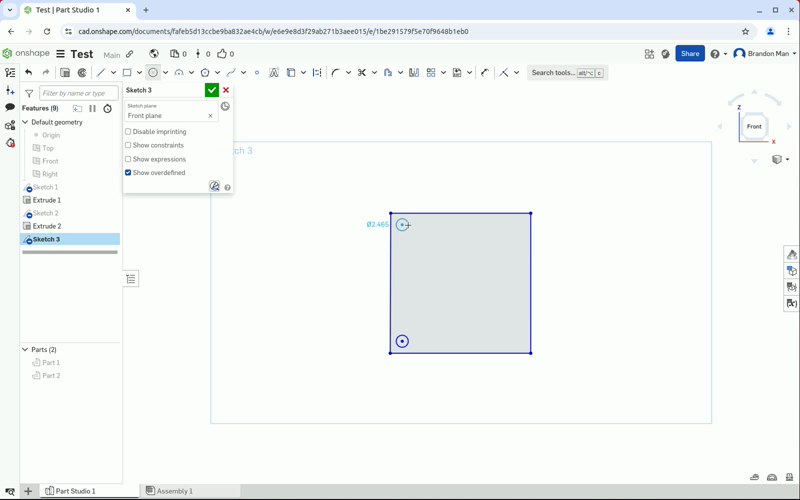
click(408, 224)
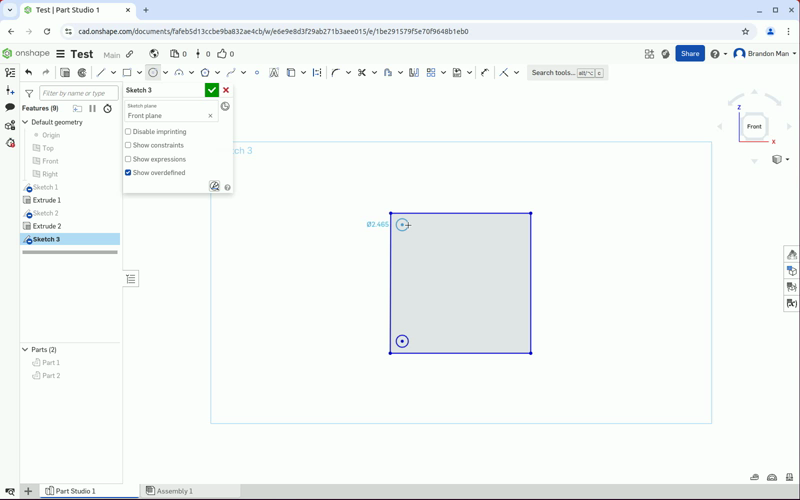
key(esc)
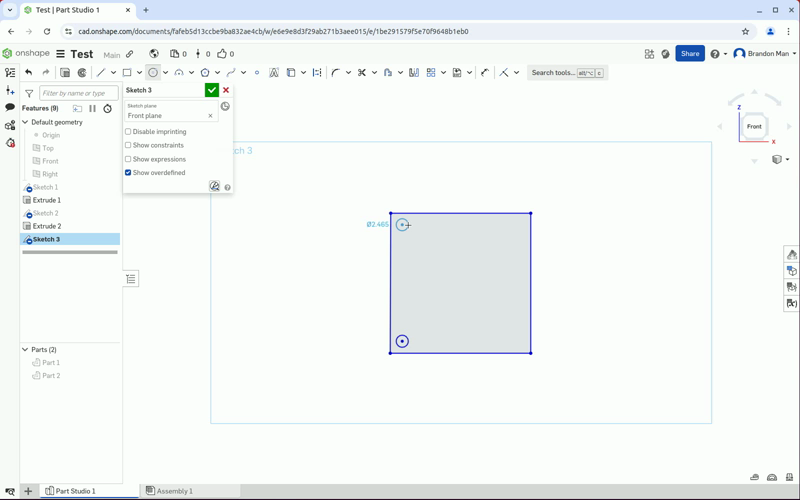
key(c)
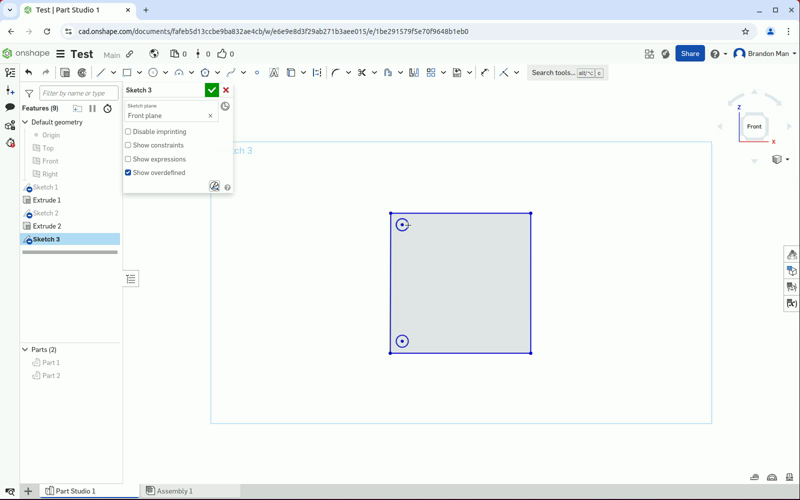
key_down(shift)
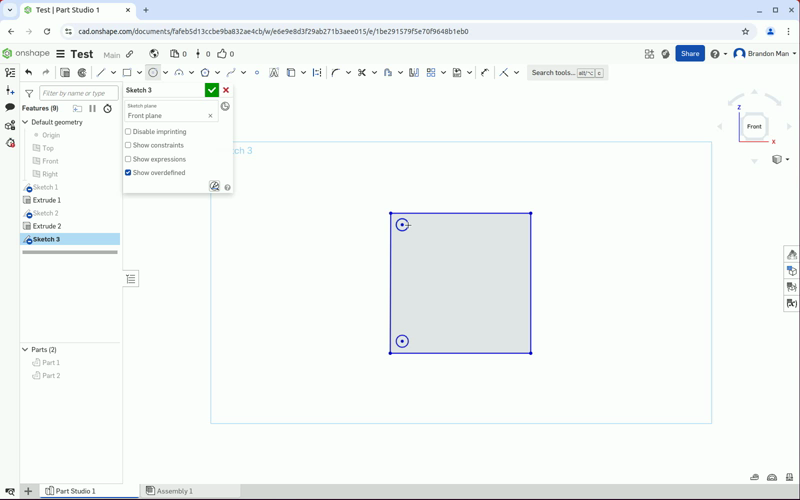
mouse_move(461, 282)
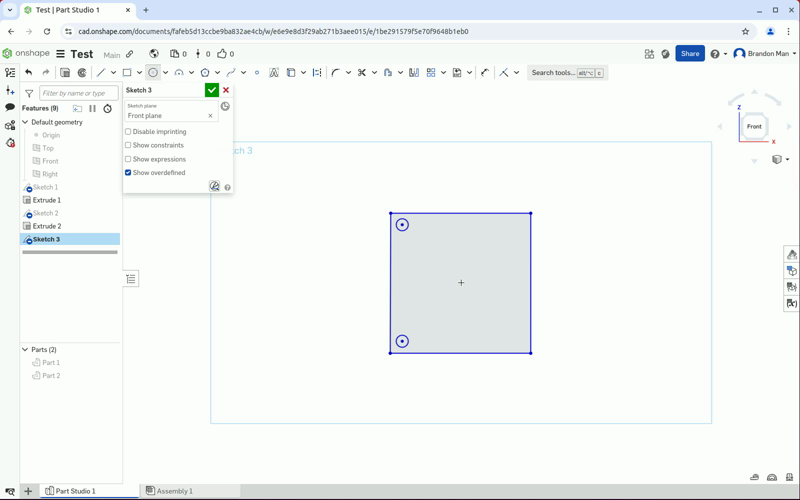
click(461, 282)
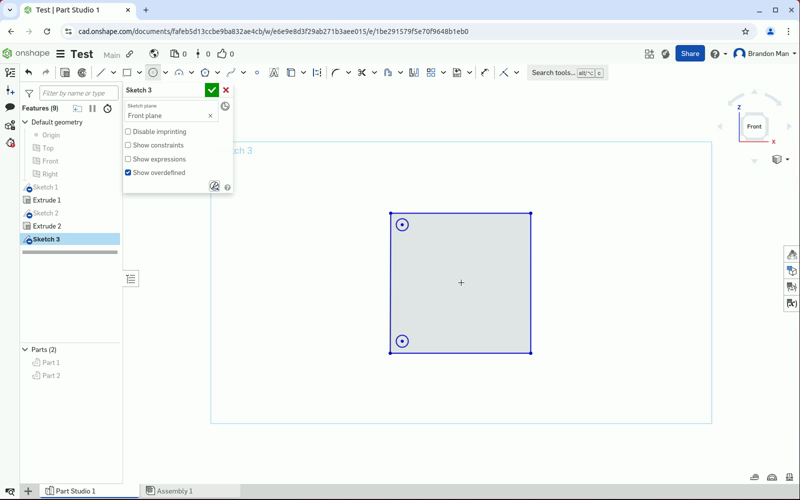
key_up(shift)
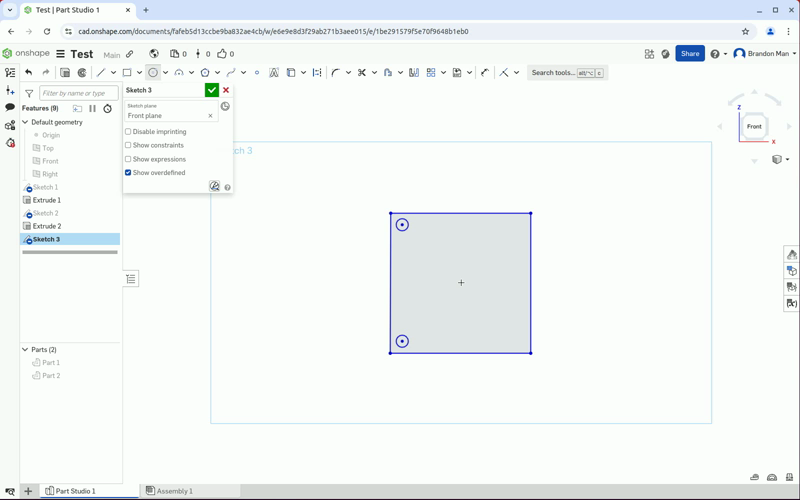
mouse_move(510, 282)
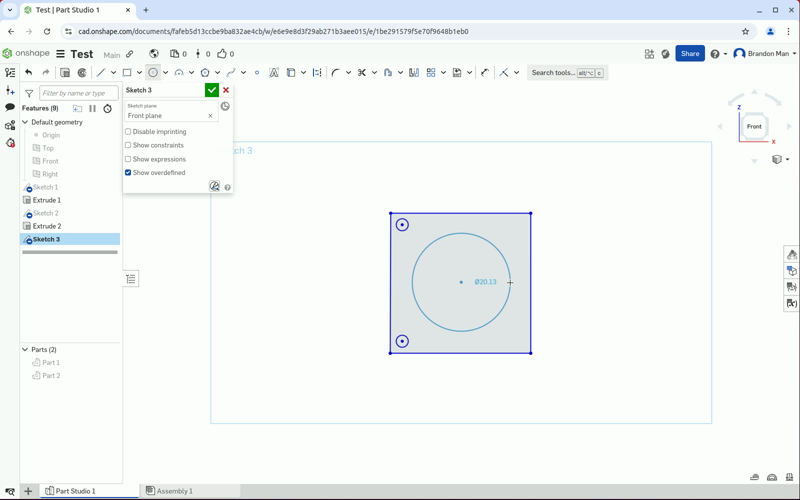
click(510, 282)
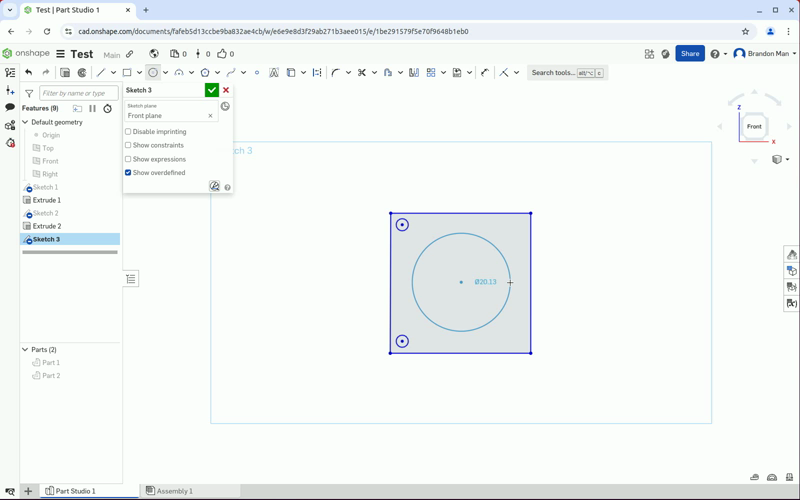
key(esc)
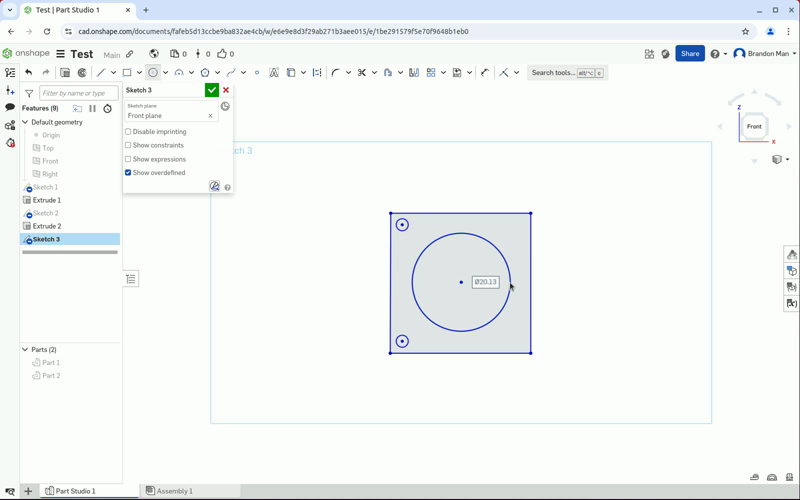
key(c)
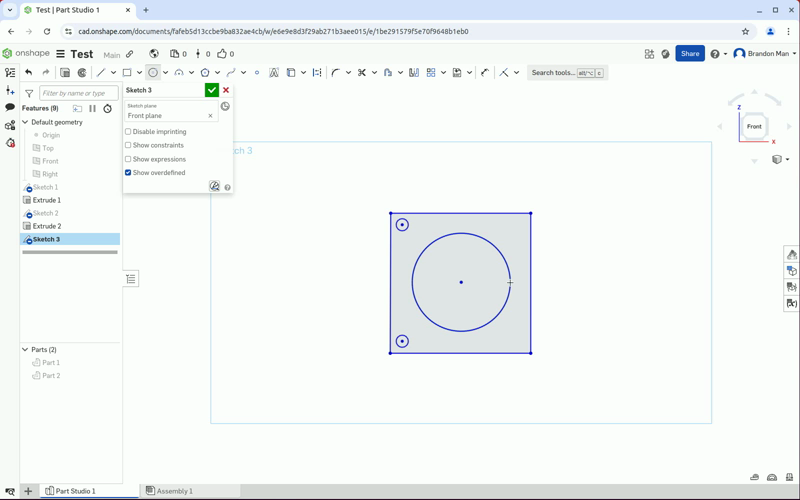
key_down(shift)
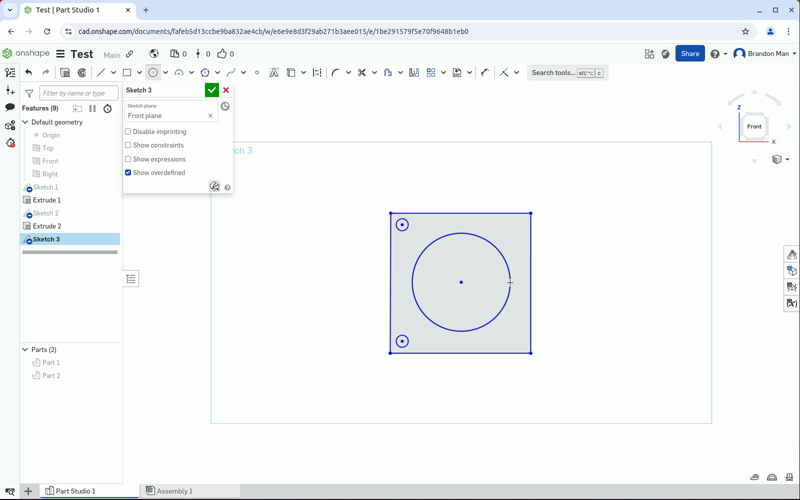
mouse_move(519, 341)
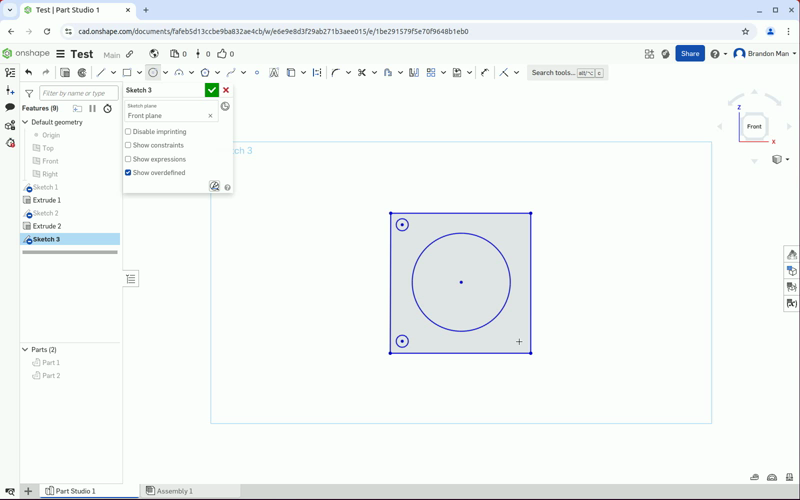
click(519, 341)
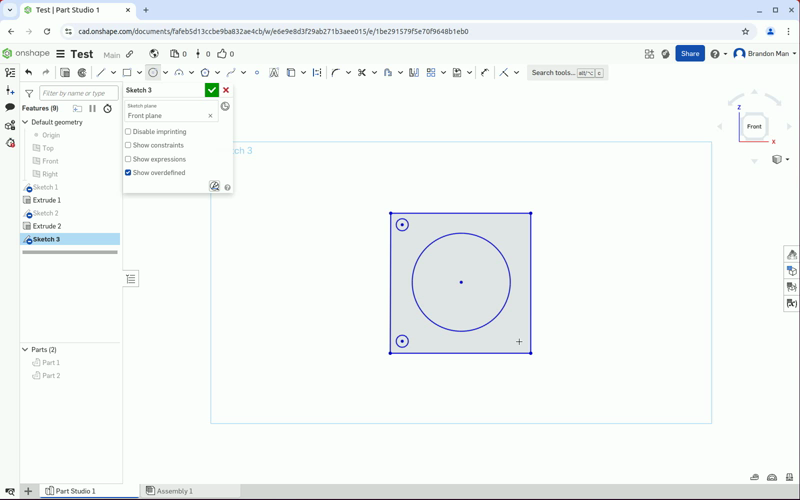
key_up(shift)
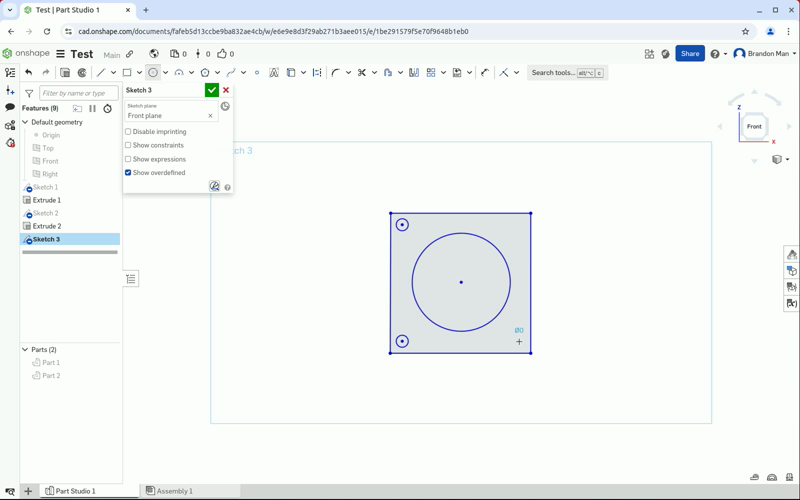
mouse_move(525, 341)
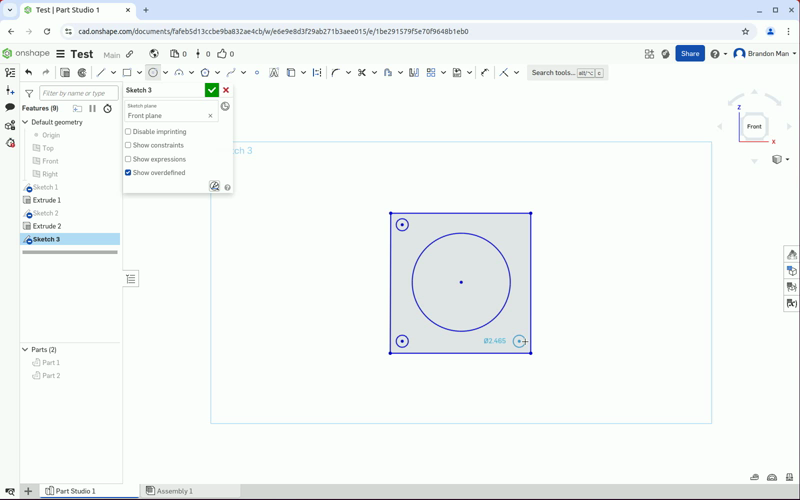
click(525, 341)
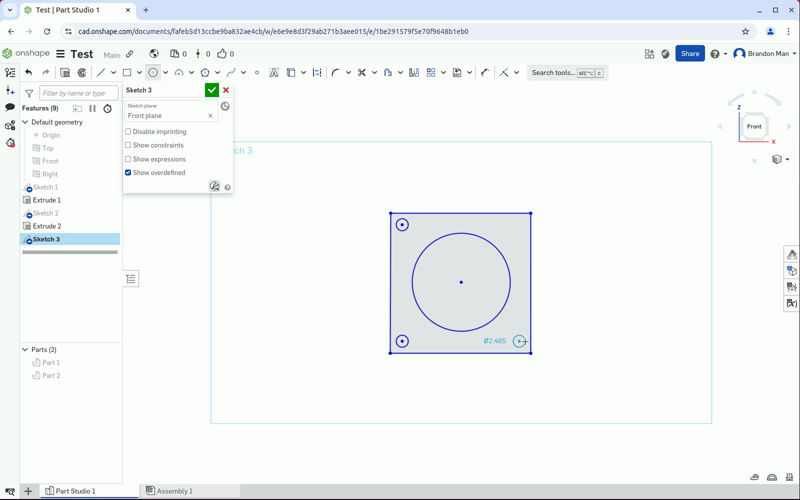
key(esc)
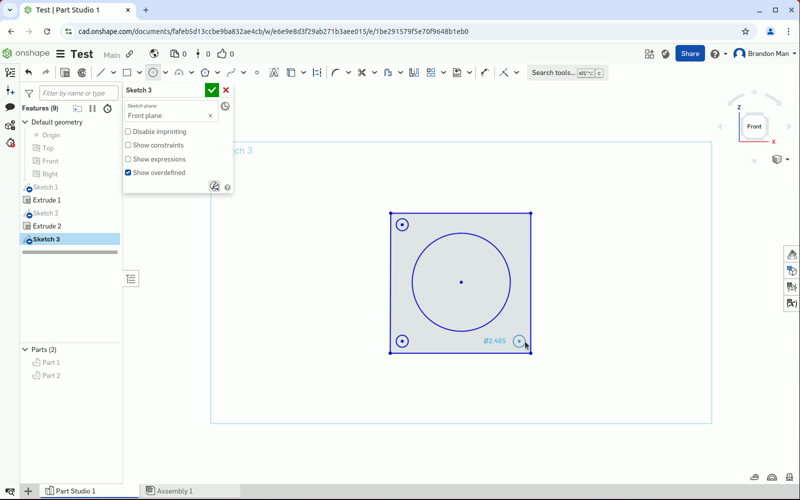
key(c)
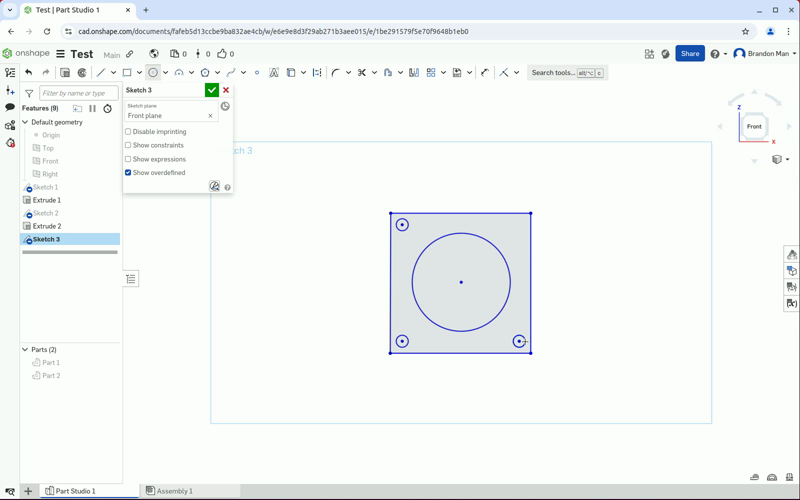
key_down(shift)
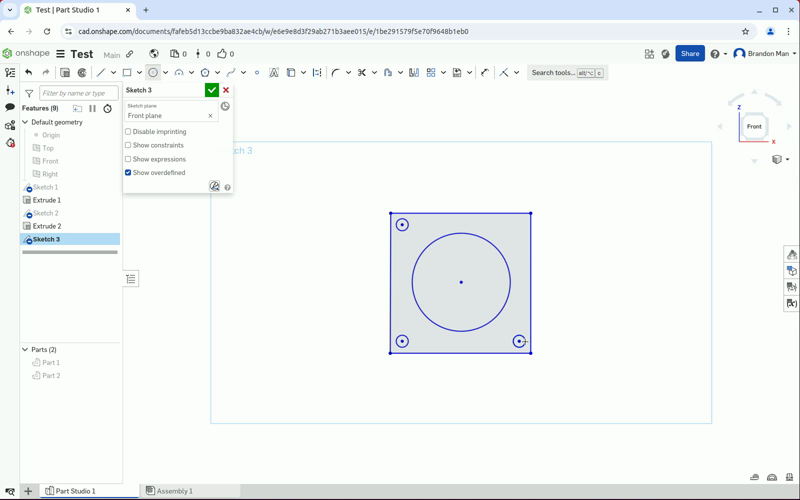
mouse_move(519, 224)
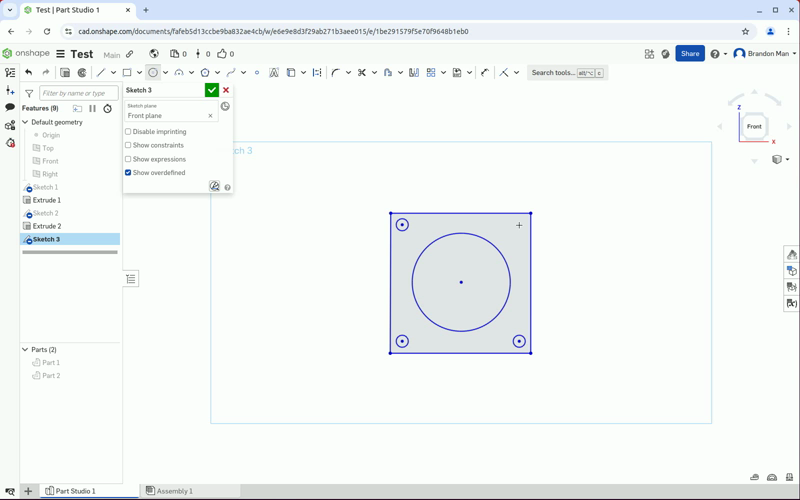
click(519, 224)
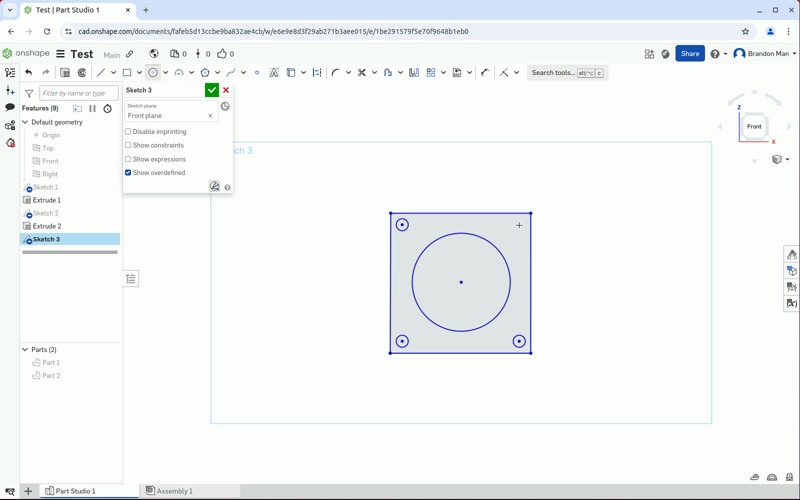
key_up(shift)
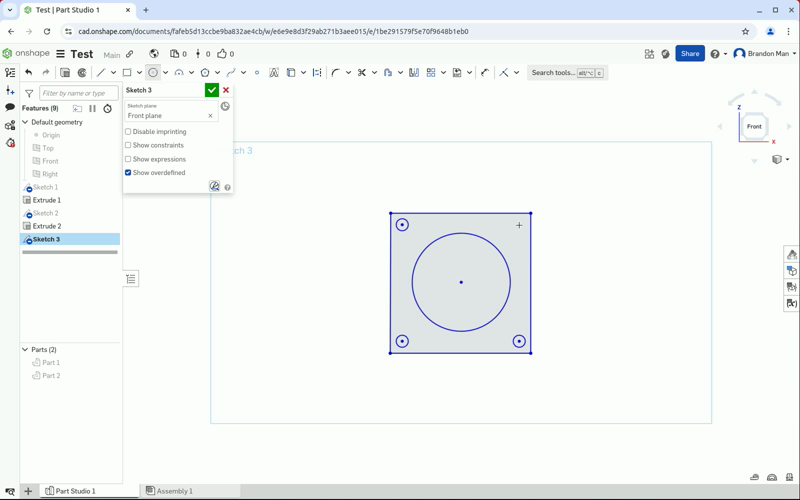
mouse_move(525, 224)
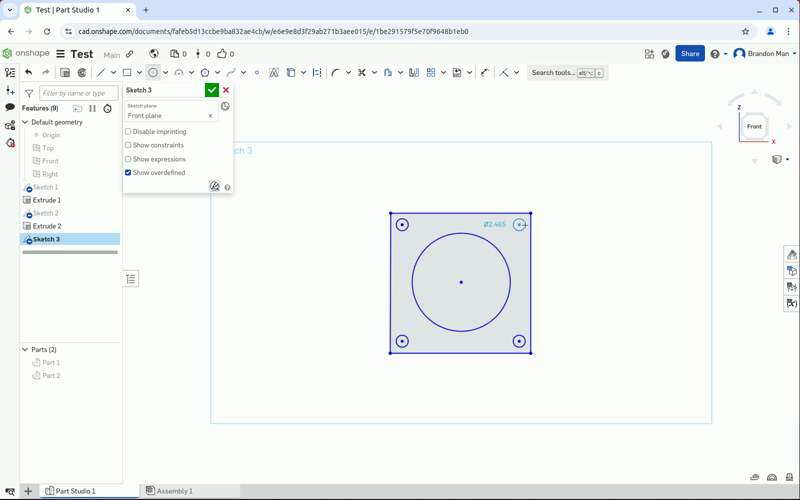
click(525, 224)
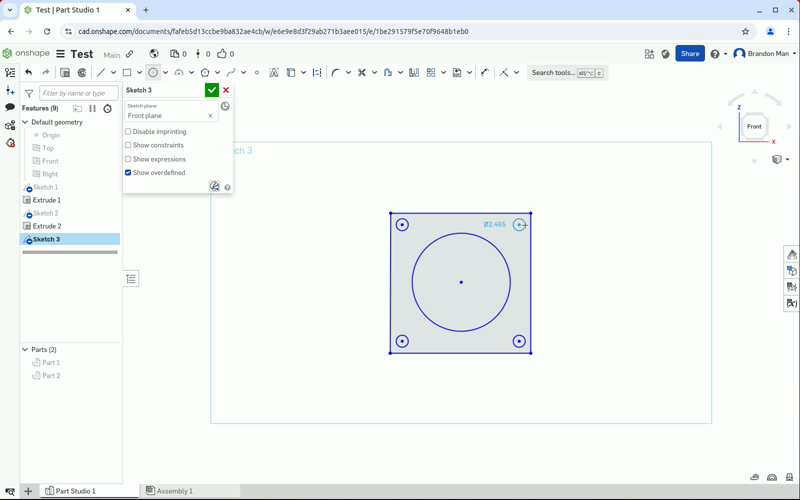
key(esc)
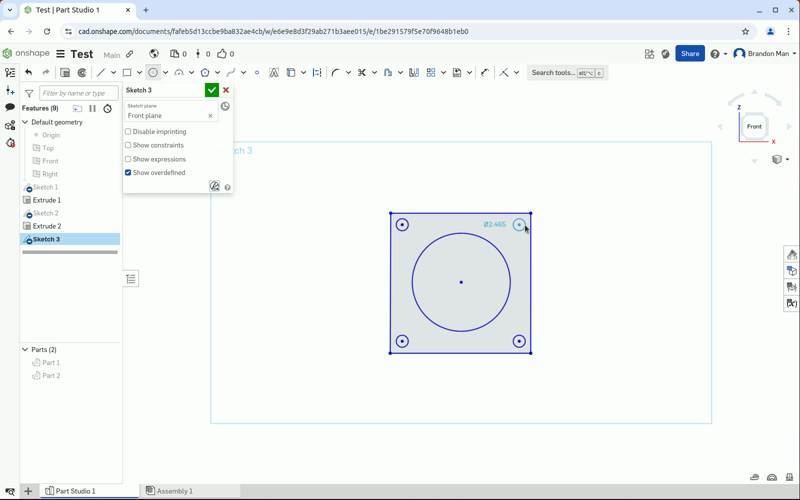
mouse_move(519, 247)
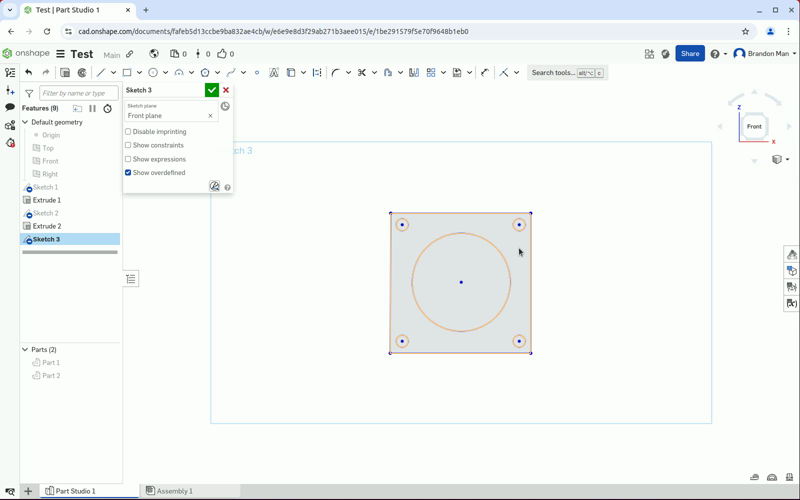
click(519, 247)
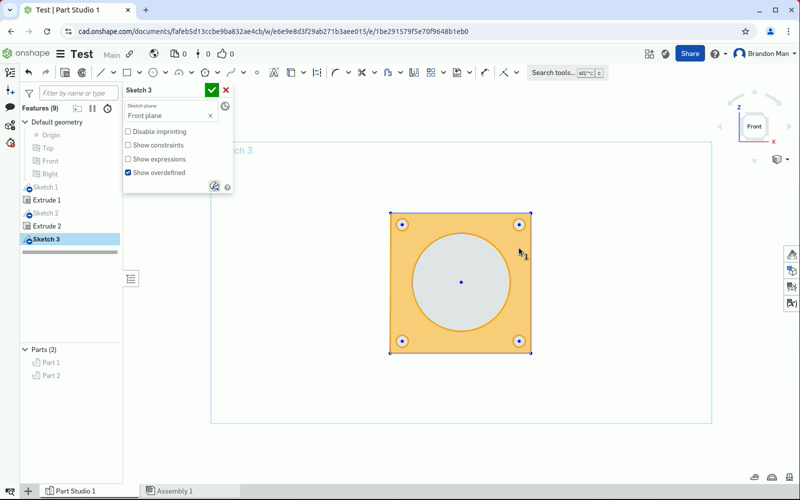
mouse_move(73, 352)
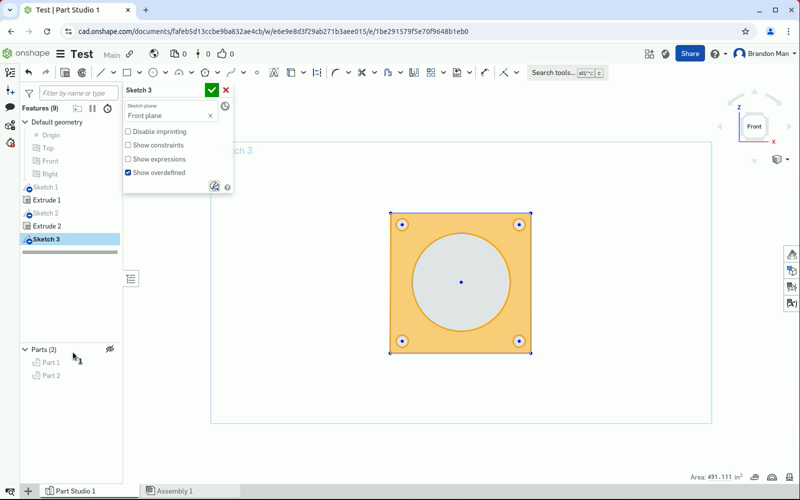
key(shift+y)
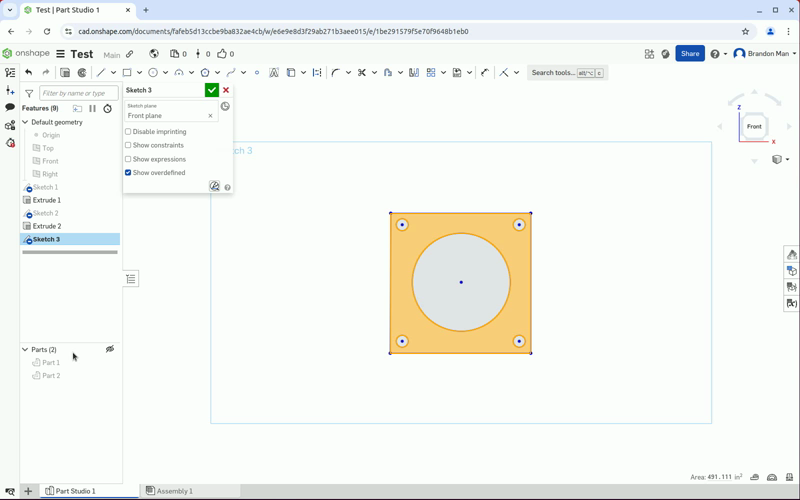
key(shift+e)
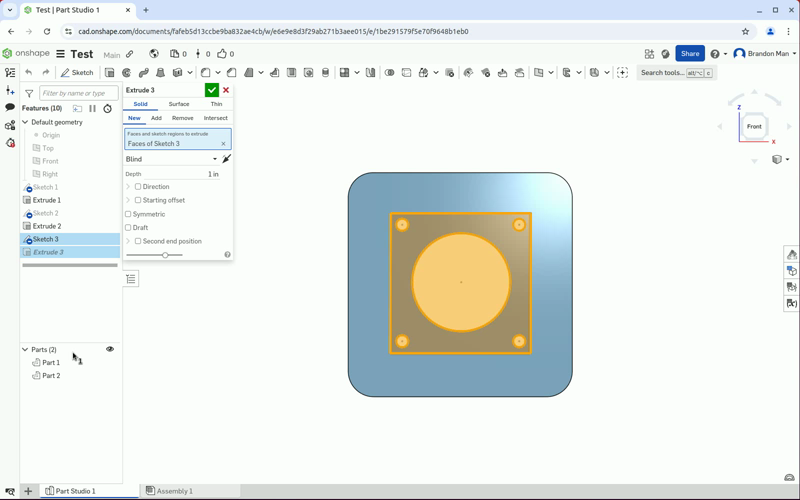
mouse_move(143, 106)
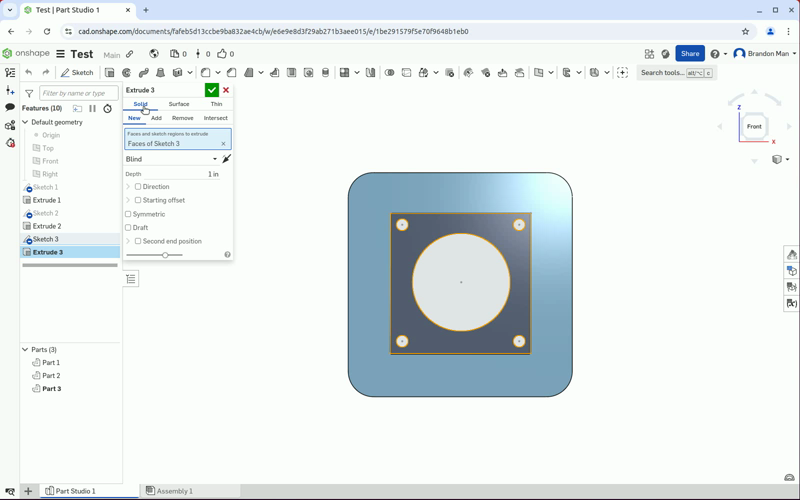
click(143, 106)
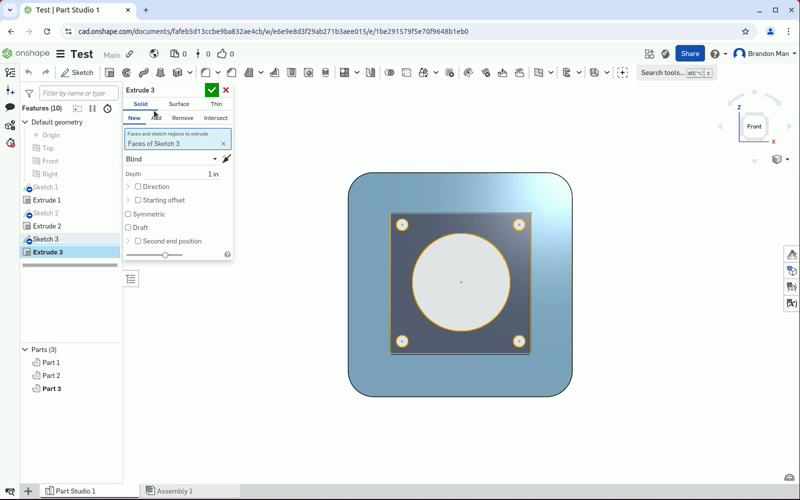
mouse_move(186, 120)
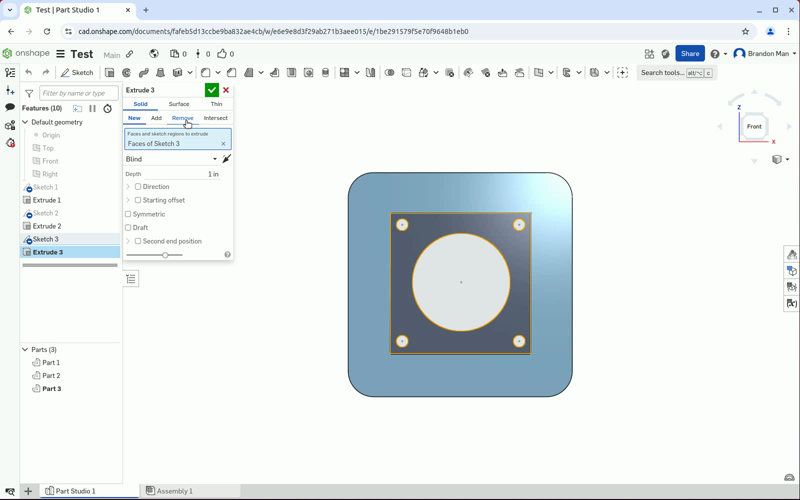
click(186, 120)
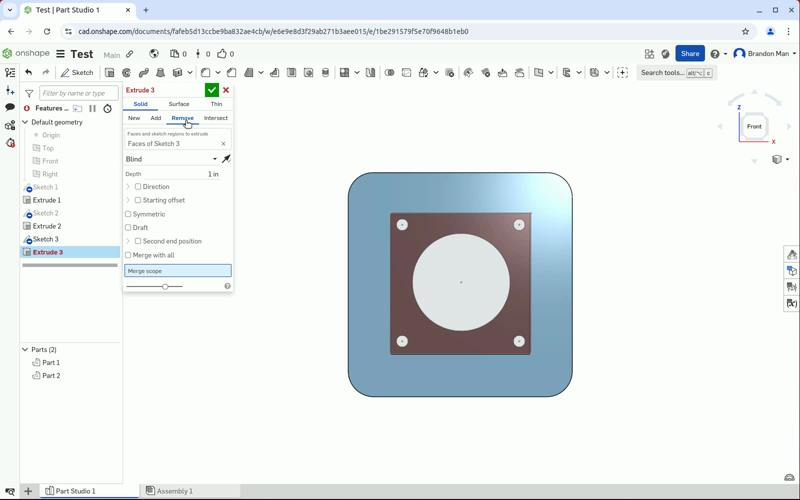
key(tab, 4)
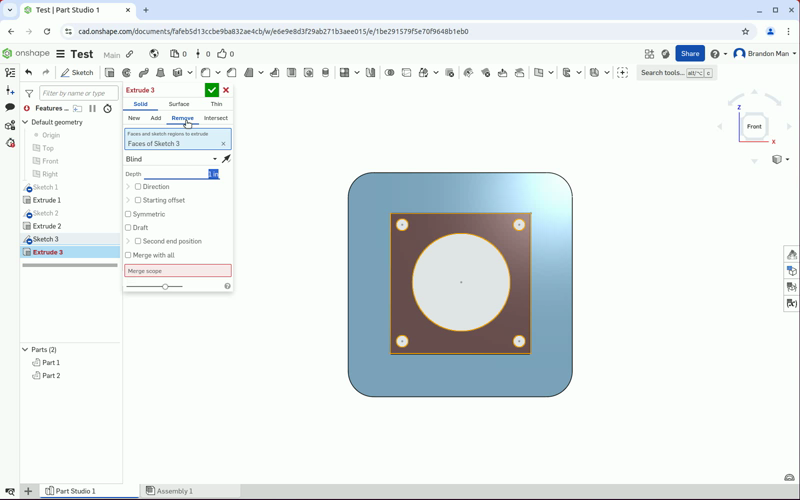
text(1.444)
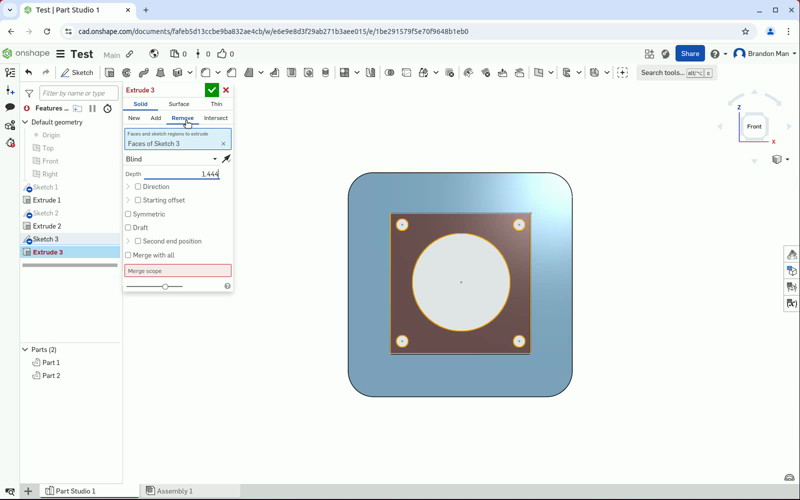
key(tab, 6)
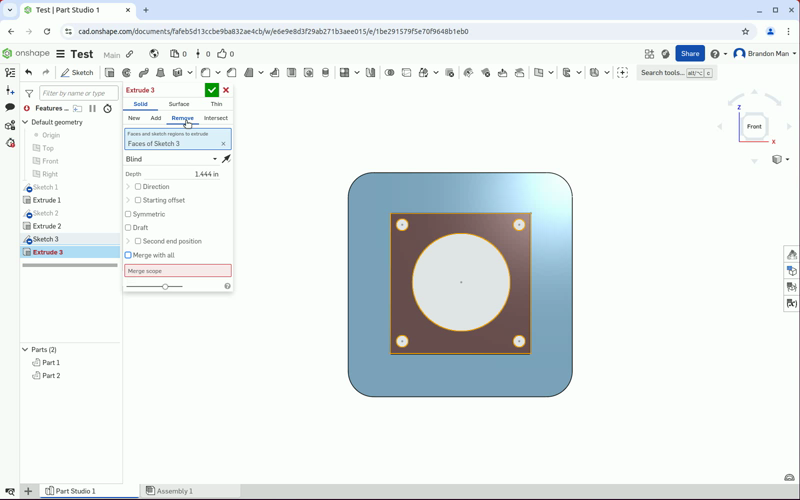
key(space)
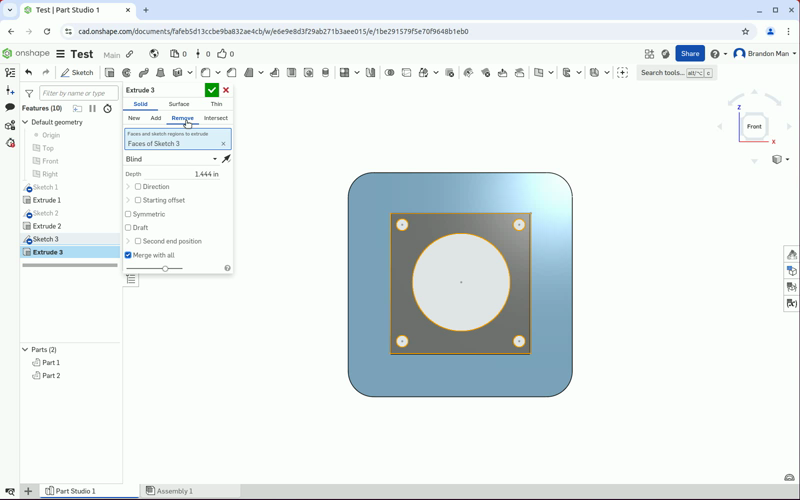
key(enter)
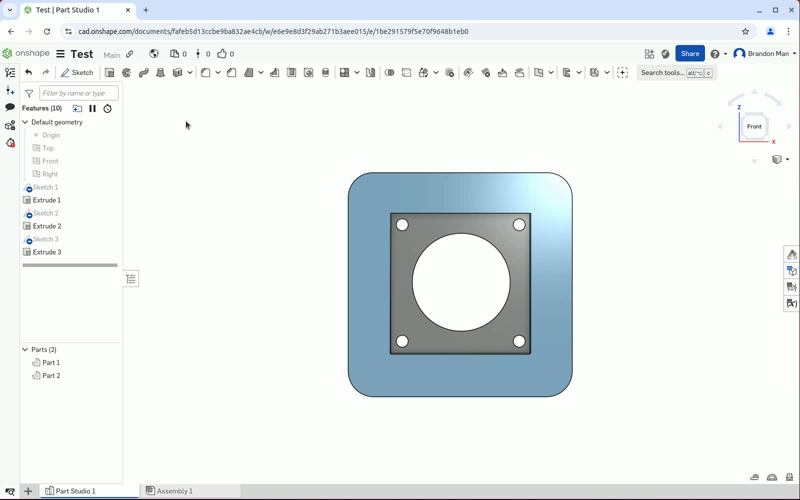
key(shift+h)
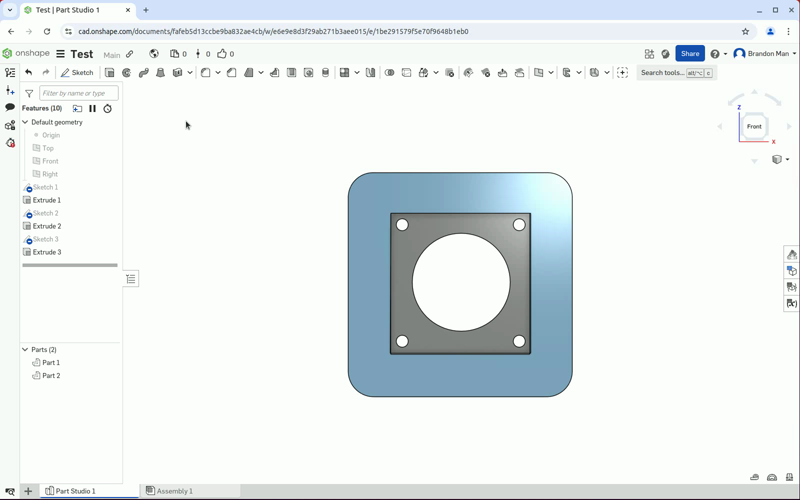
key(shift+h)
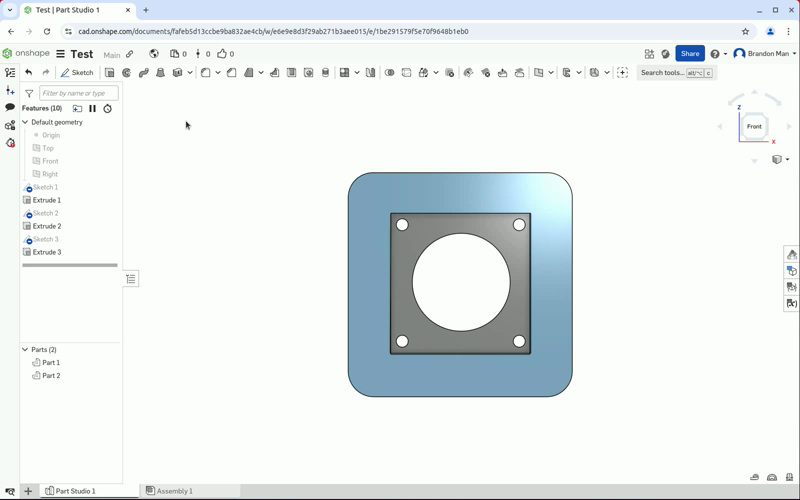
key(shift+7)
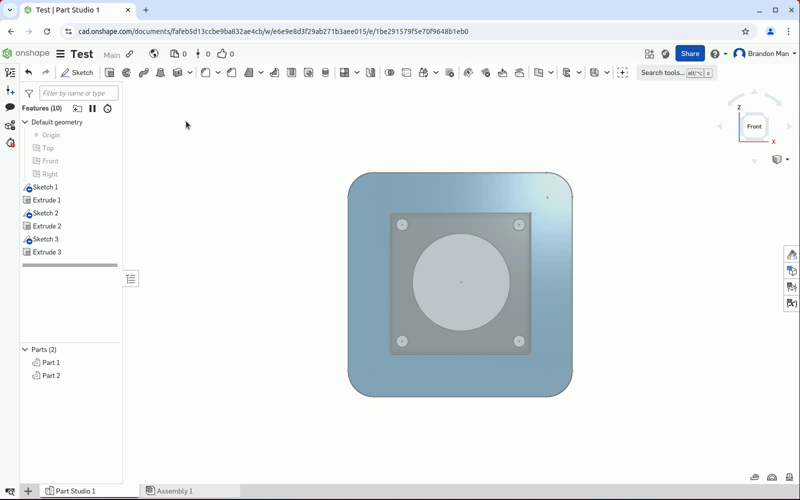
key(left, 2)
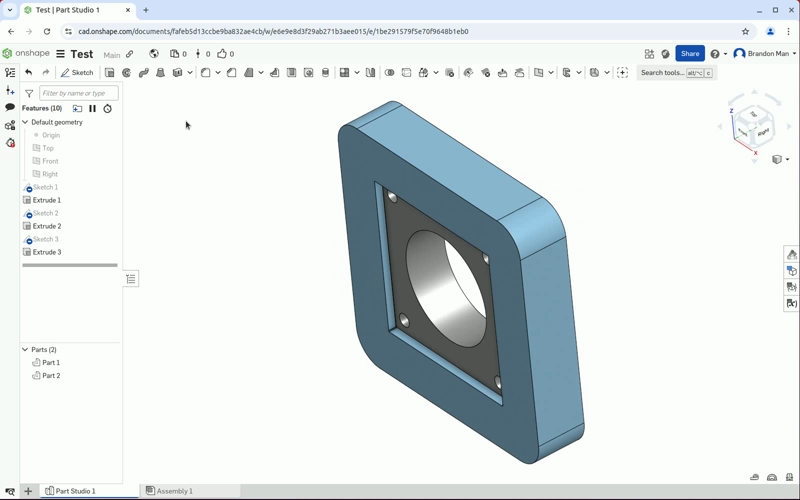
key(down, 2)
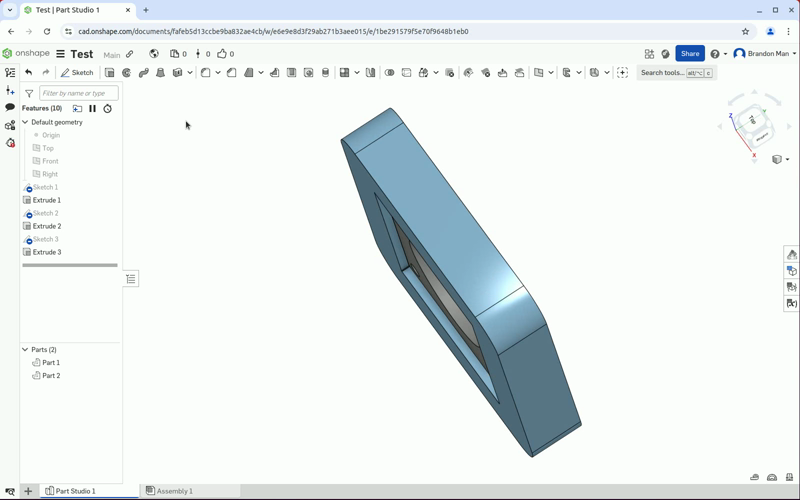
key(up, 2)
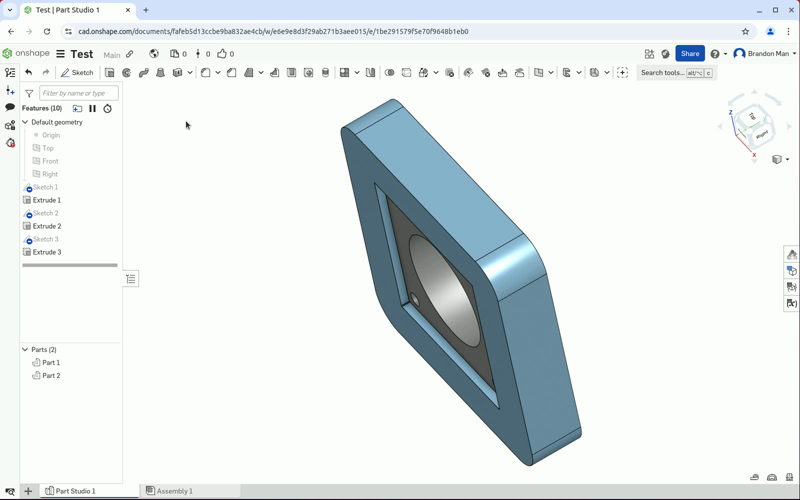
key(right, 2)
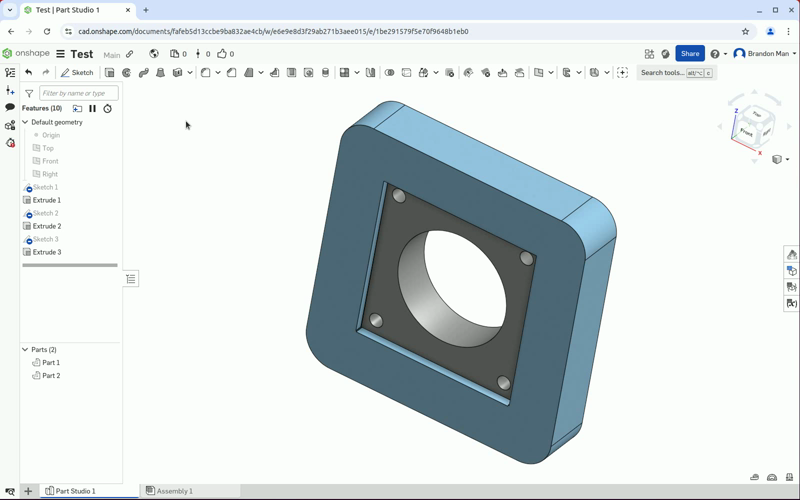
mouse_move(73, 189)
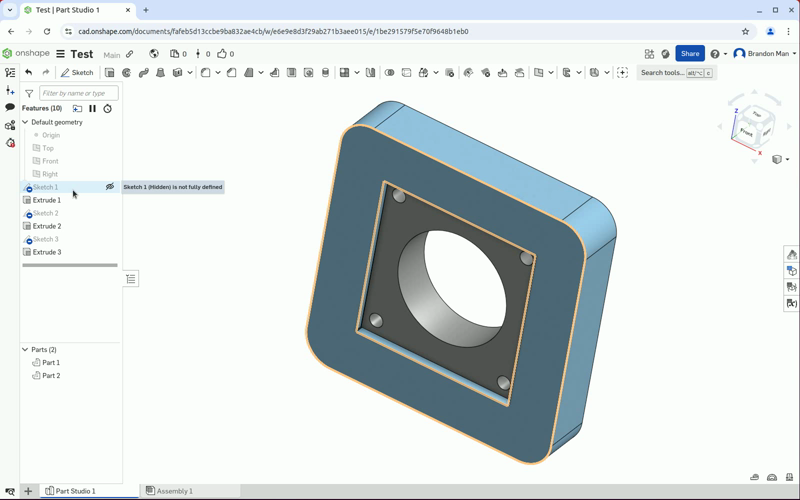
click(73, 189)